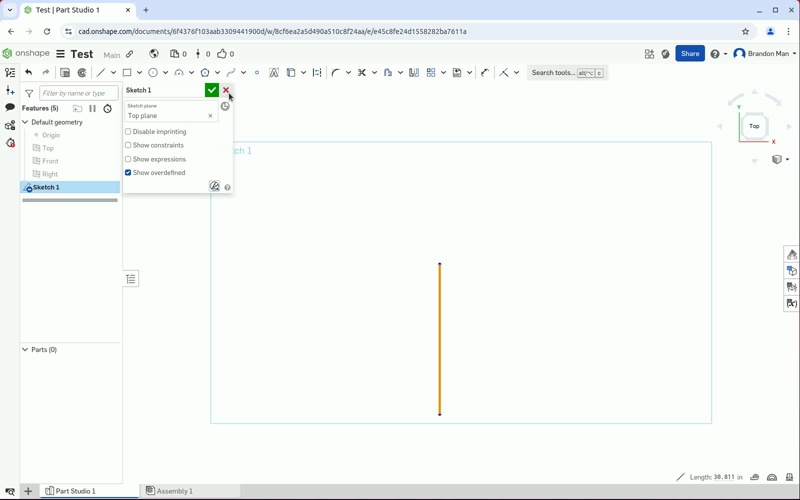
key(shift+h)
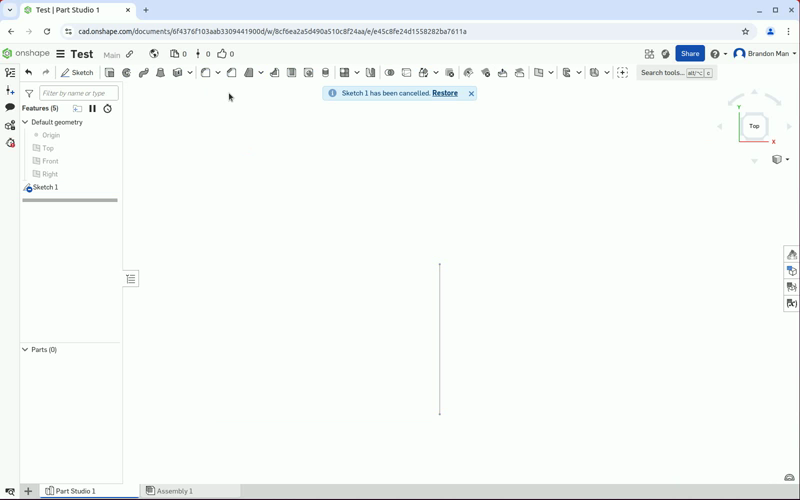
key(shift+s)
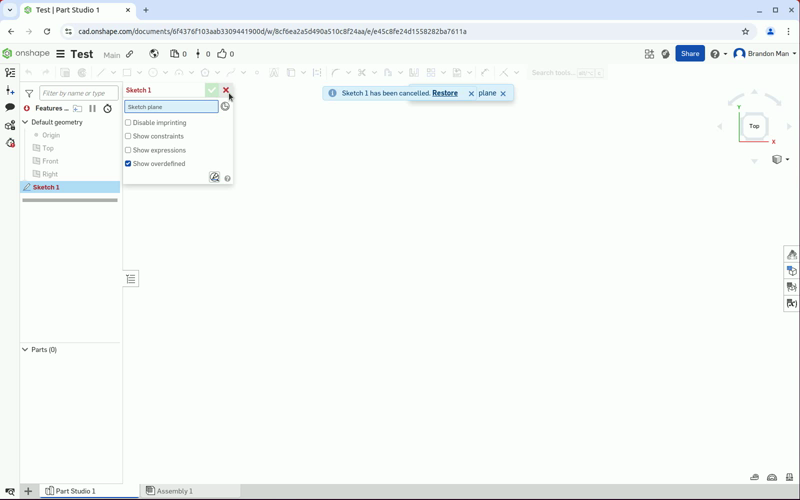
mouse_move(73, 150)
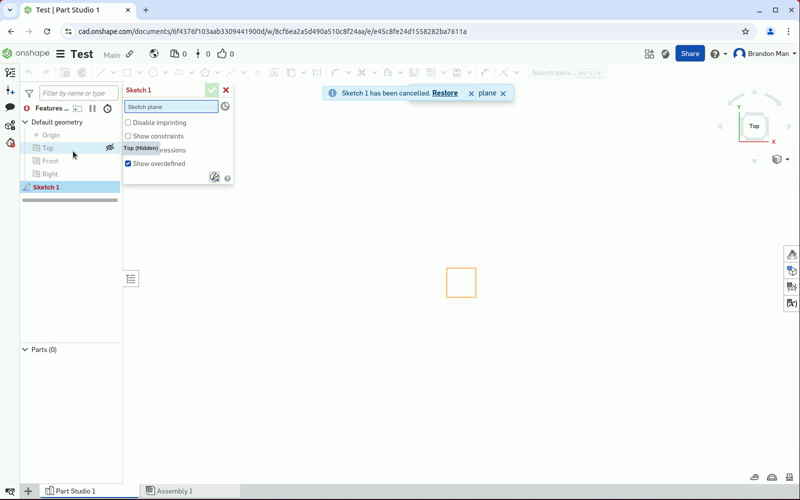
click(73, 150)
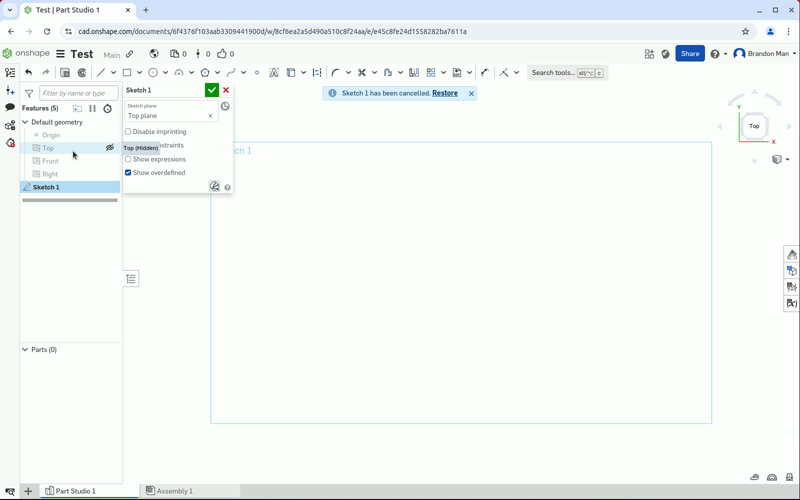
mouse_move(73, 352)
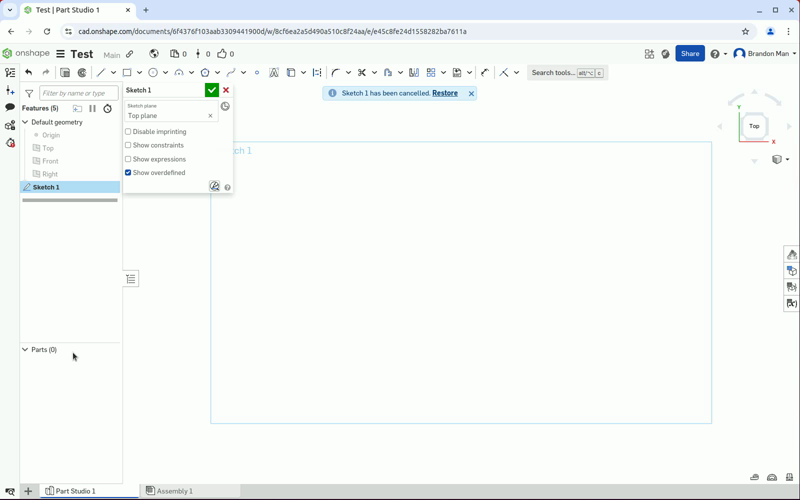
key(y)
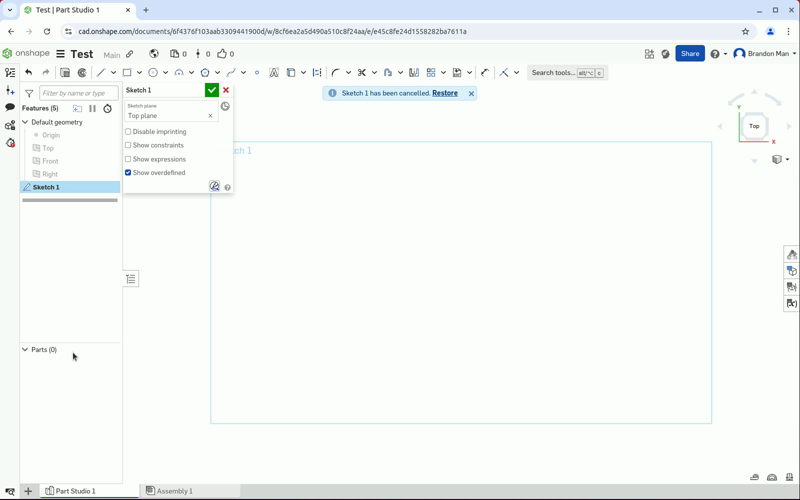
key(l)
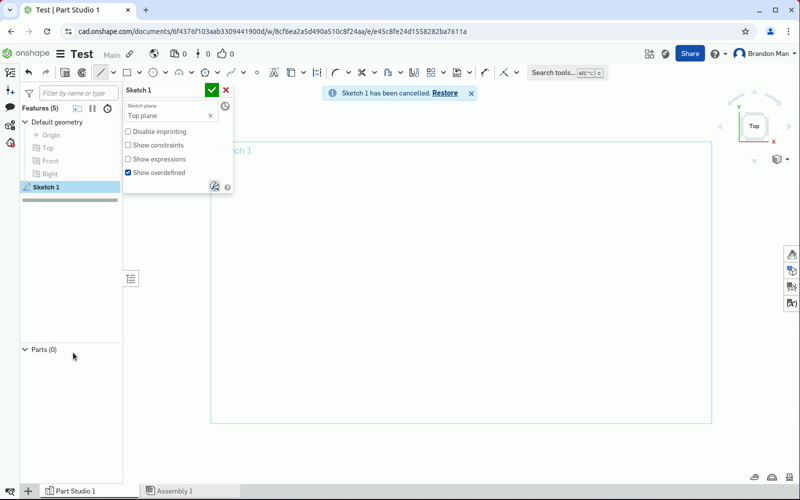
key_down(shift)
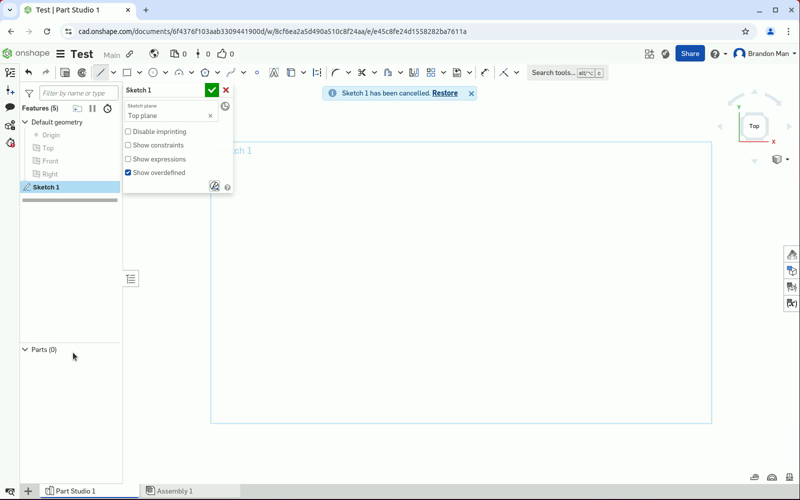
mouse_move(348, 342)
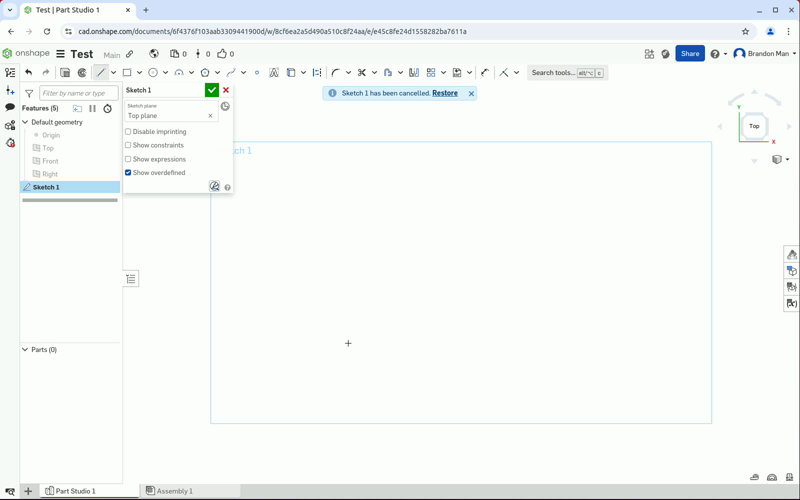
click(348, 342)
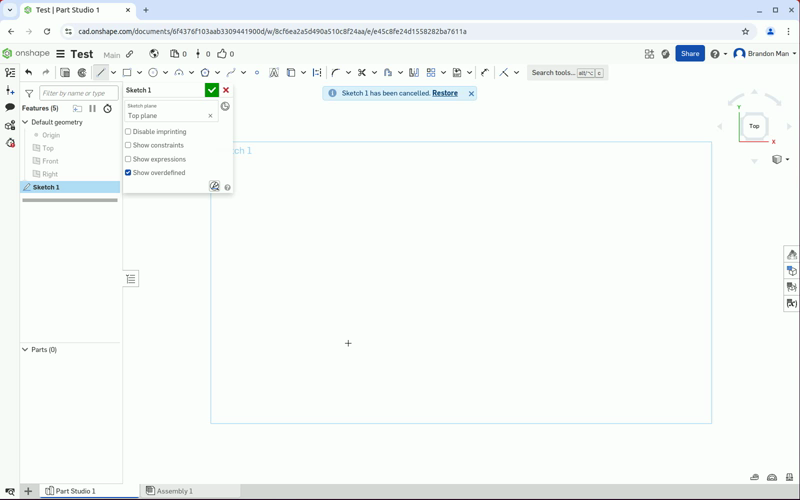
key_up(shift)
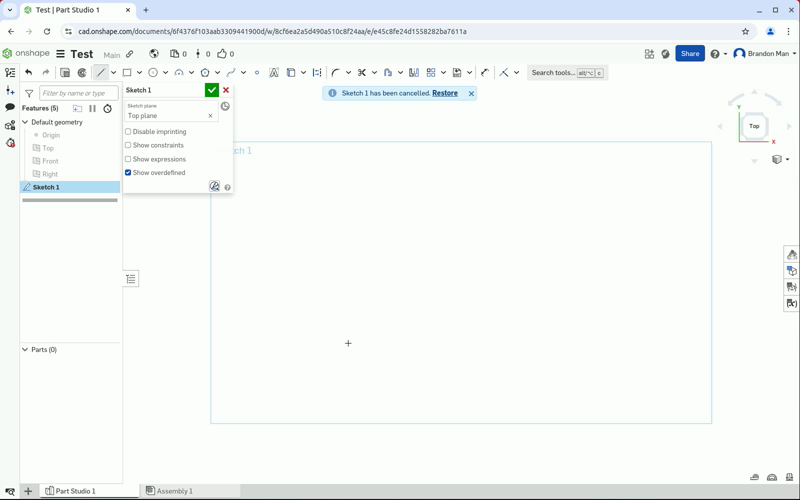
key_down(shift)
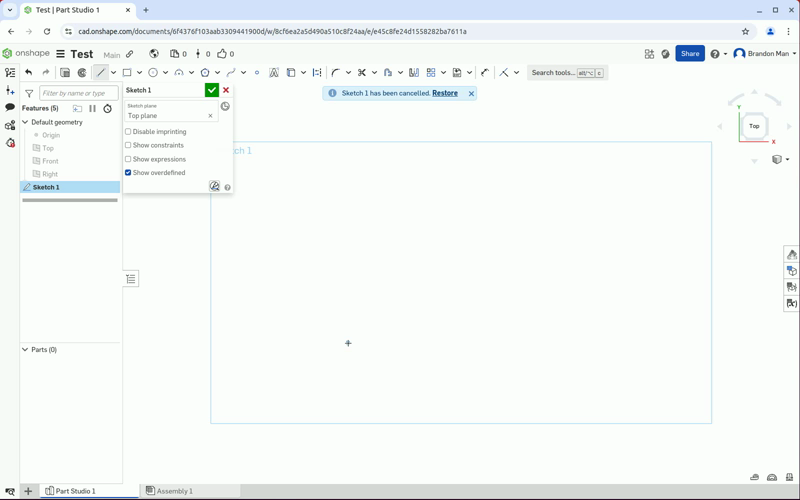
mouse_move(572, 342)
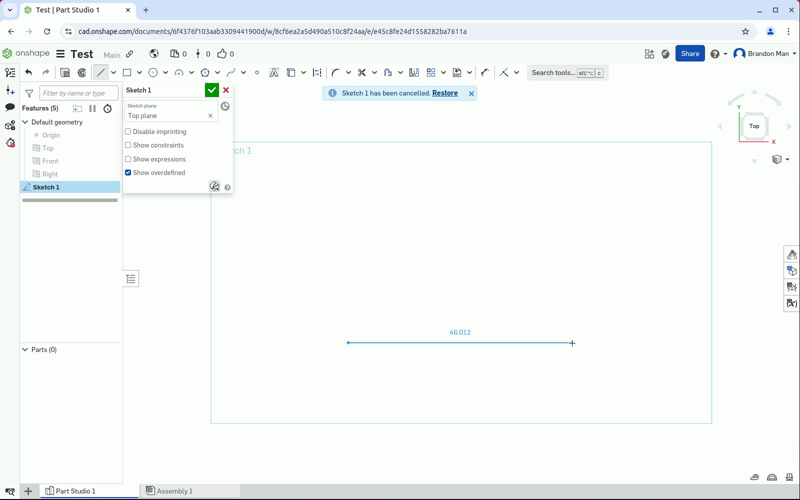
click(572, 342)
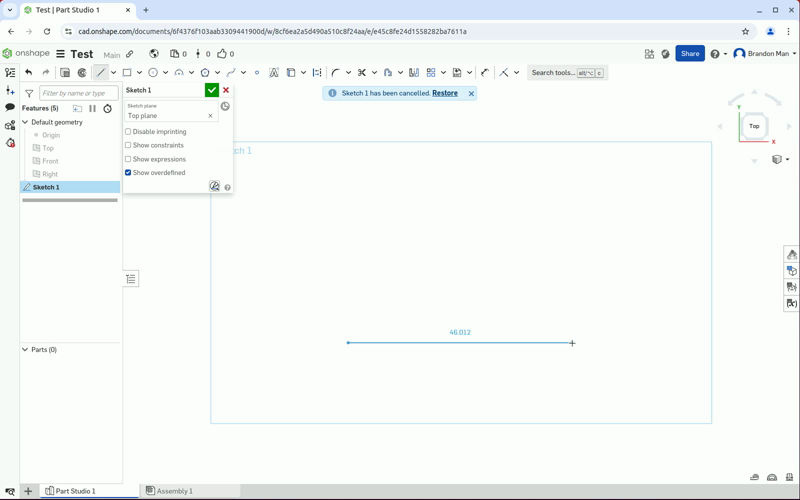
key_up(shift)
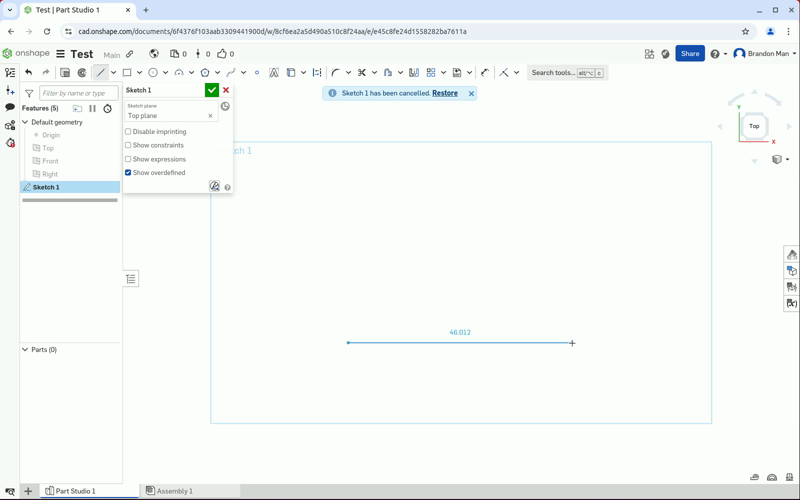
key_down(shift)
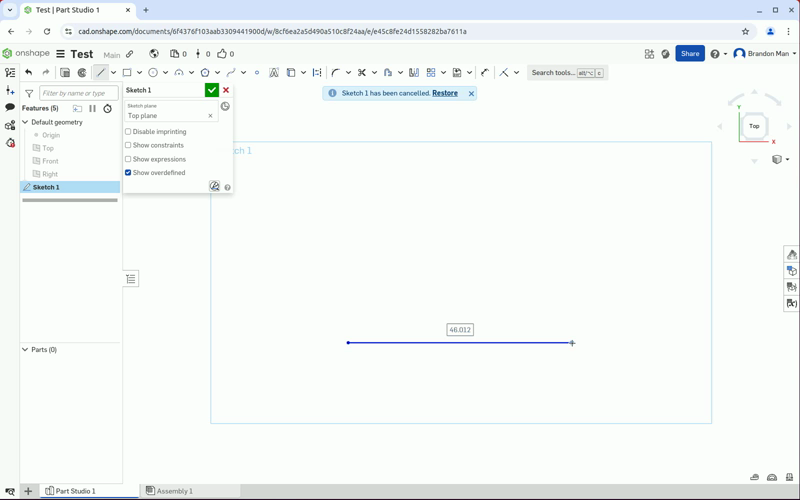
mouse_move(572, 222)
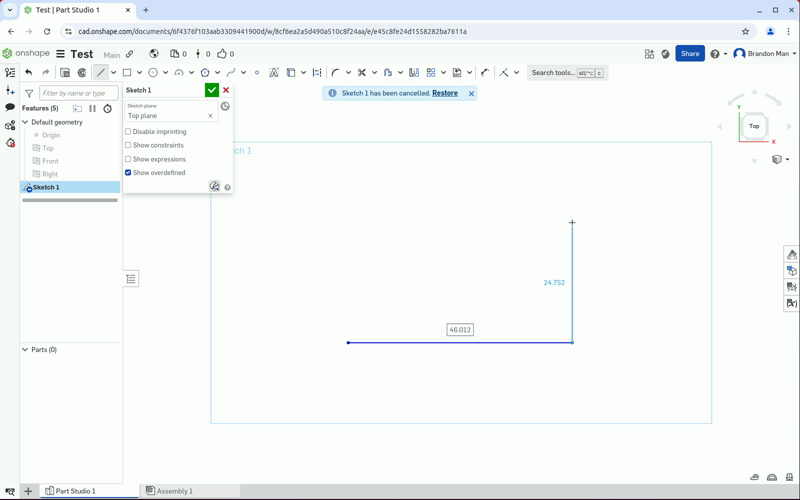
click(572, 222)
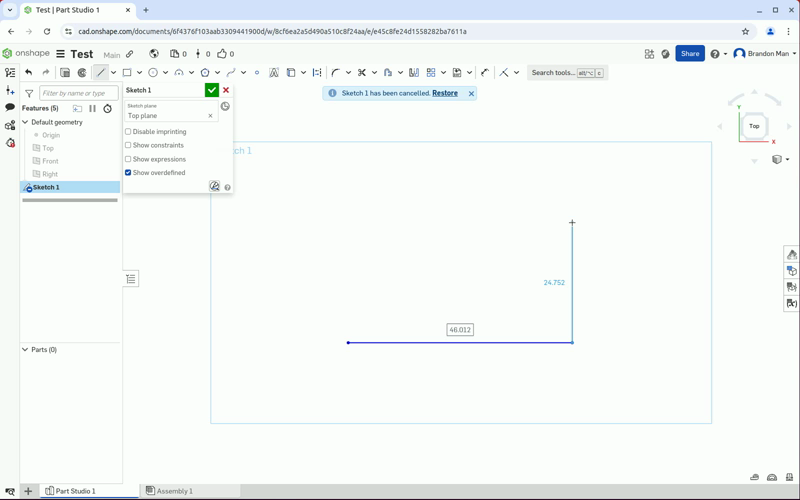
key_up(shift)
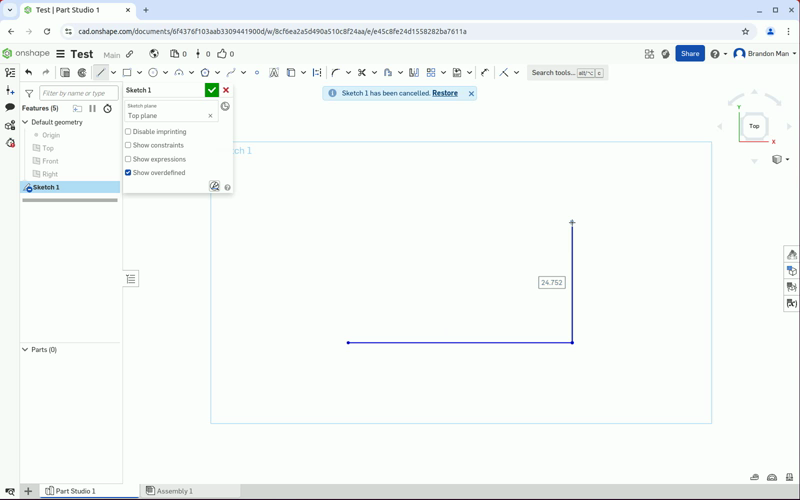
key_down(shift)
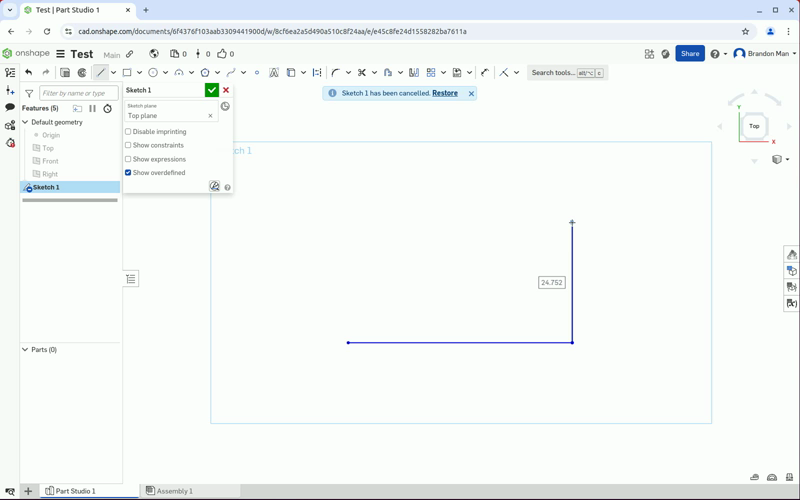
mouse_move(348, 222)
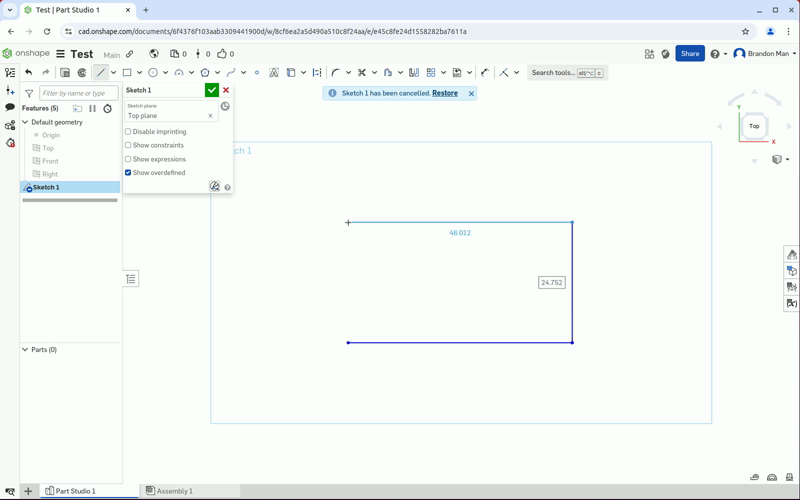
click(348, 222)
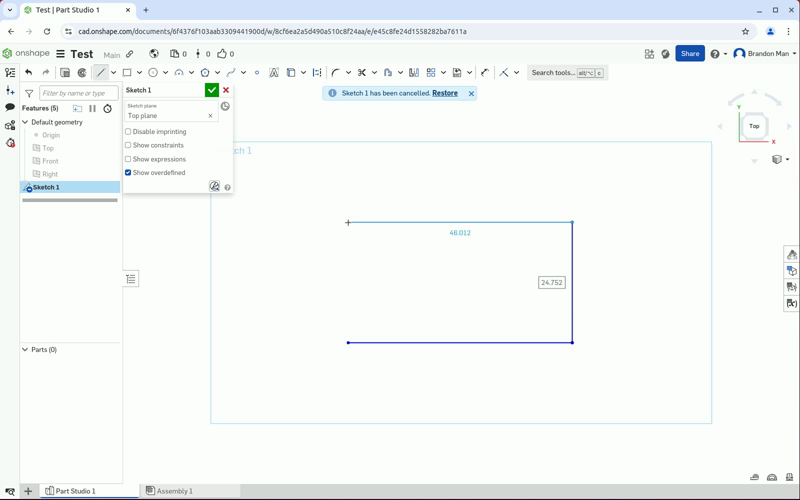
key_up(shift)
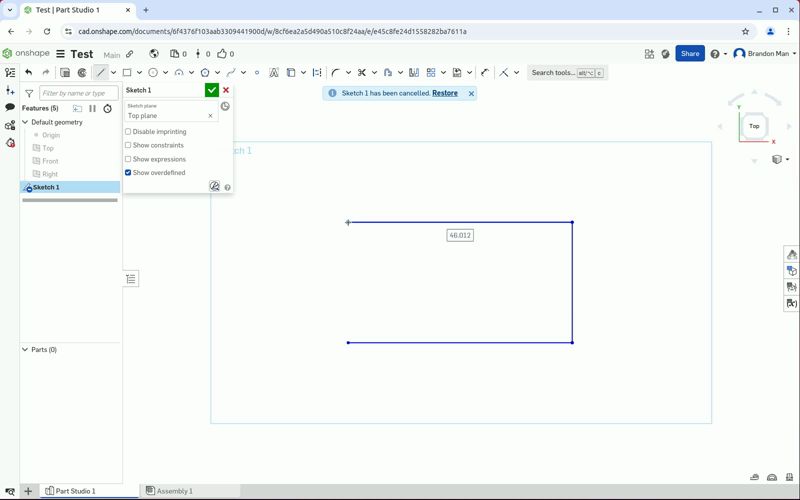
key_down(shift)
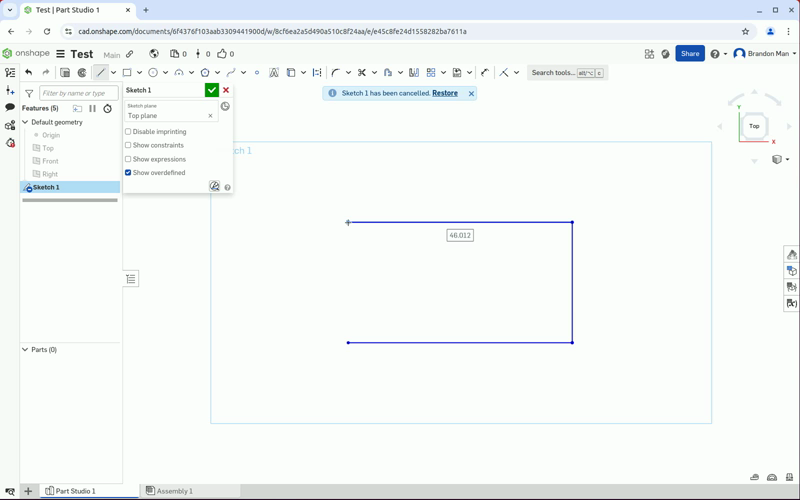
mouse_move(348, 342)
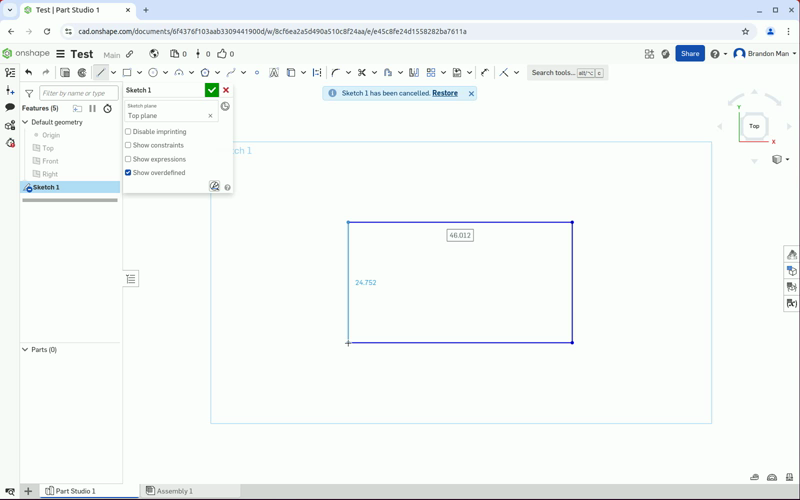
key_up(shift)
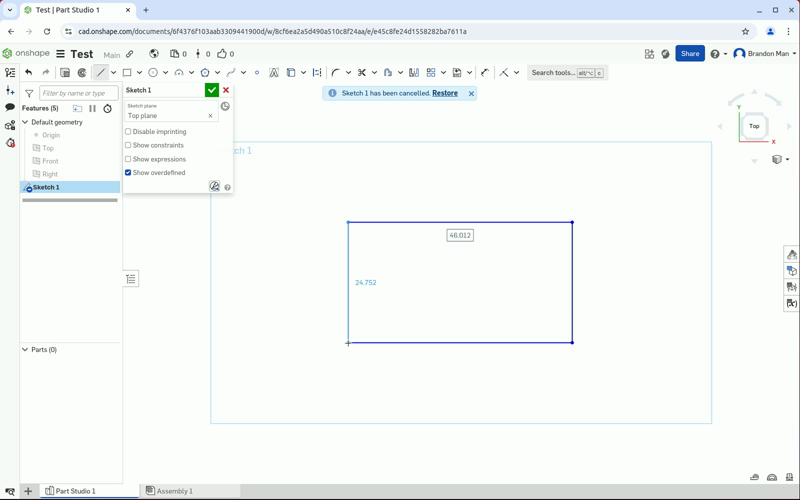
click(348, 342)
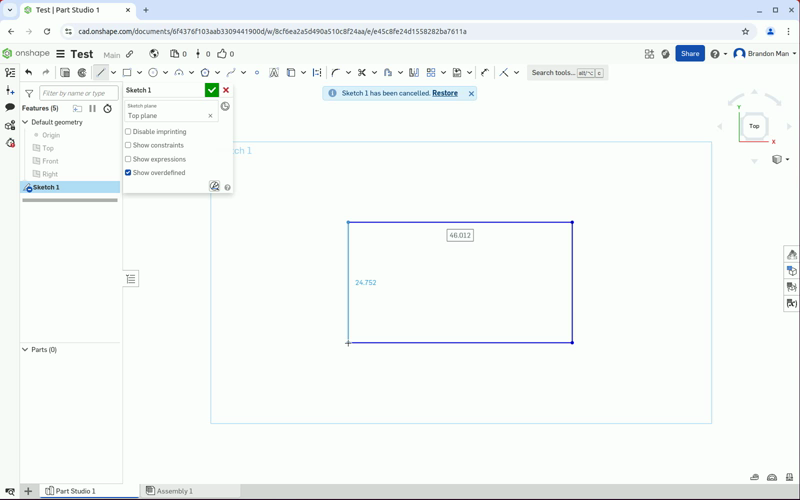
key(esc)
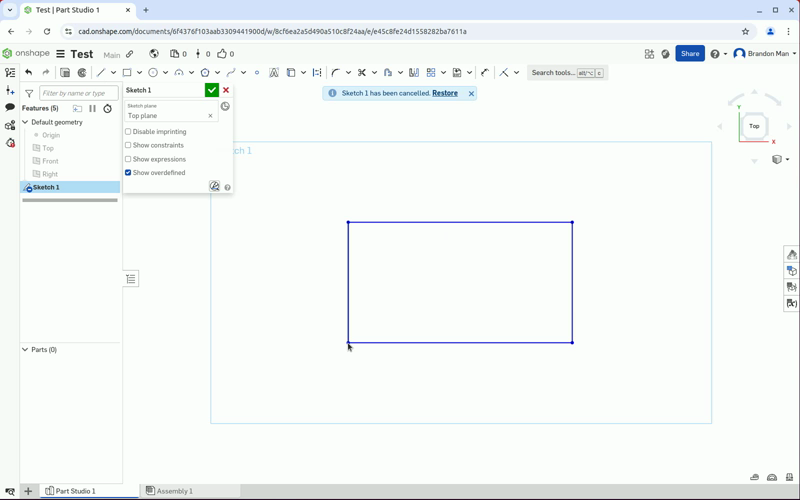
mouse_move(434, 283)
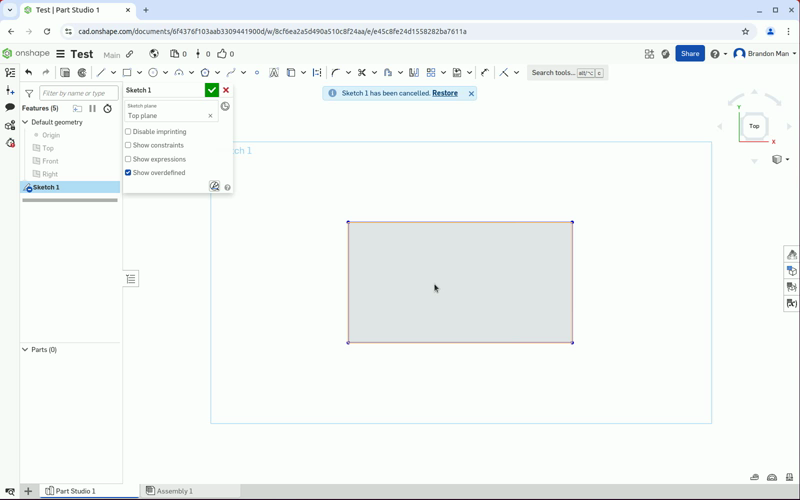
click(434, 283)
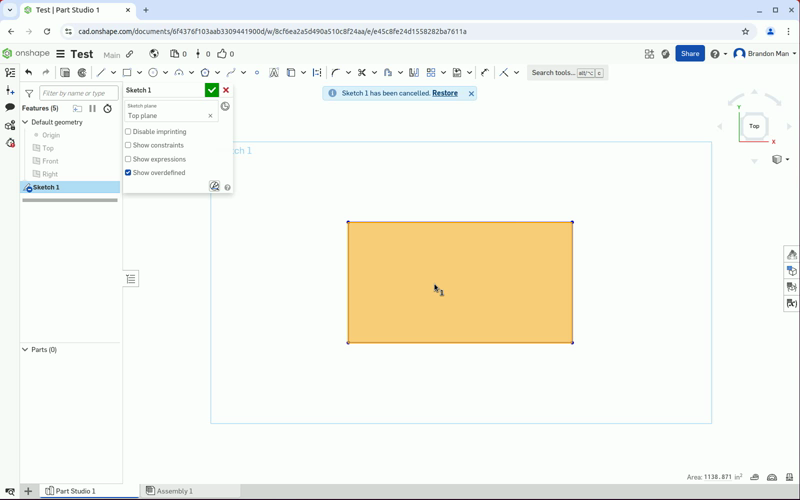
mouse_move(73, 352)
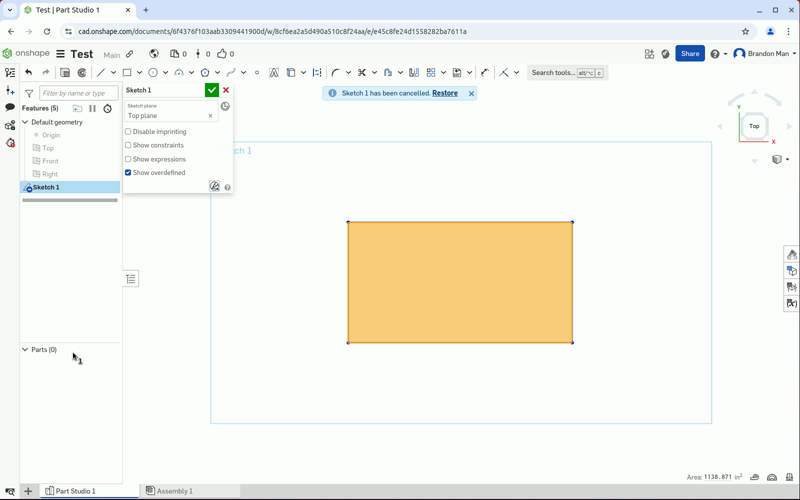
key(shift+y)
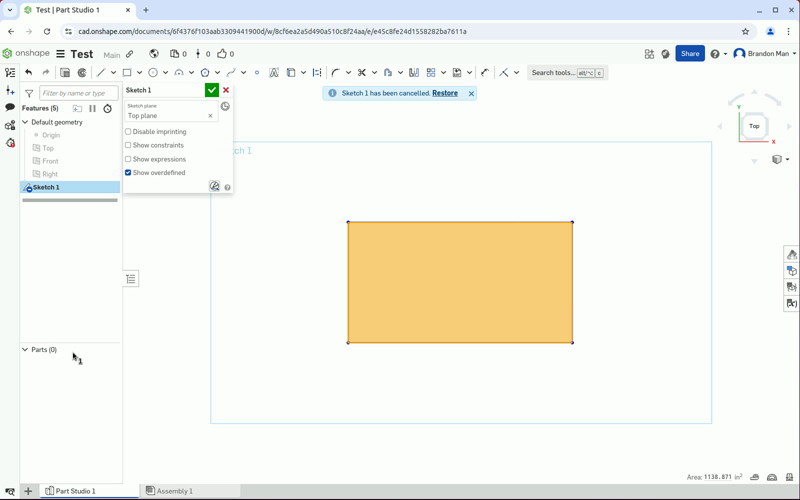
key(shift+e)
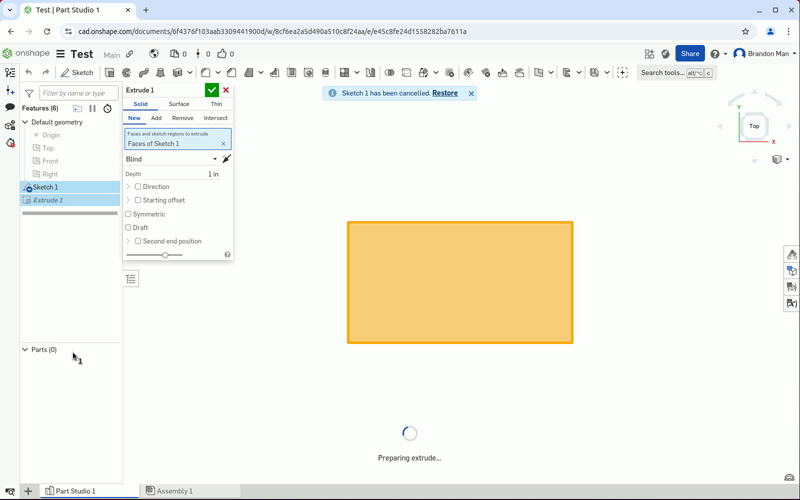
mouse_move(143, 106)
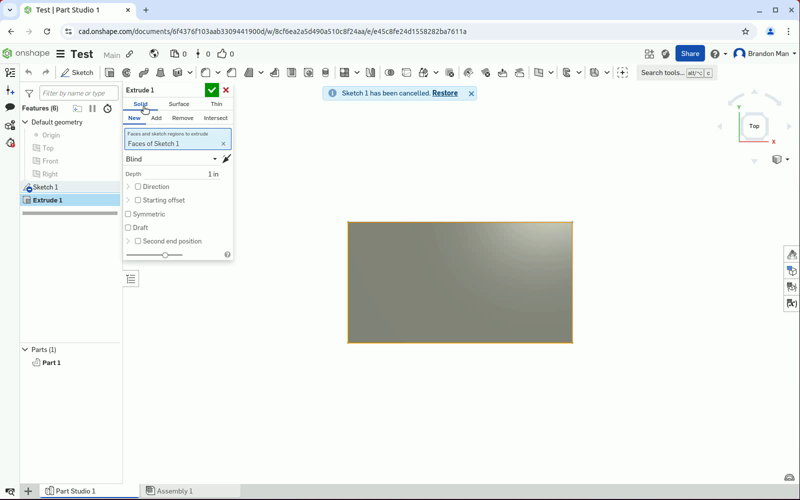
click(143, 106)
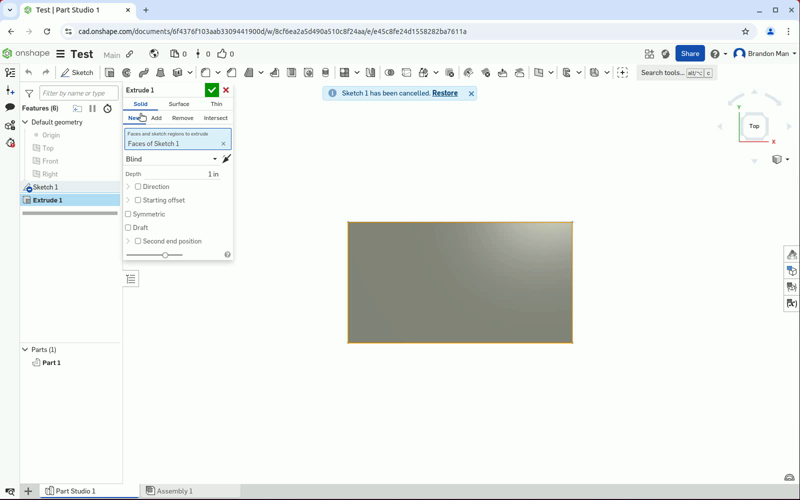
mouse_move(137, 120)
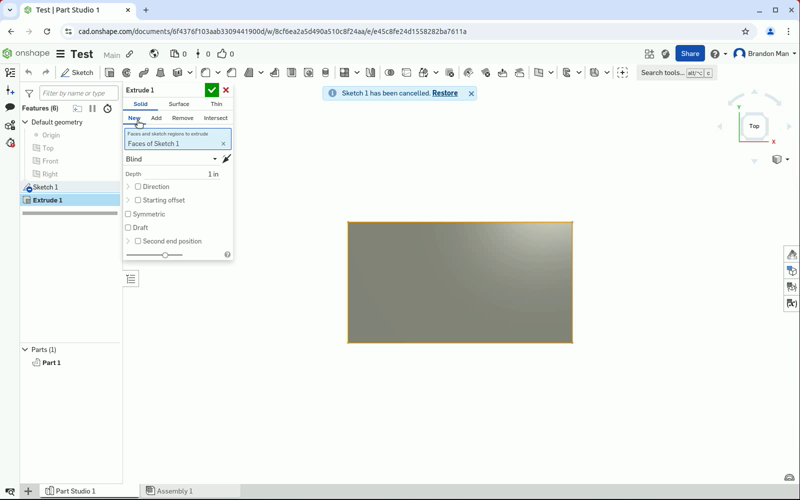
click(137, 120)
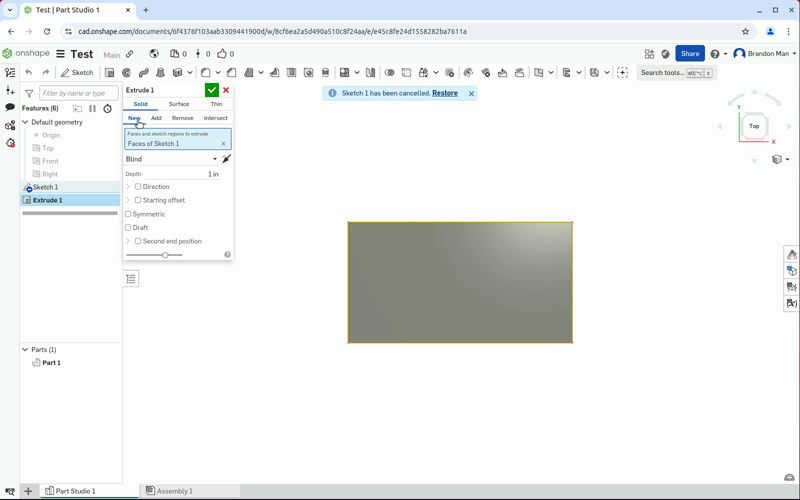
key(tab, 4)
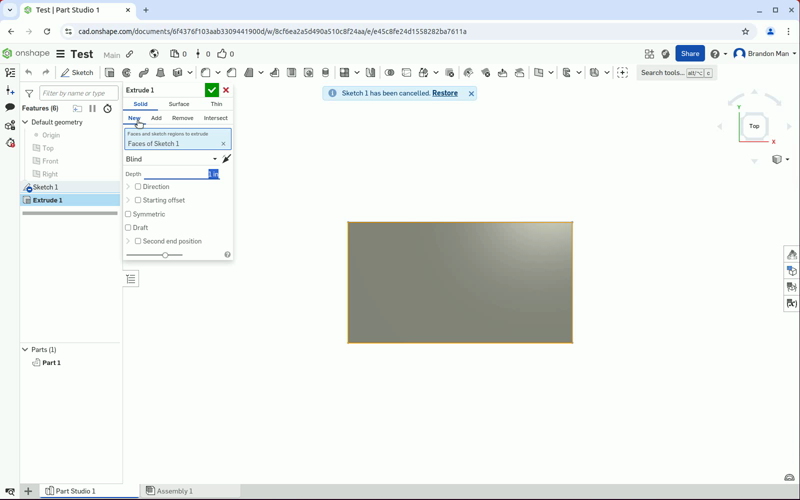
text(10.832)
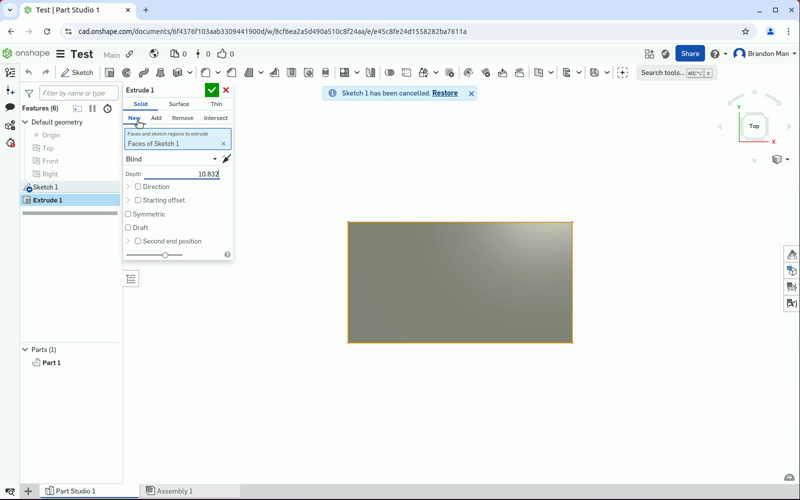
key(enter)
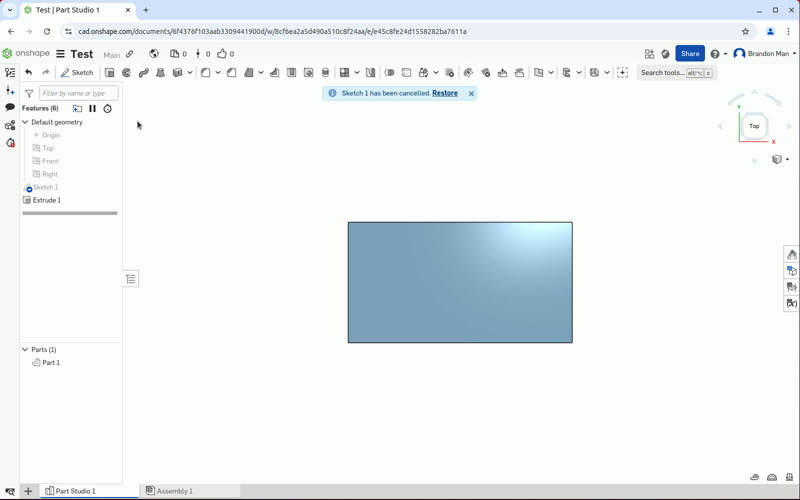
key(shift+h)
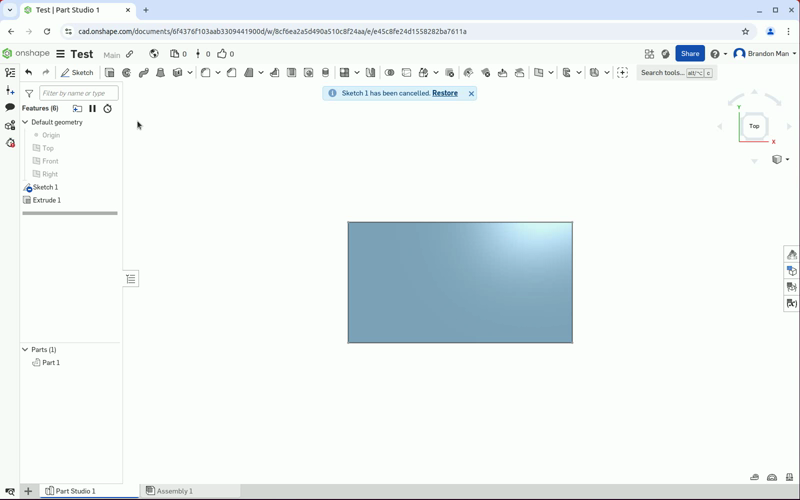
key(shift+h)
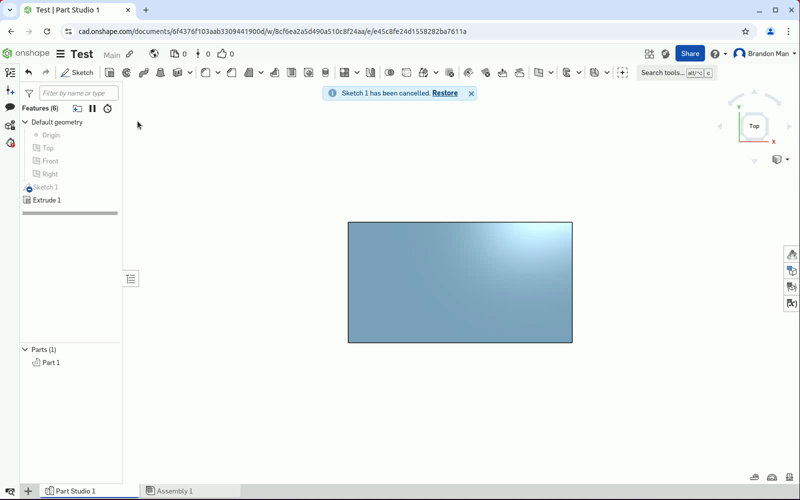
mouse_move(73, 189)
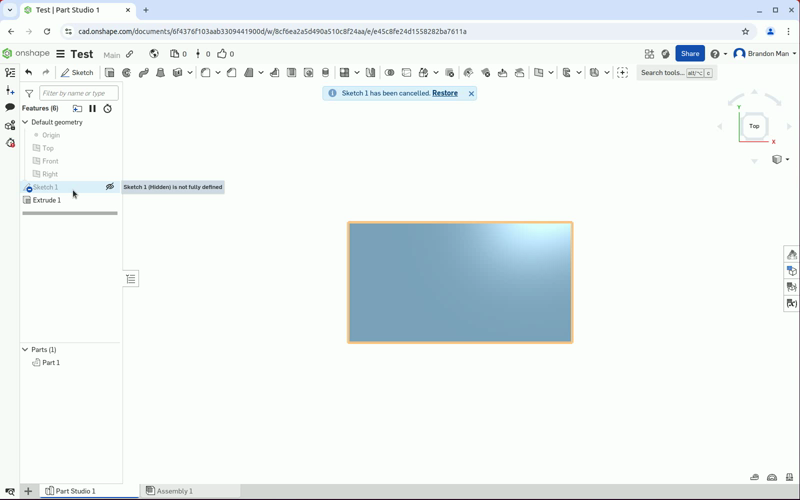
click(73, 189)
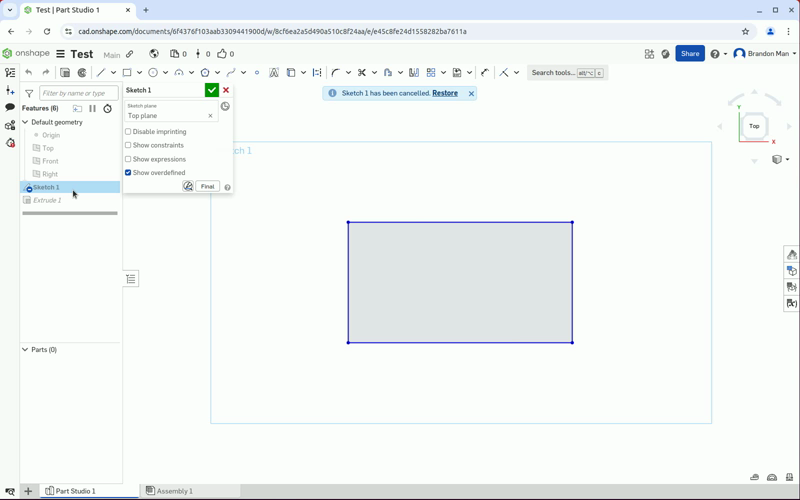
mouse_move(229, 92)
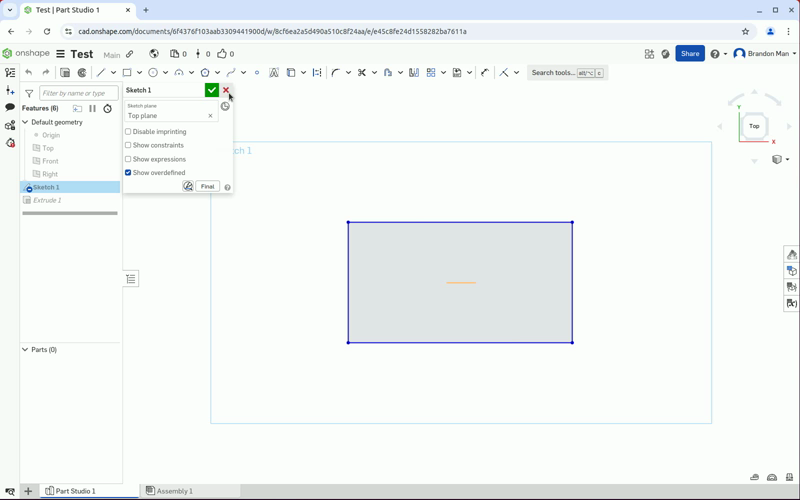
click(229, 92)
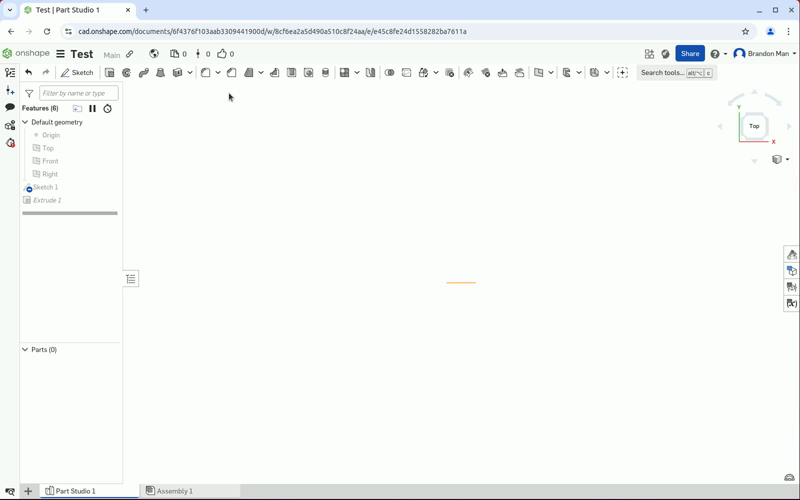
mouse_move(541, 75)
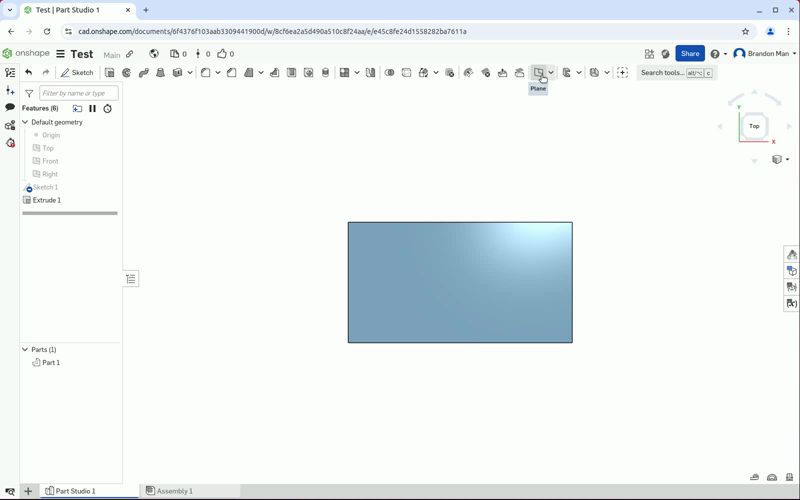
click(541, 75)
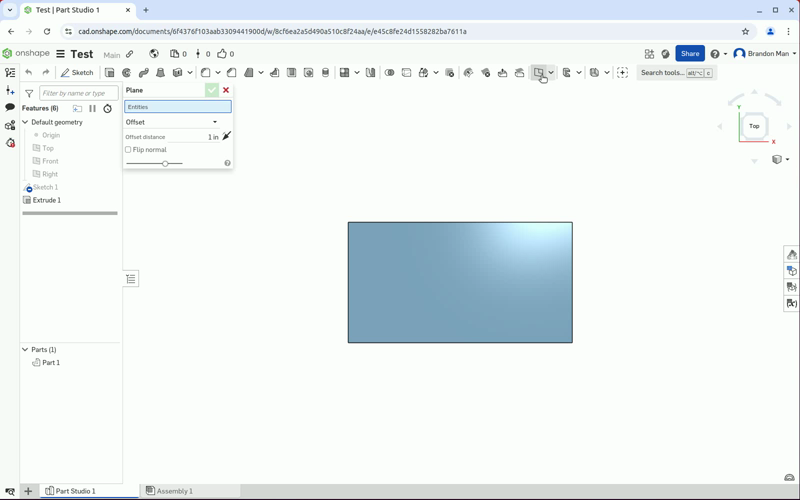
mouse_move(73, 150)
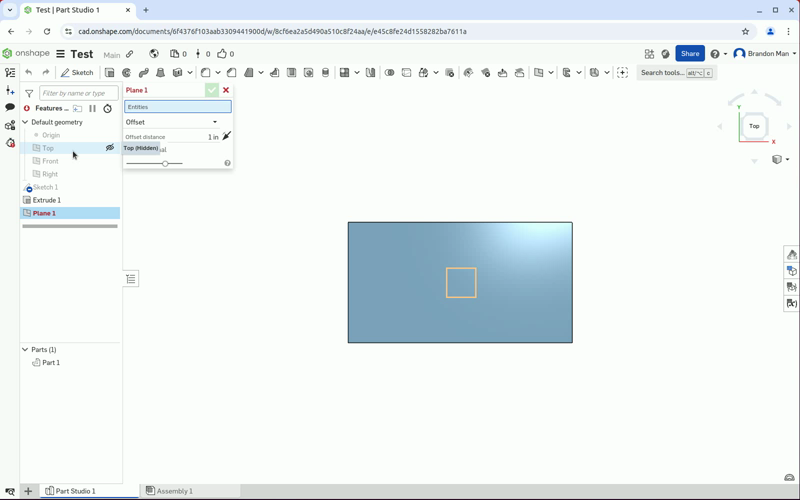
click(73, 150)
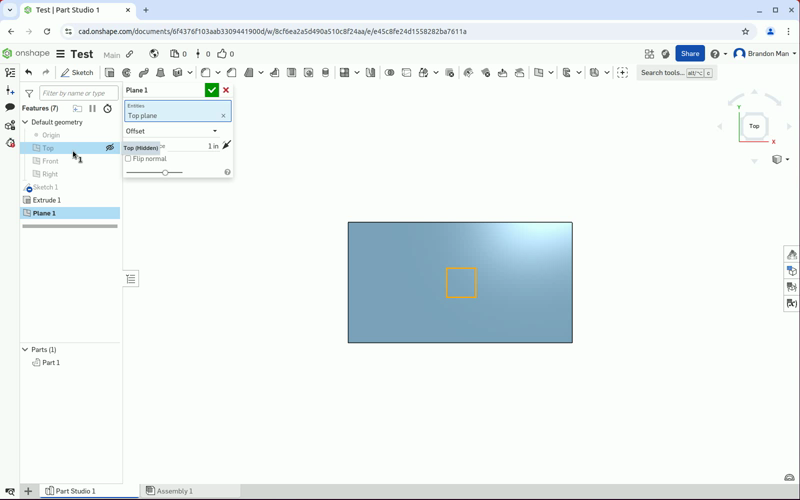
key(tab, 2)
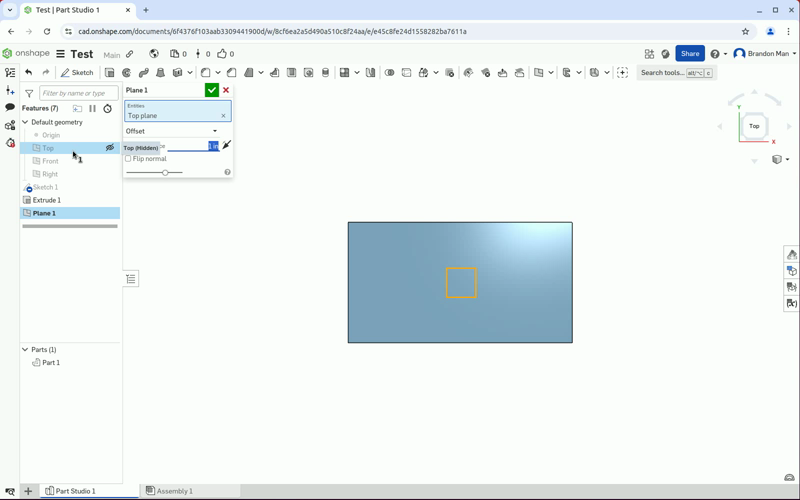
text(10.845)
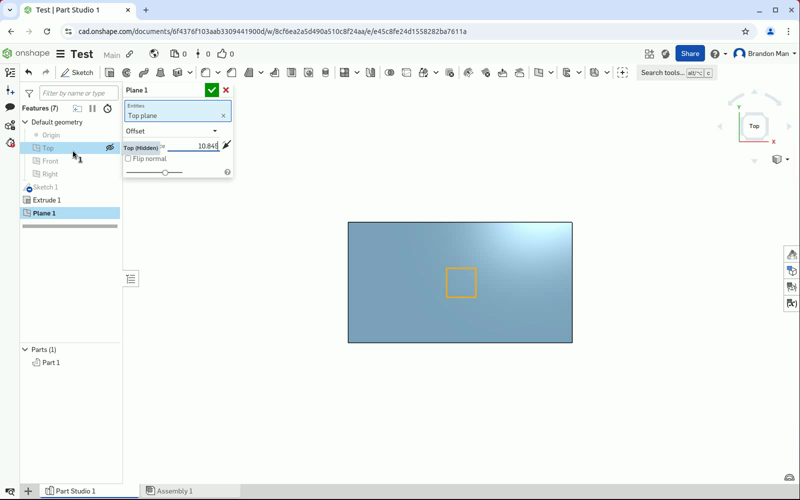
key(enter, 2)
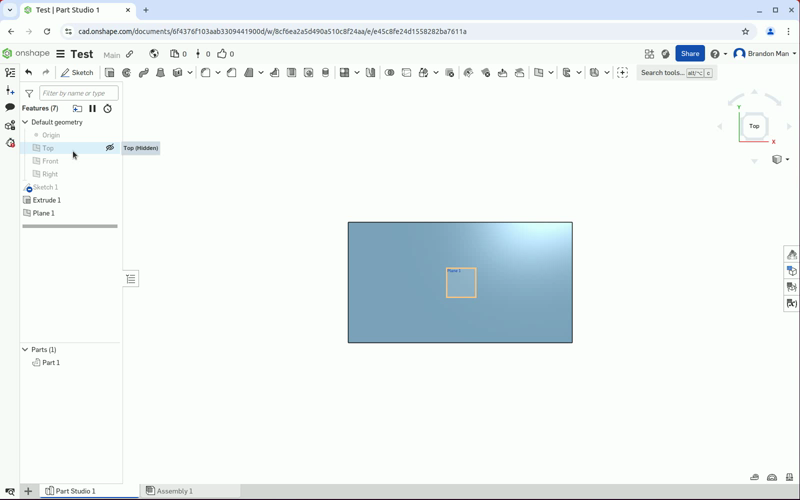
key(shift+s)
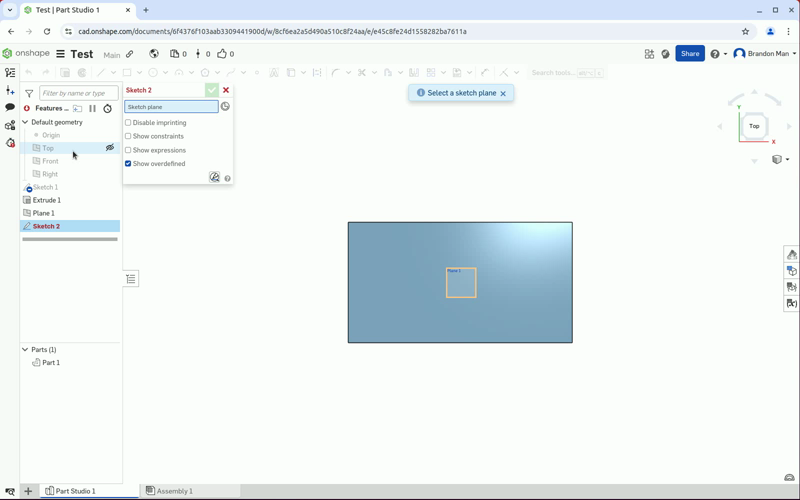
mouse_move(73, 215)
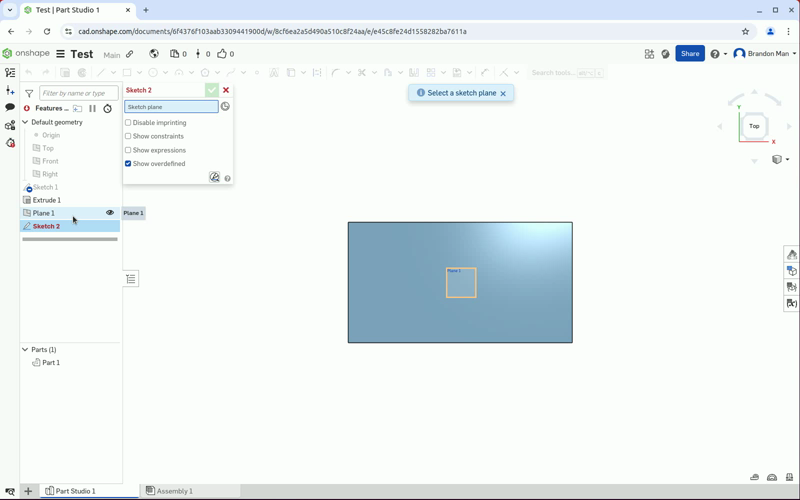
click(73, 215)
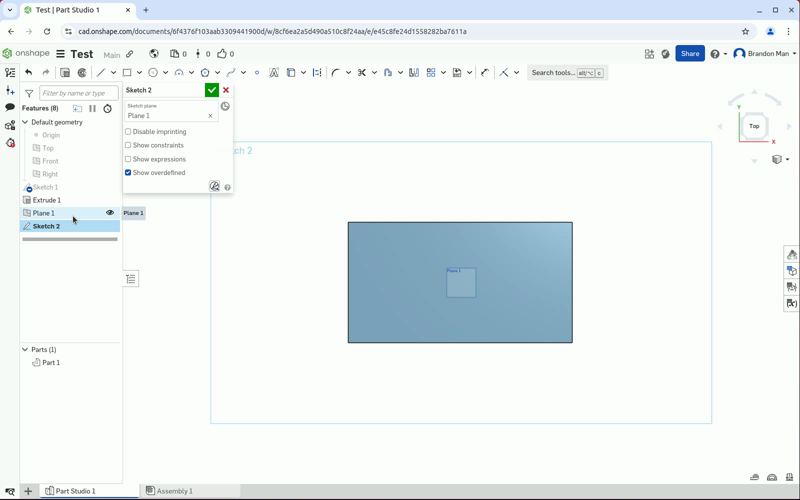
mouse_move(73, 352)
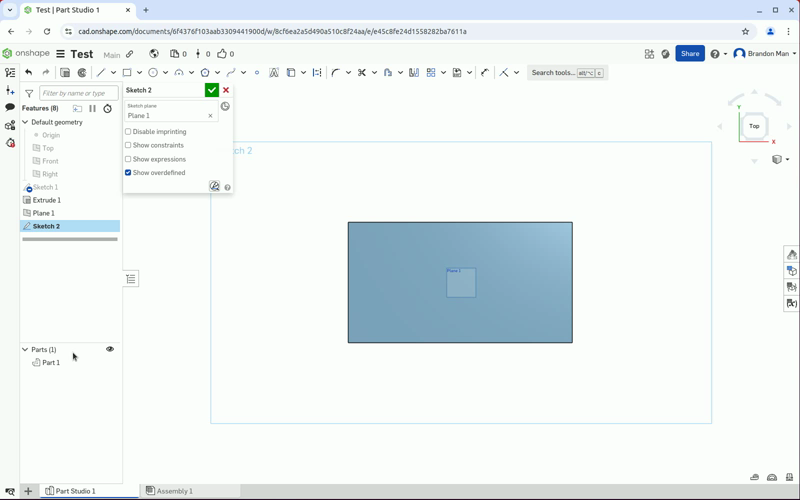
key(y)
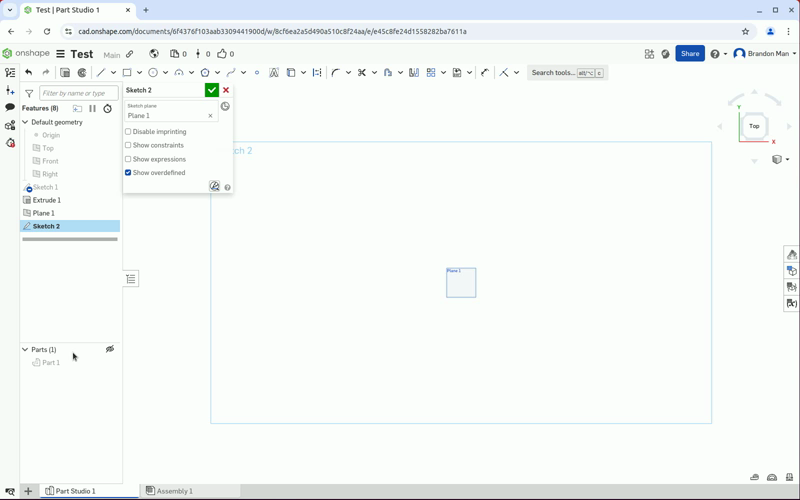
key(l)
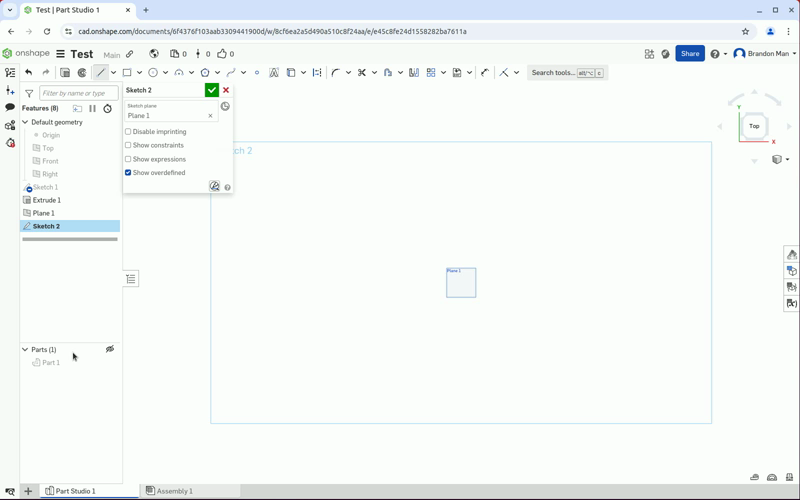
key_down(shift)
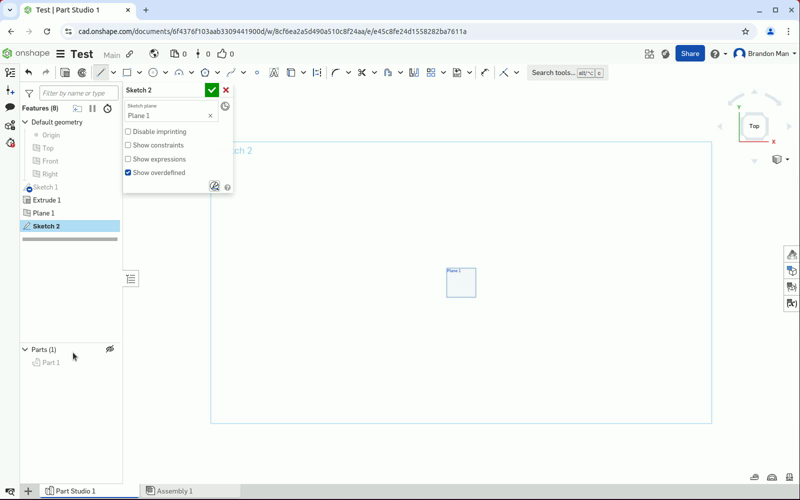
mouse_move(348, 341)
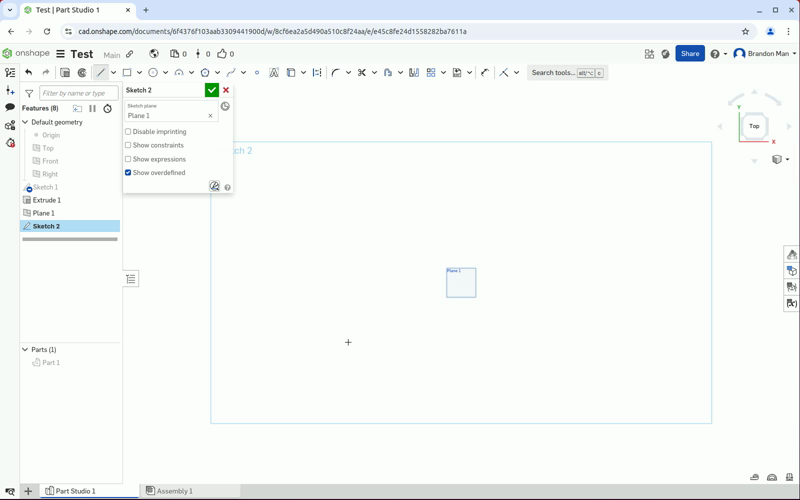
click(348, 341)
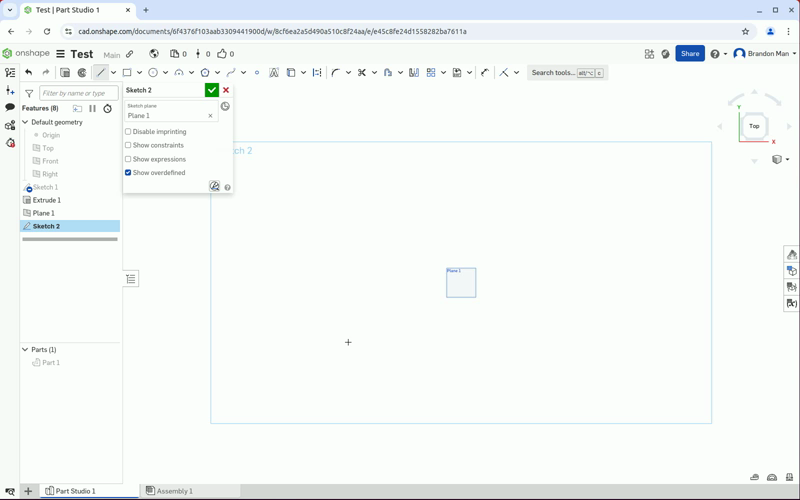
key_up(shift)
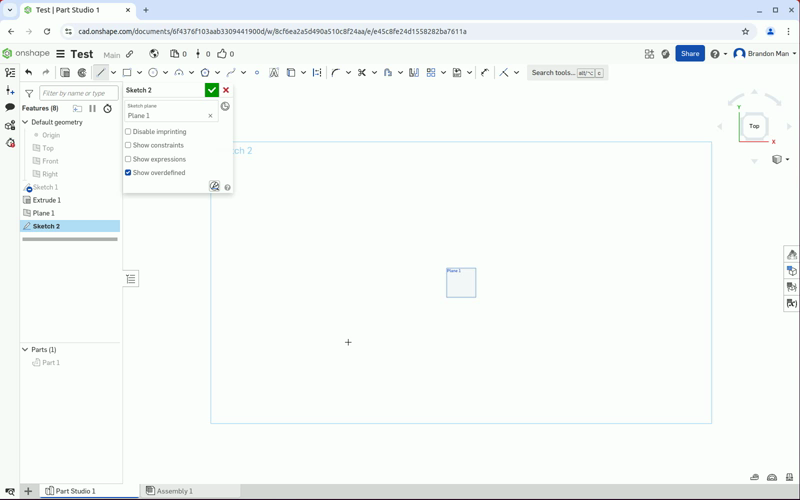
key_down(shift)
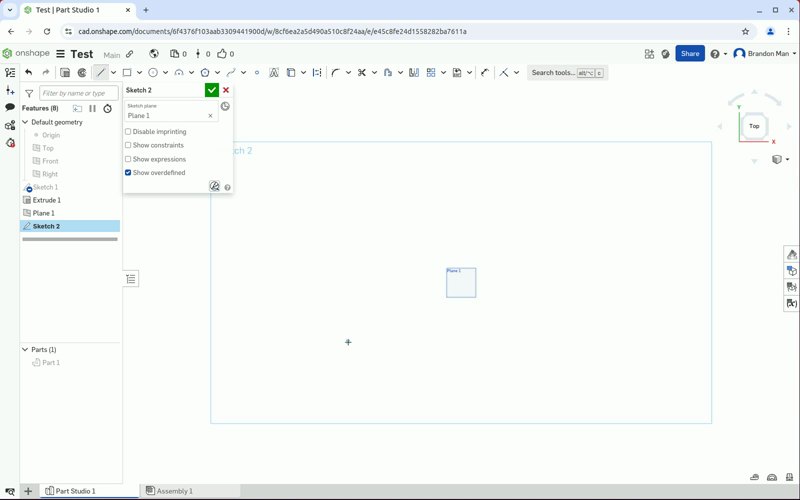
mouse_move(378, 341)
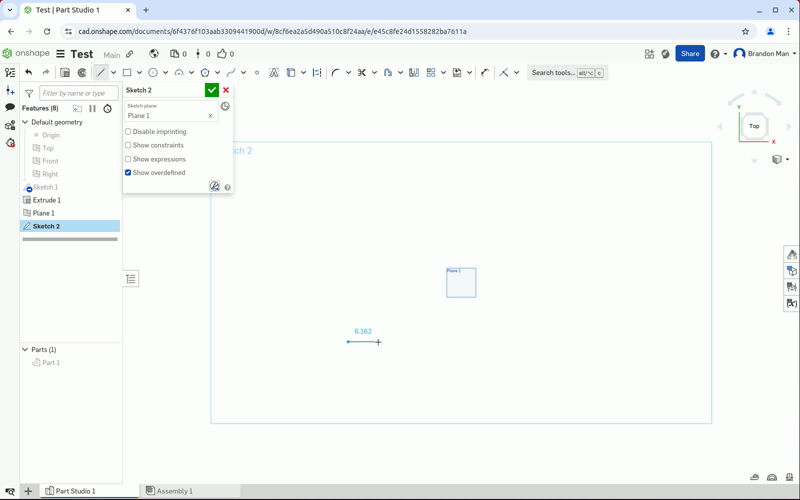
mouse_move(368, 341)
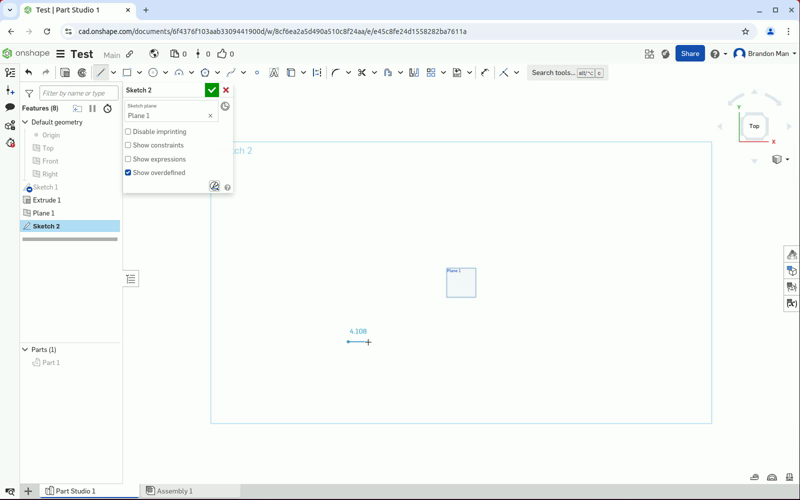
click(368, 341)
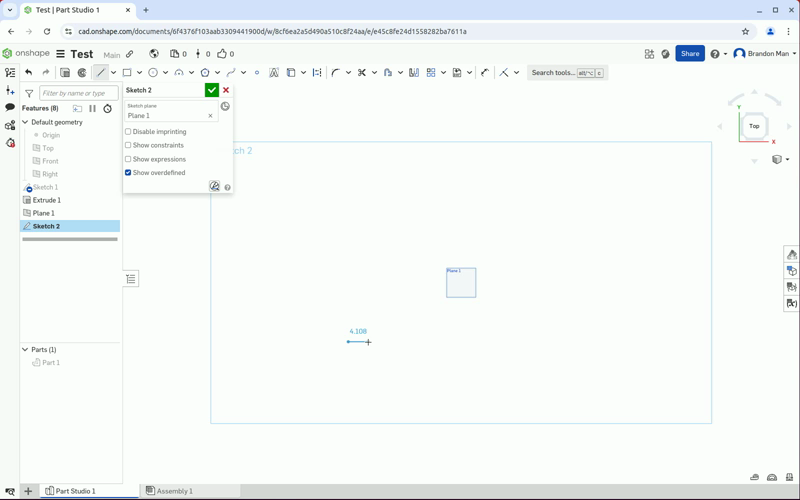
key_up(shift)
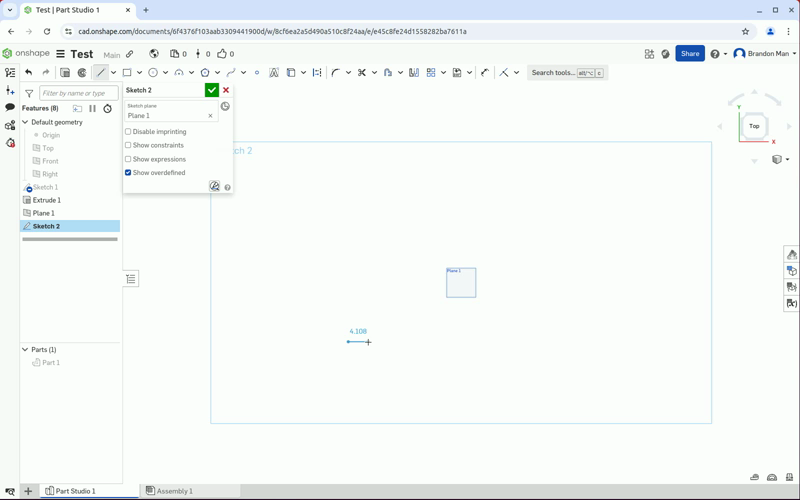
key_down(shift)
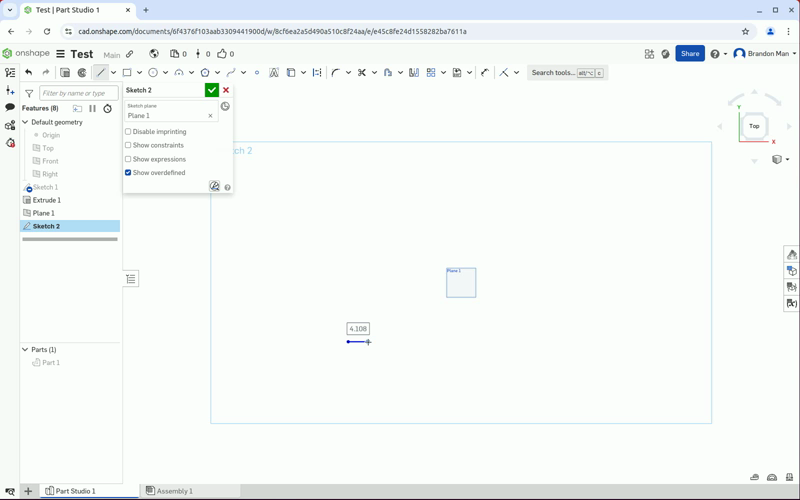
mouse_move(368, 224)
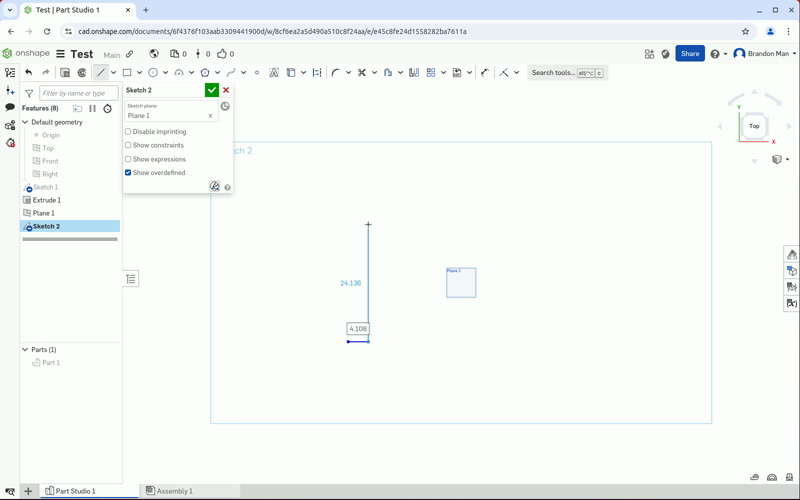
click(368, 224)
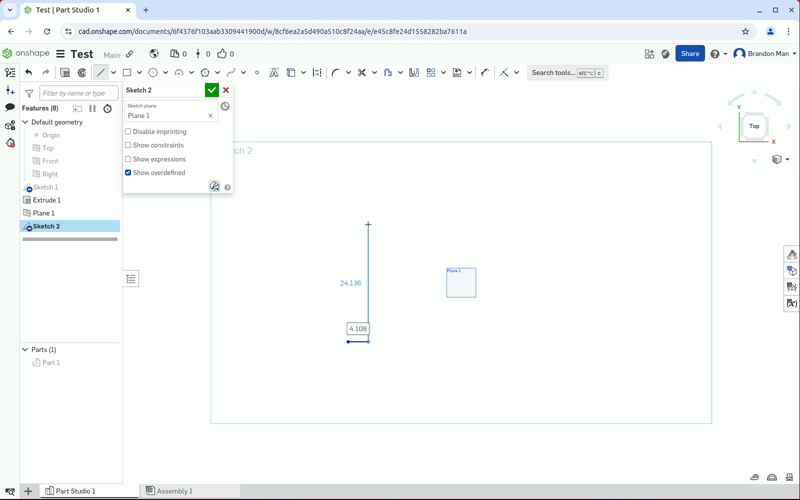
key_up(shift)
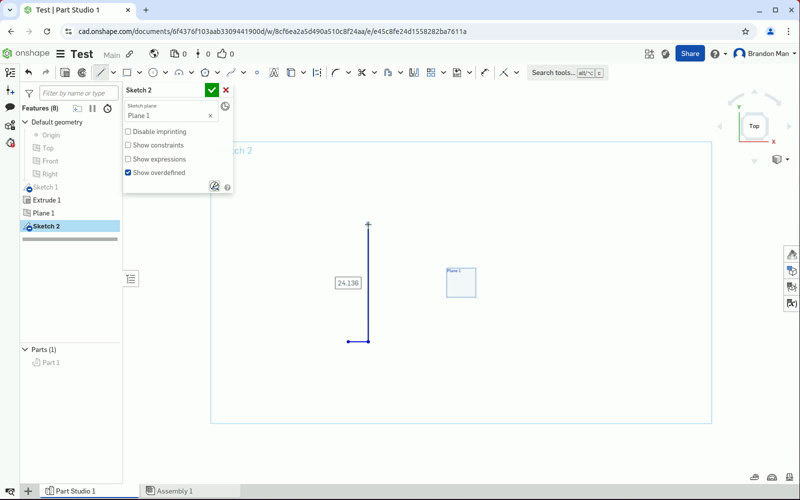
key_down(shift)
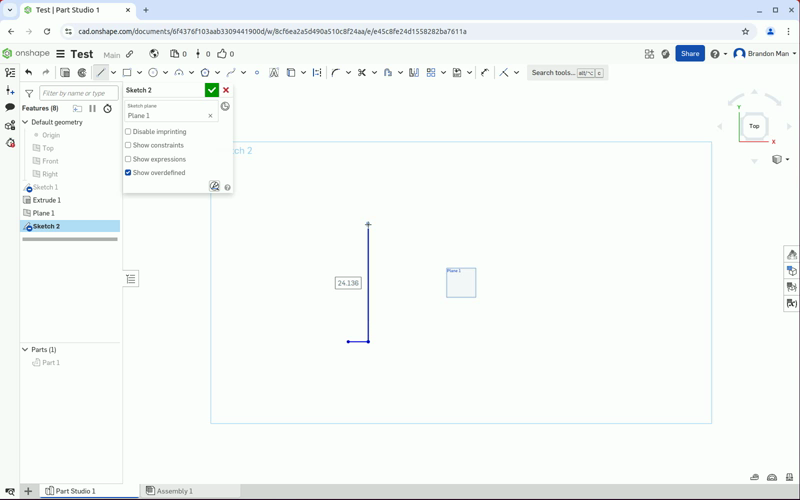
mouse_move(398, 224)
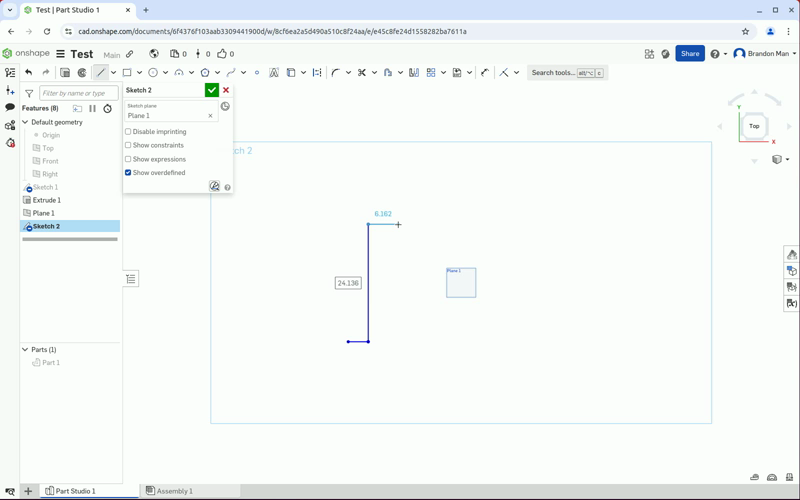
mouse_move(348, 224)
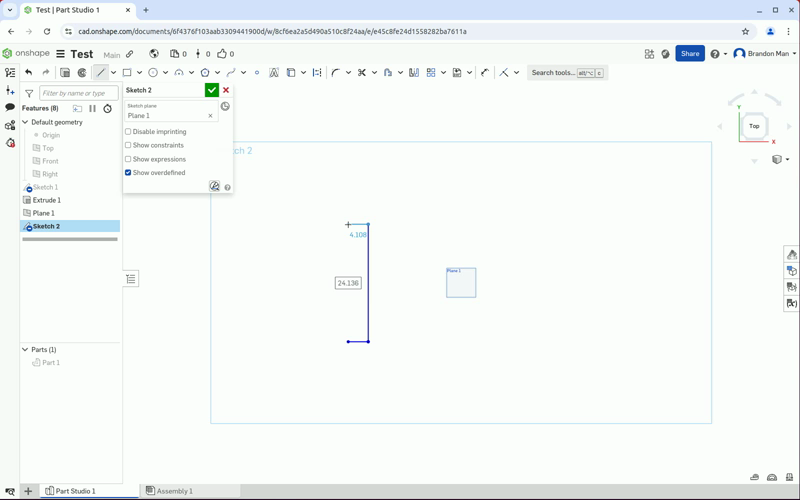
click(348, 224)
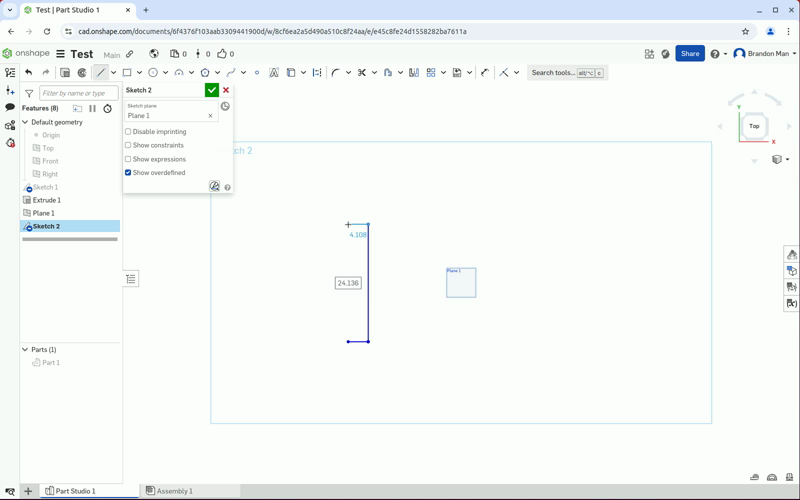
key_up(shift)
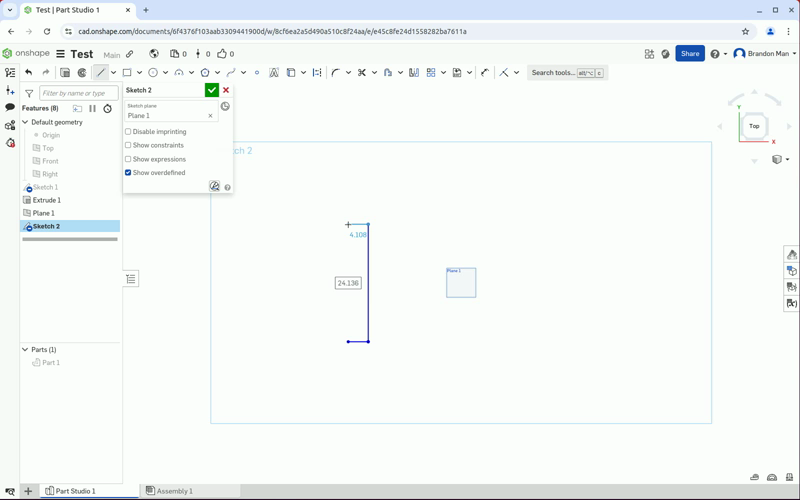
key_down(shift)
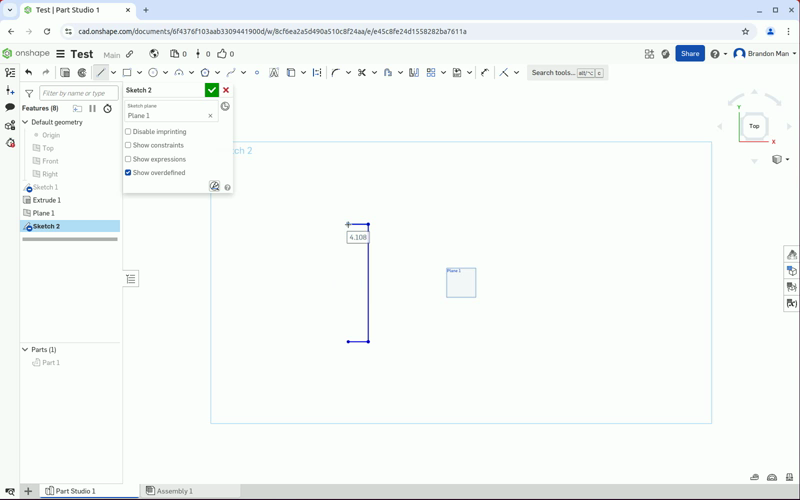
mouse_move(348, 341)
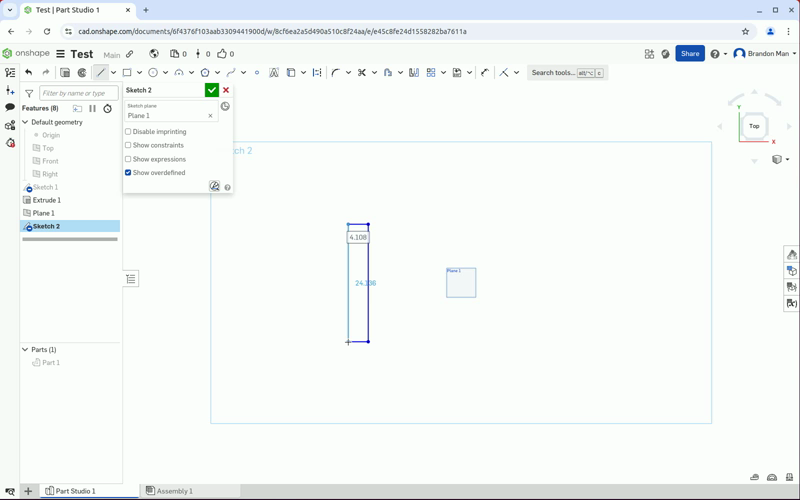
key_up(shift)
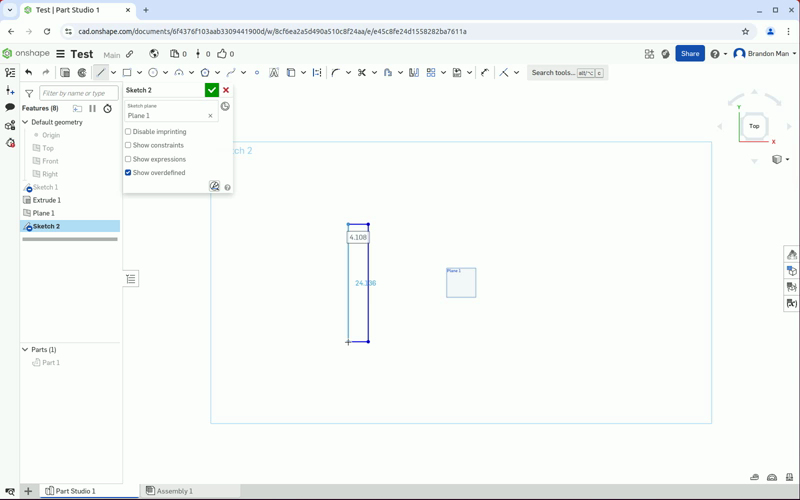
click(348, 341)
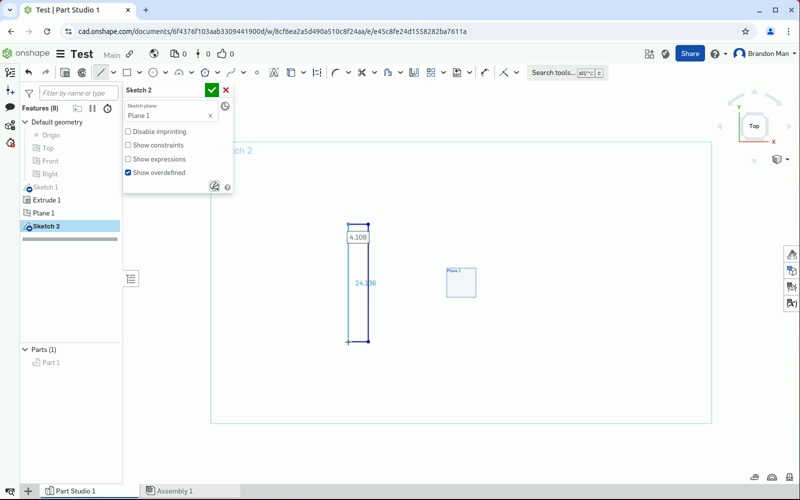
key(esc)
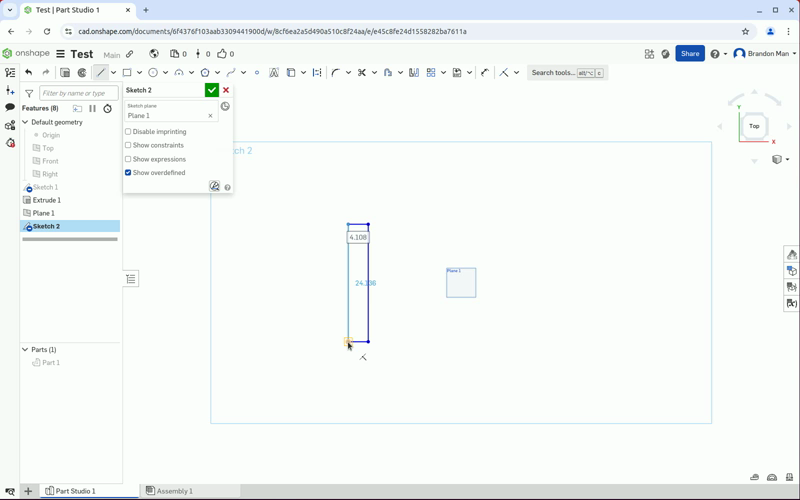
mouse_move(350, 283)
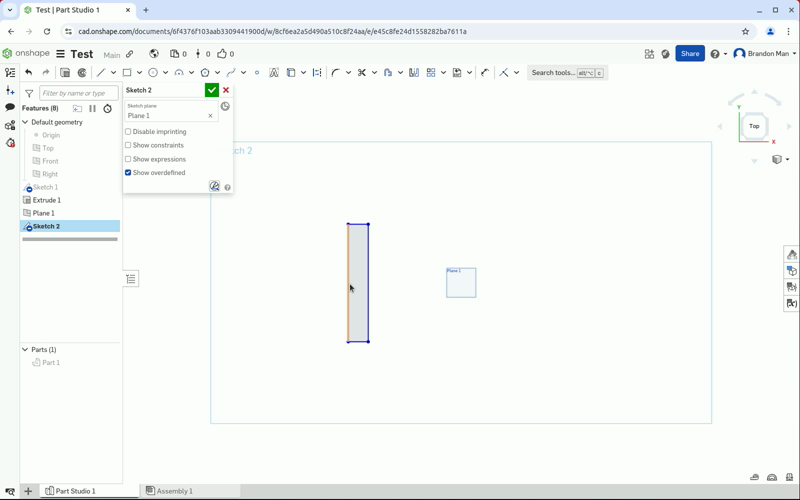
click(350, 283)
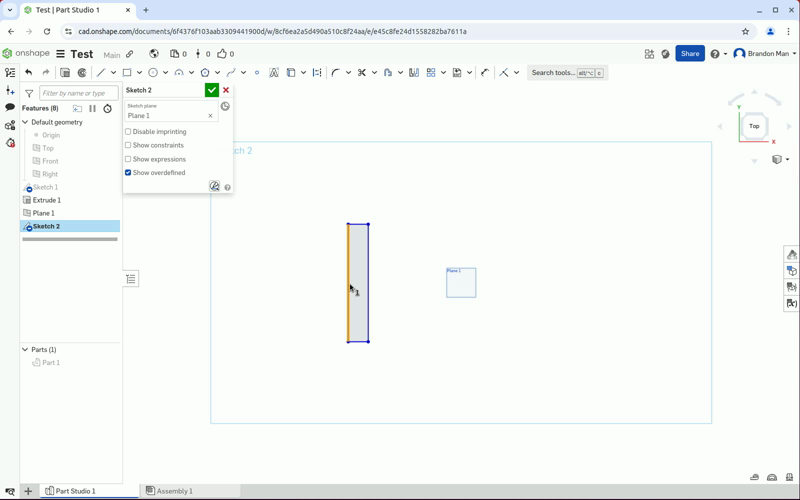
mouse_move(73, 352)
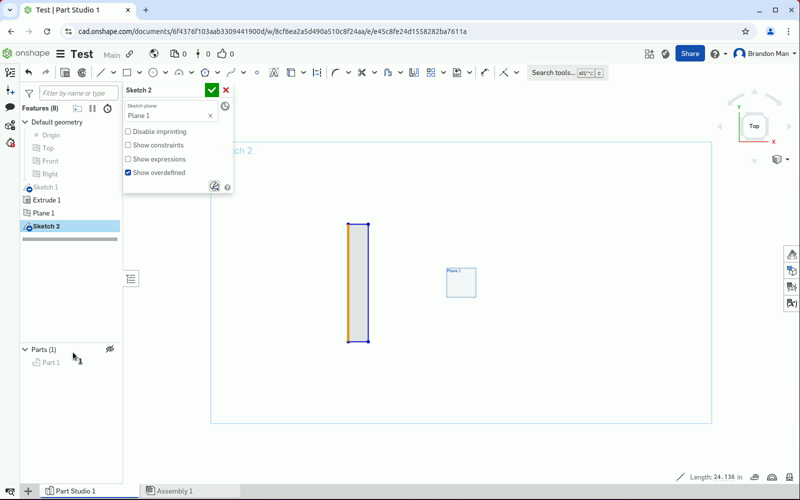
key(shift+y)
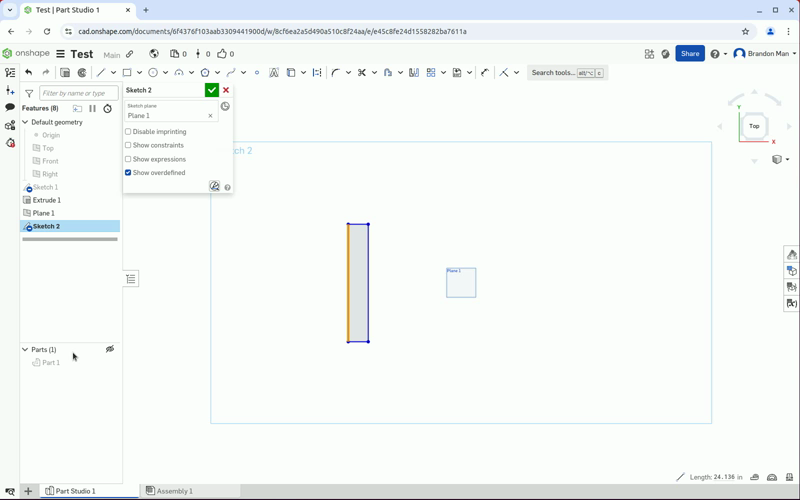
key(shift+e)
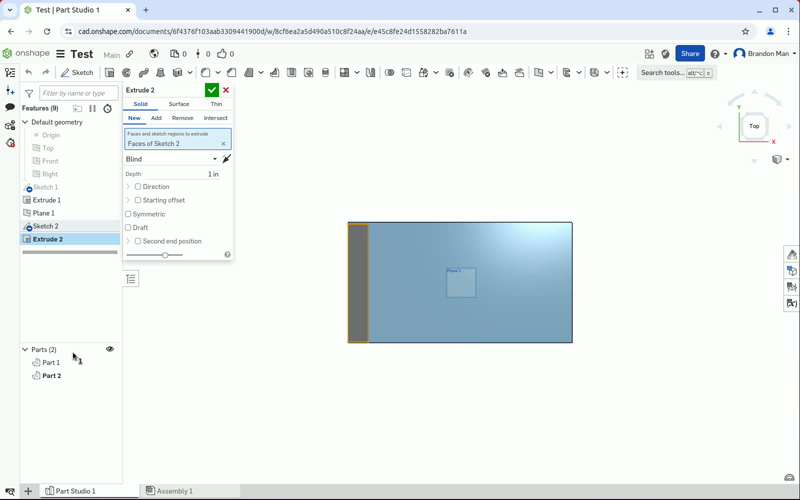
mouse_move(143, 106)
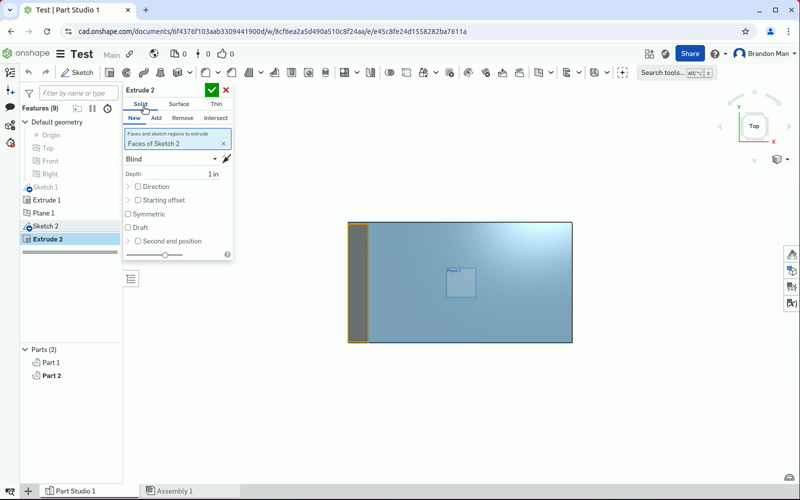
click(143, 106)
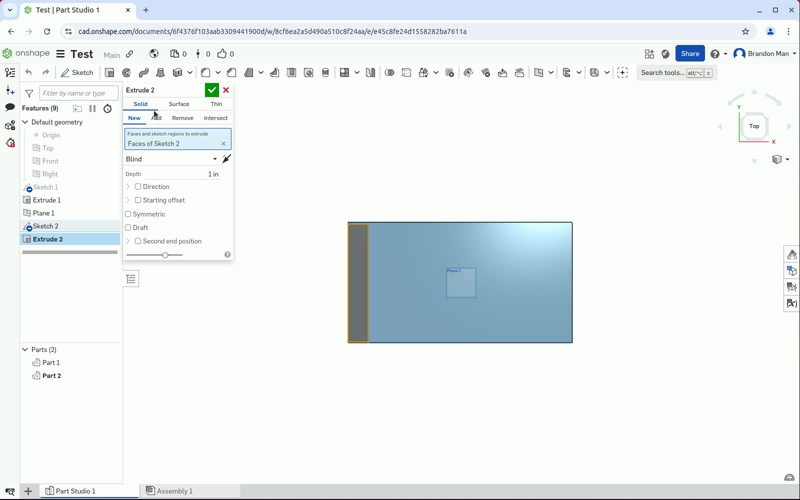
mouse_move(186, 120)
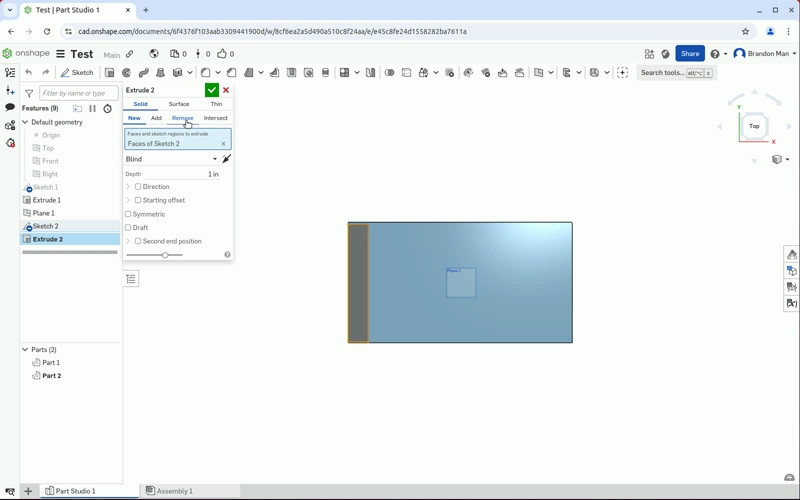
click(186, 120)
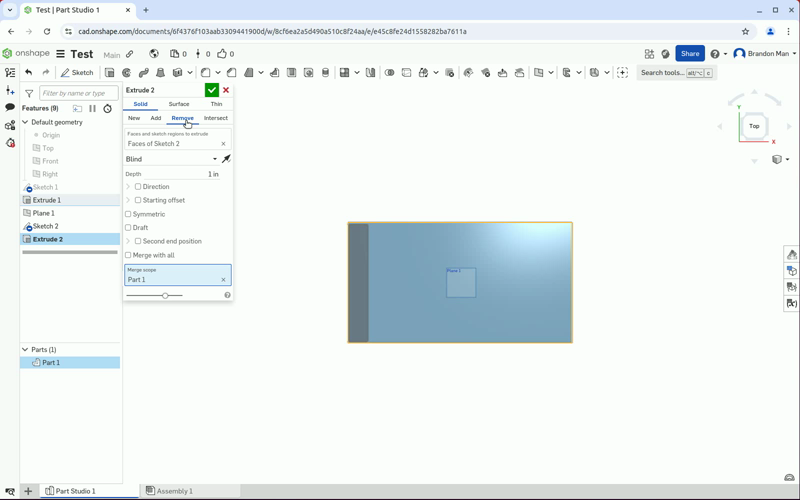
key(tab, 4)
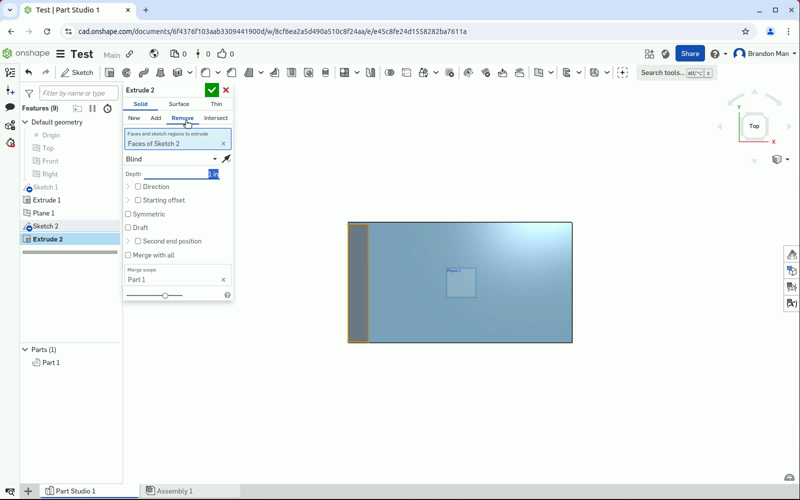
text(5.536)
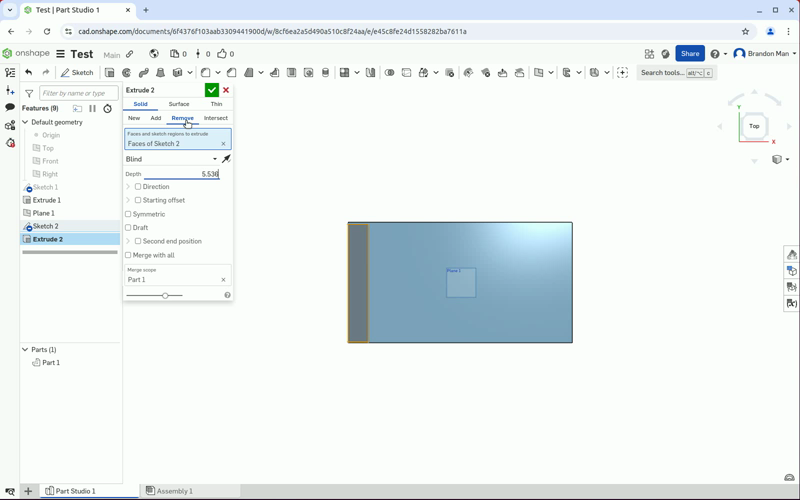
key(tab, 6)
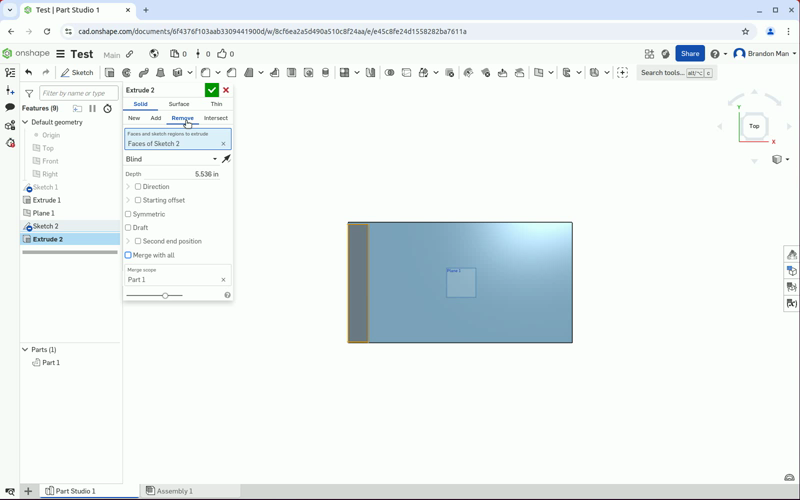
key(space)
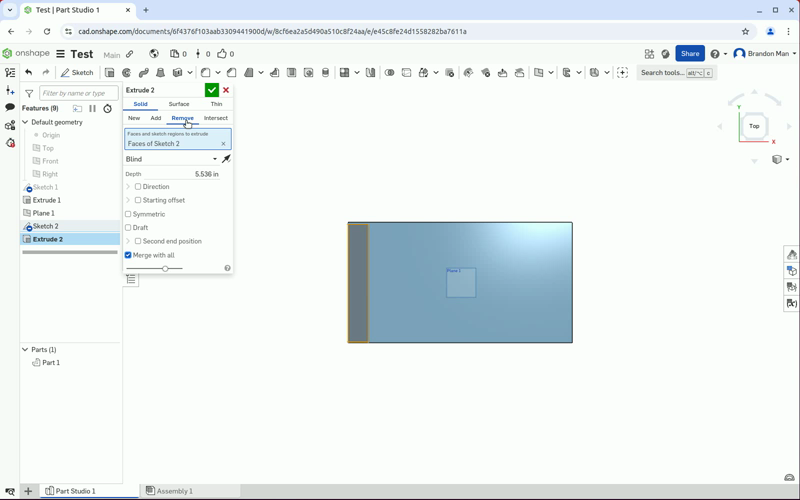
key(enter)
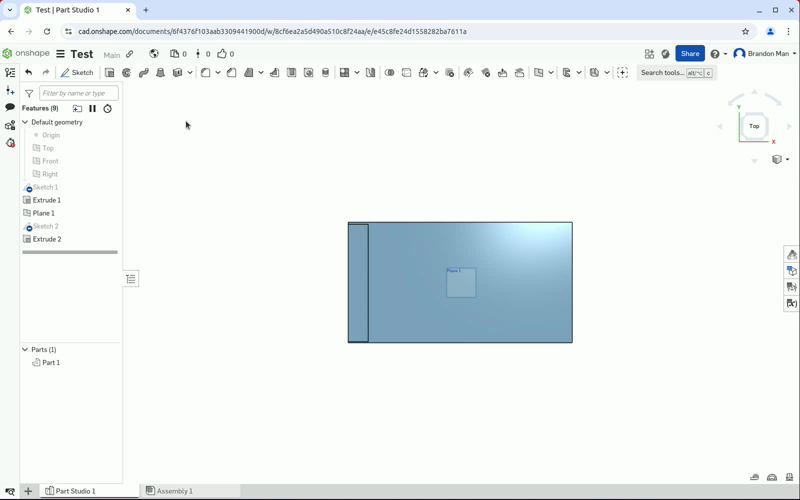
key(shift+h)
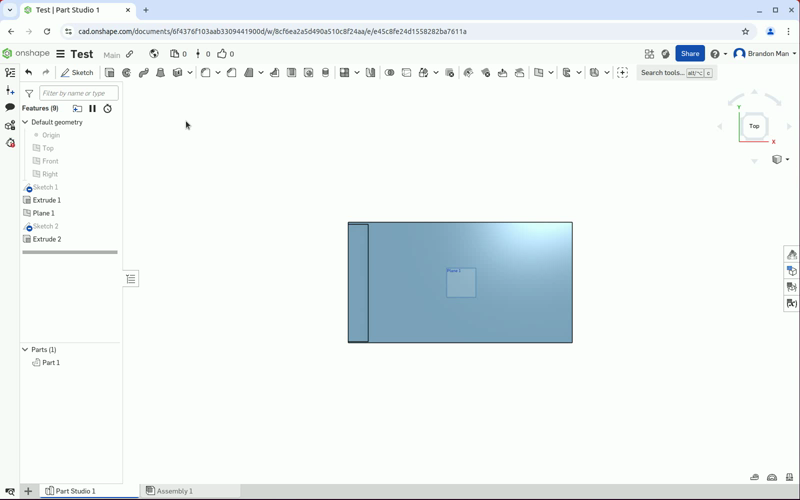
key(shift+h)
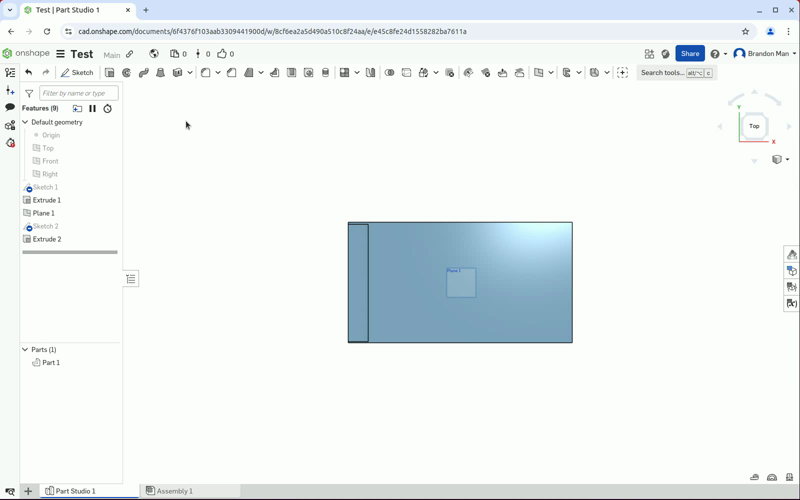
mouse_move(73, 189)
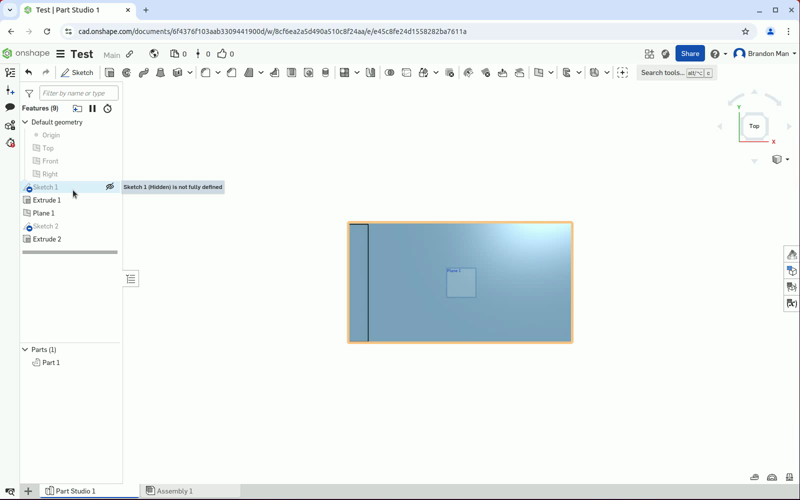
click(73, 189)
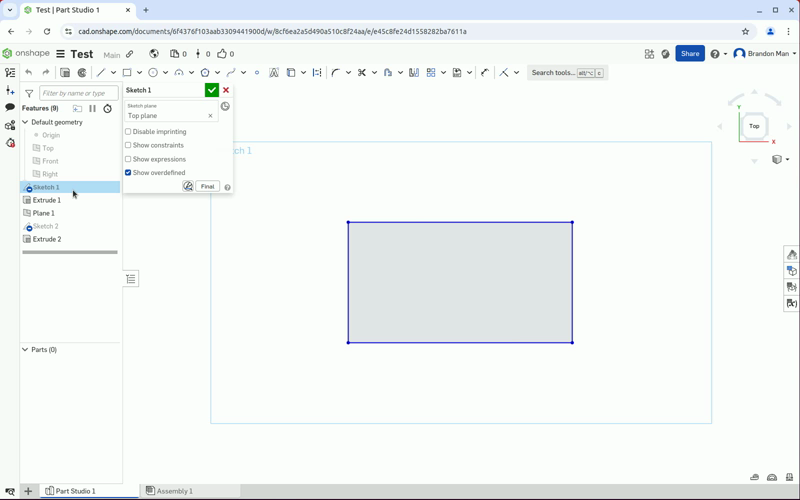
mouse_move(229, 92)
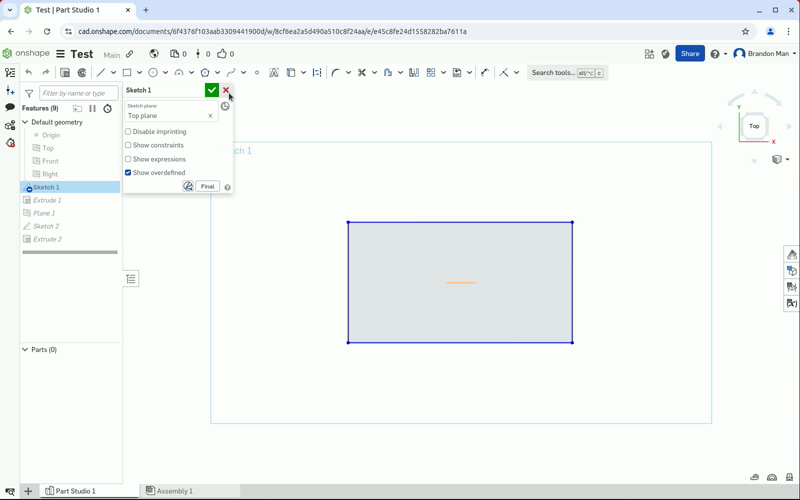
click(229, 92)
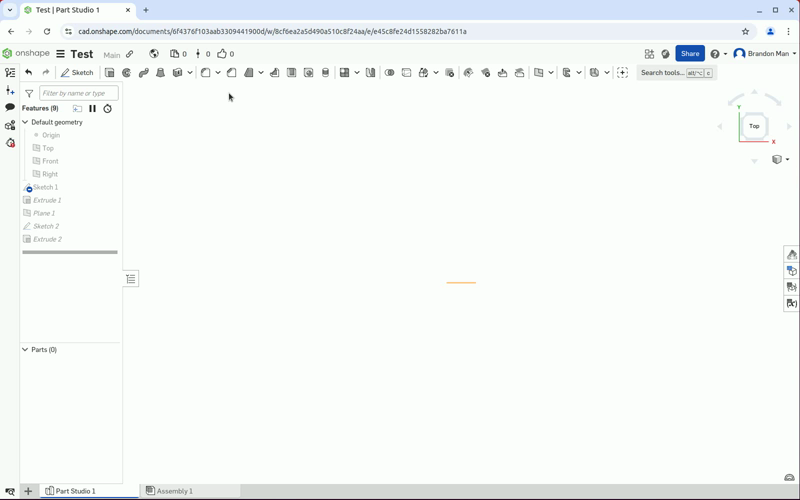
mouse_move(73, 352)
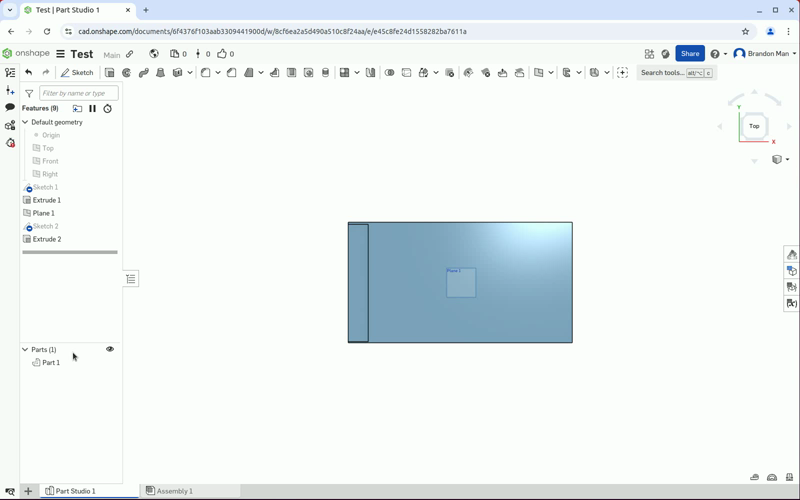
key(y)
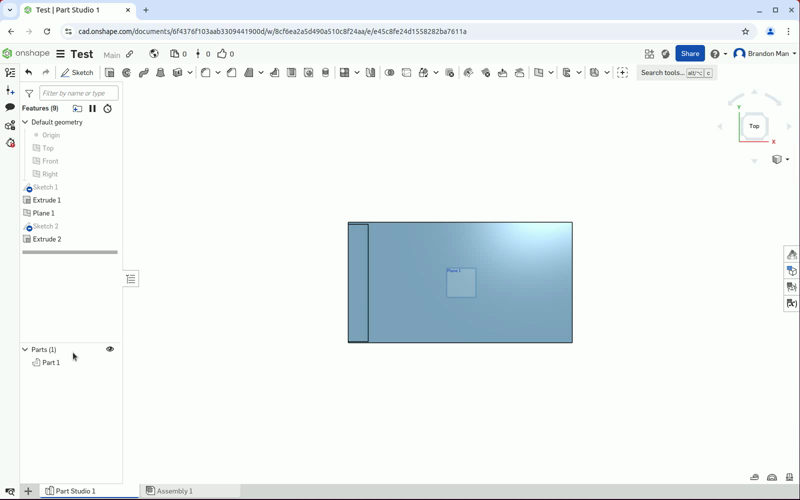
key(shift+p)
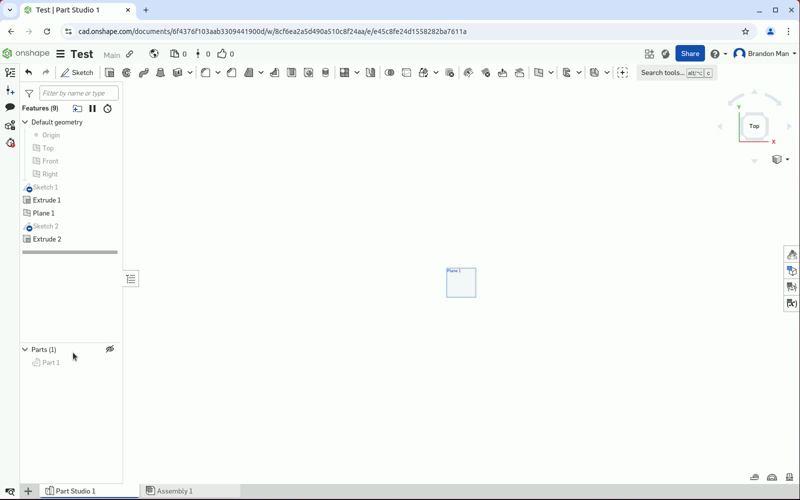
key(space)
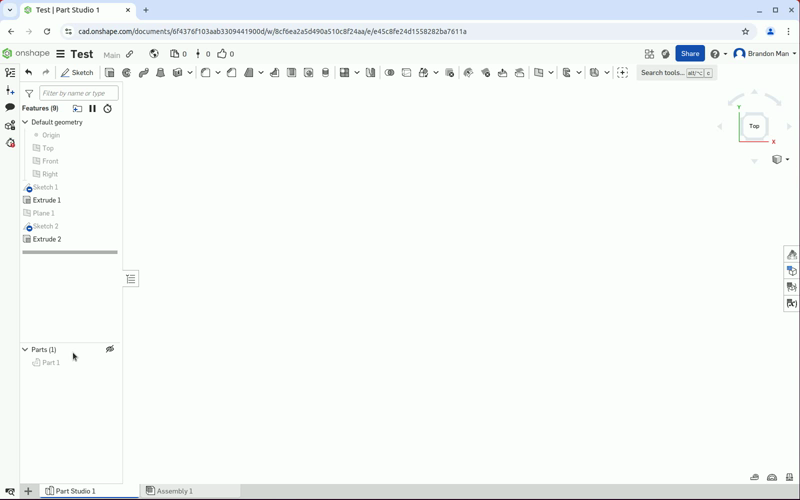
key_down(shift)
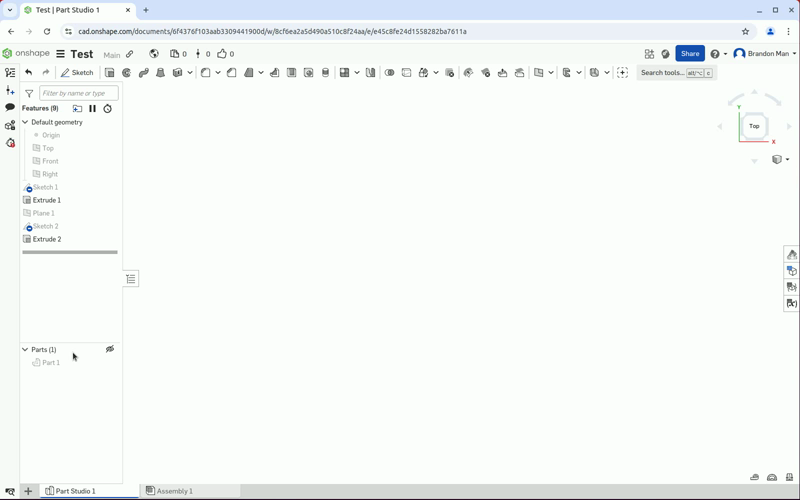
key(up)
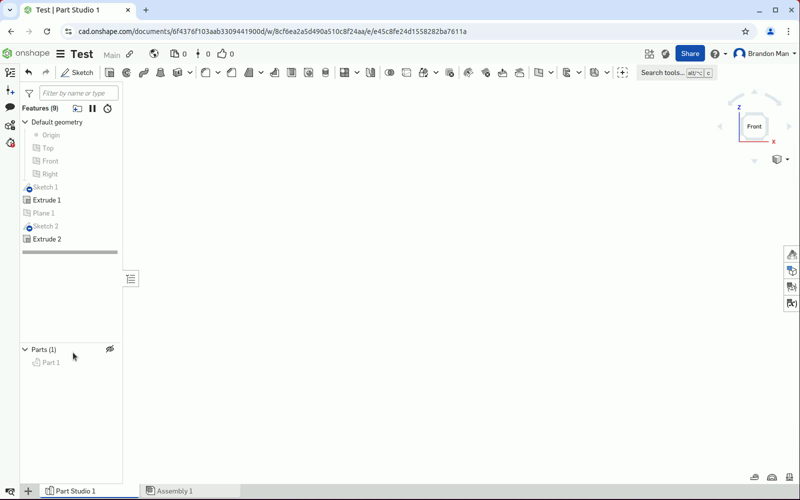
key_up(shift)
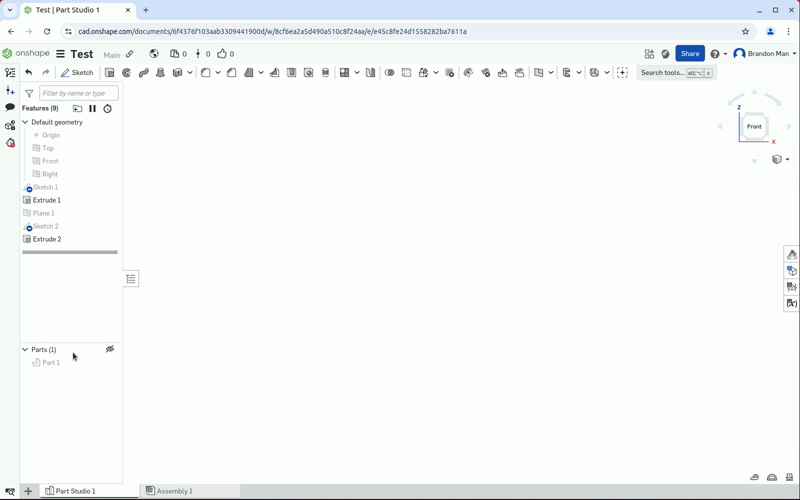
mouse_move(73, 352)
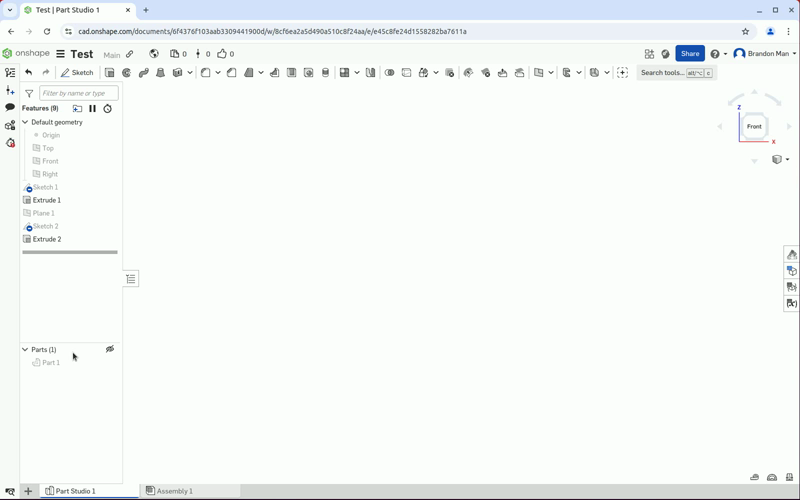
key(shift+y)
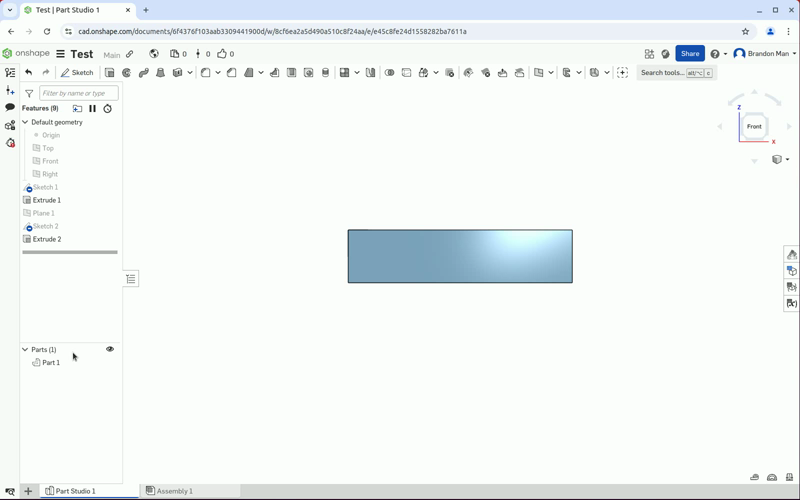
mouse_move(541, 75)
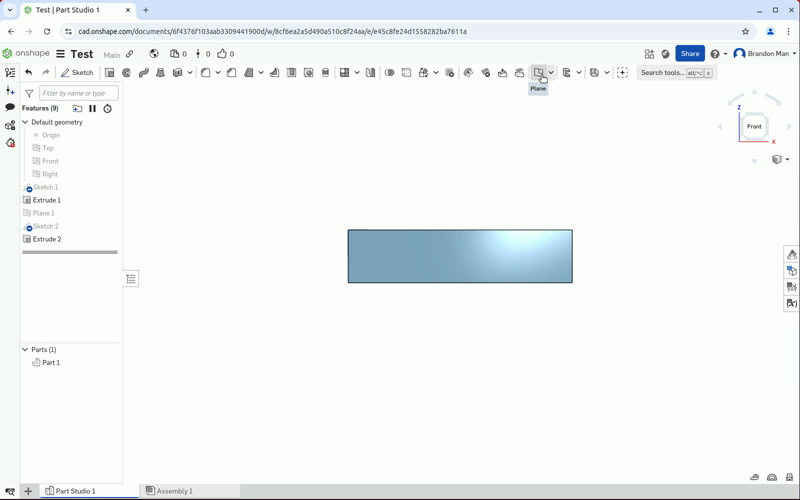
click(541, 75)
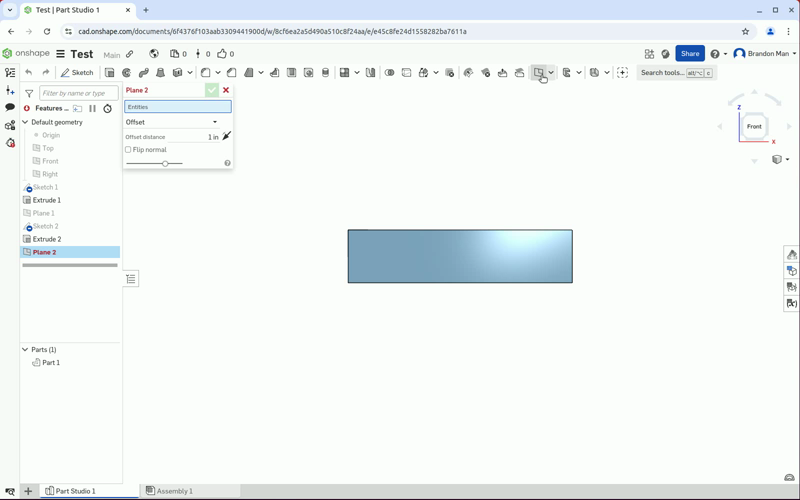
mouse_move(73, 163)
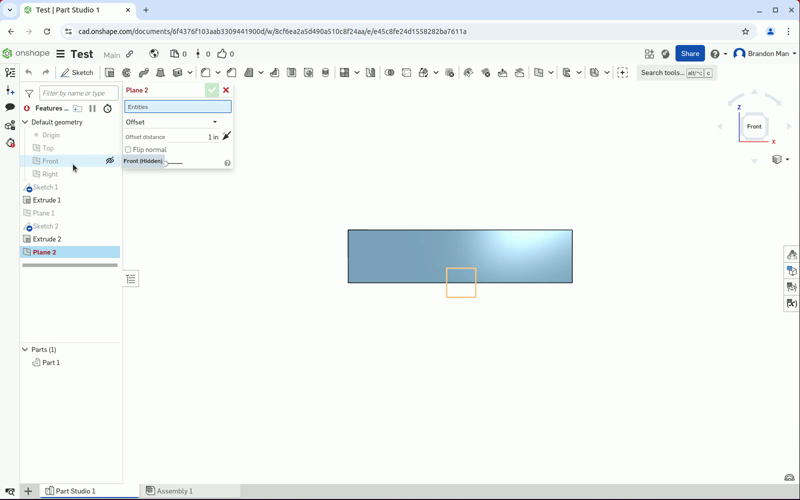
click(73, 163)
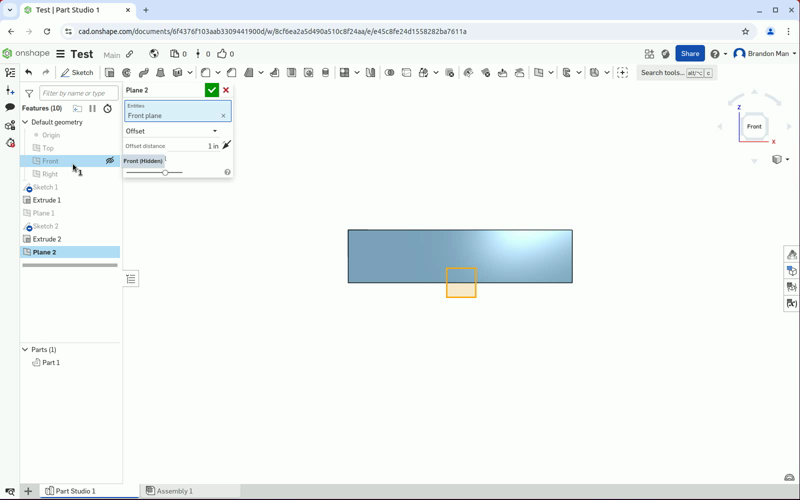
key(tab, 2)
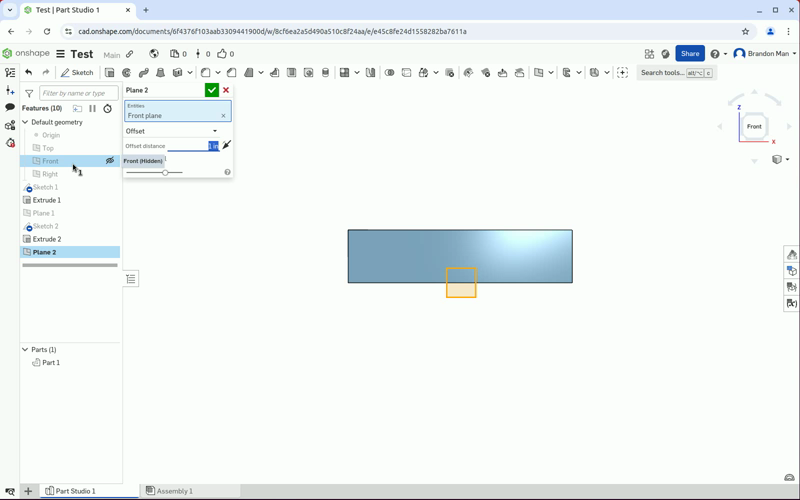
text(12.263)
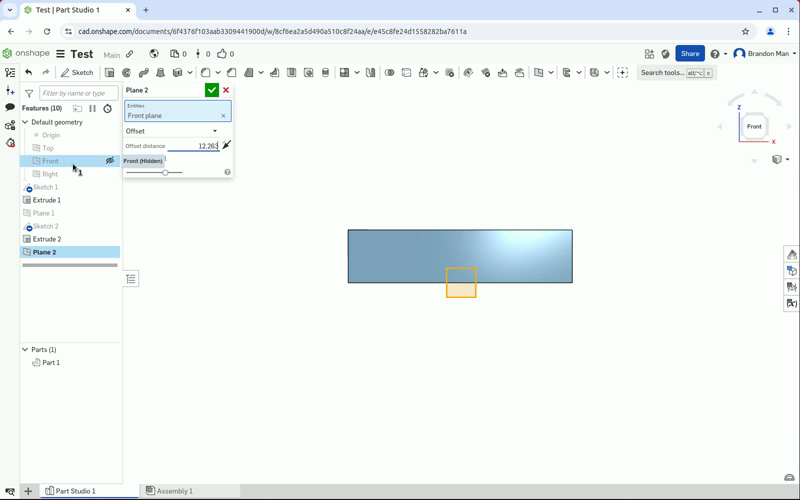
key(enter, 2)
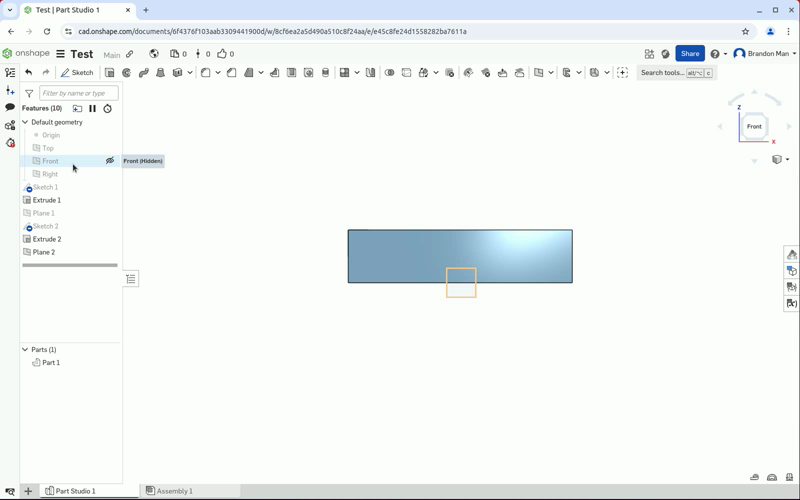
key(shift+s)
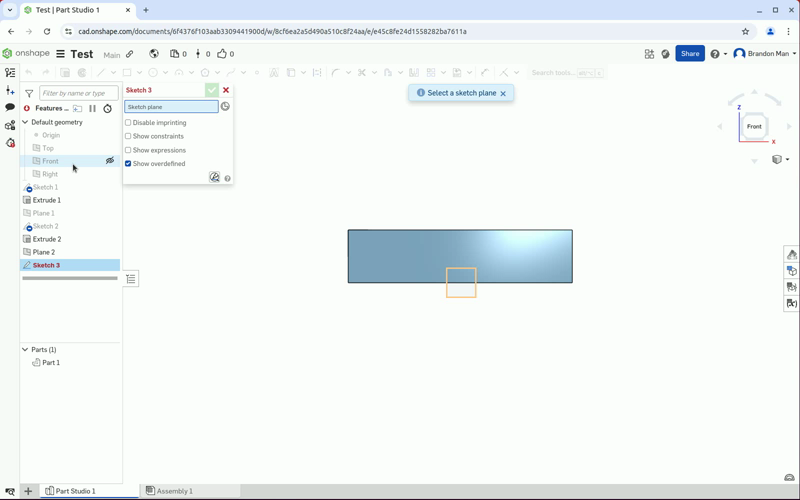
mouse_move(73, 254)
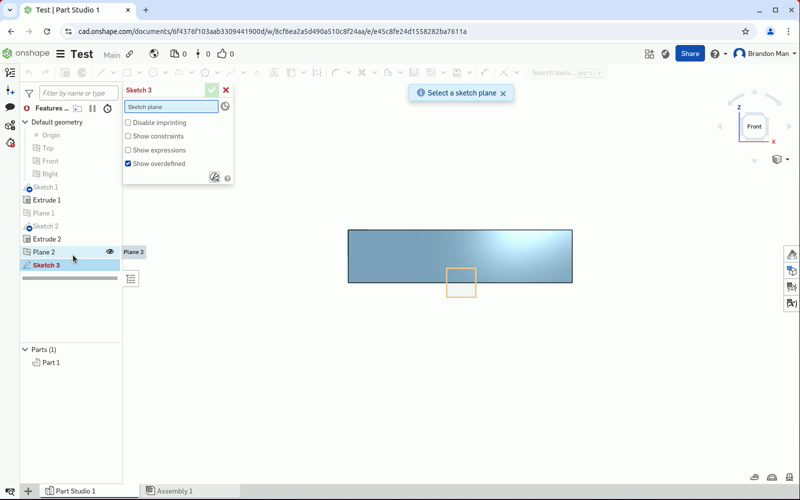
click(73, 254)
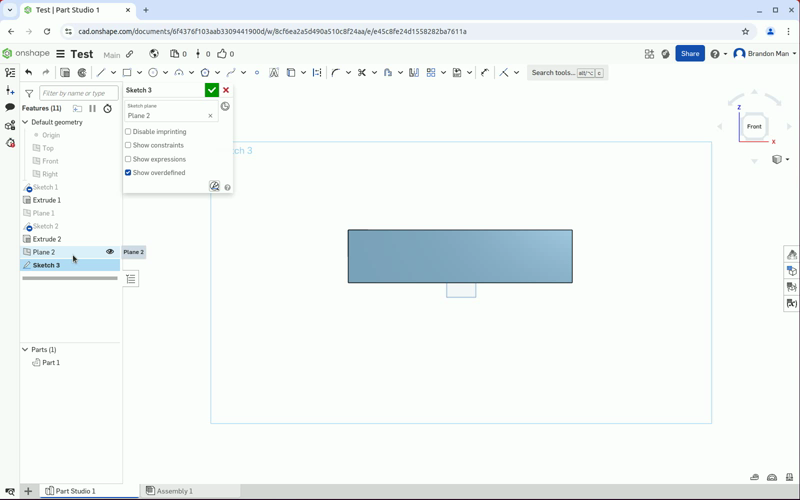
mouse_move(73, 352)
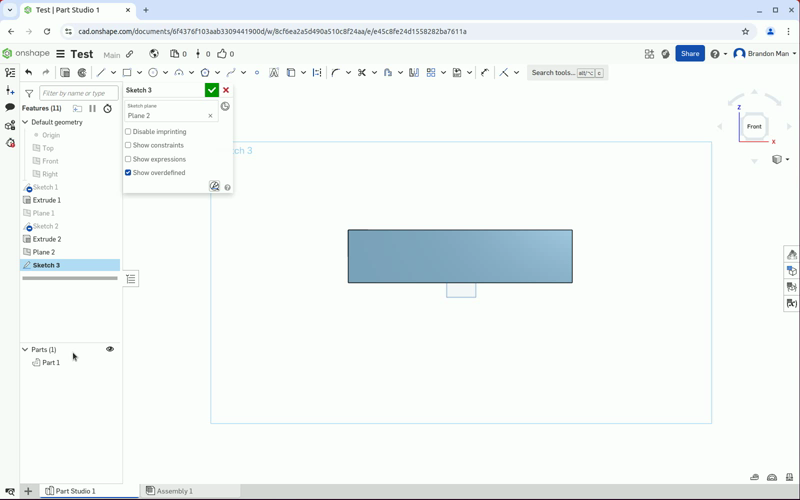
key(y)
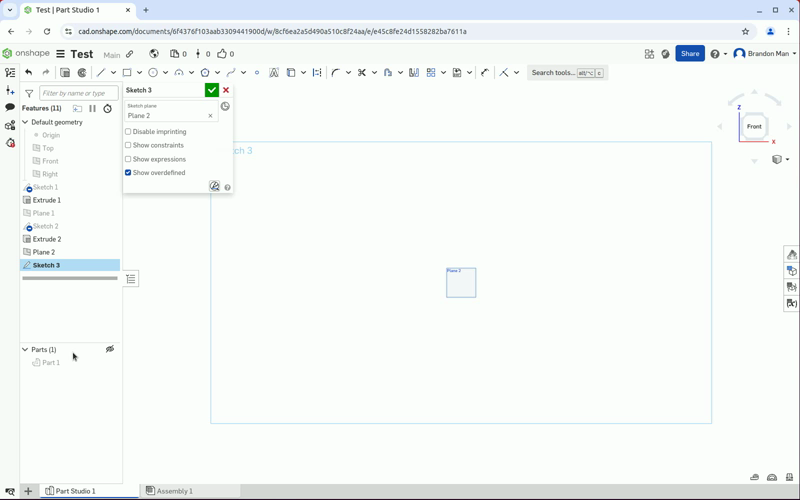
key(c)
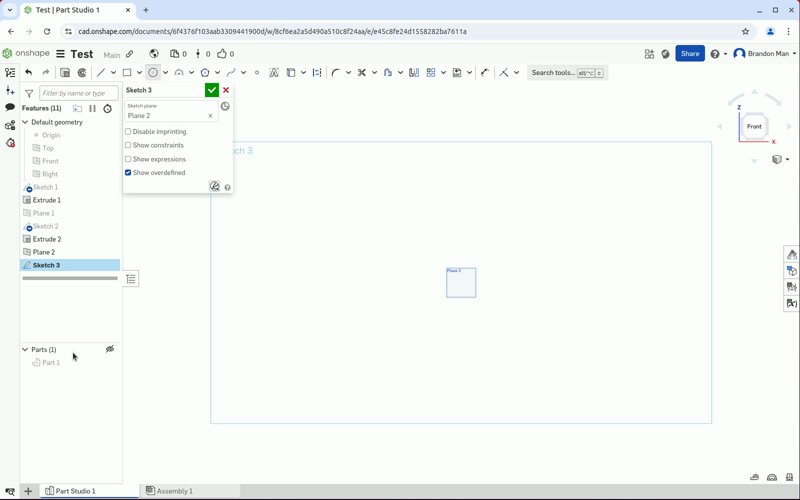
key_down(shift)
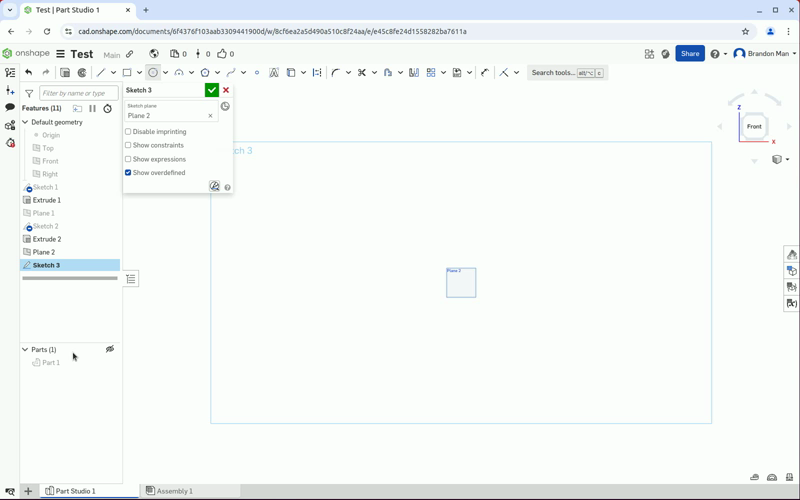
mouse_move(383, 245)
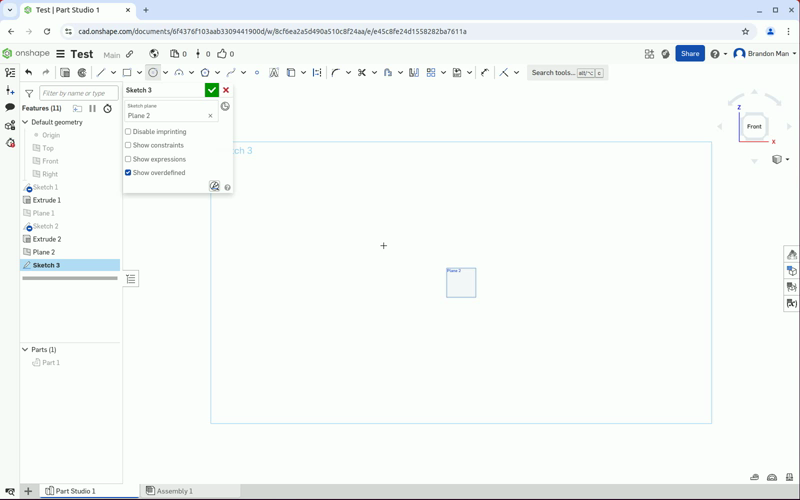
click(383, 245)
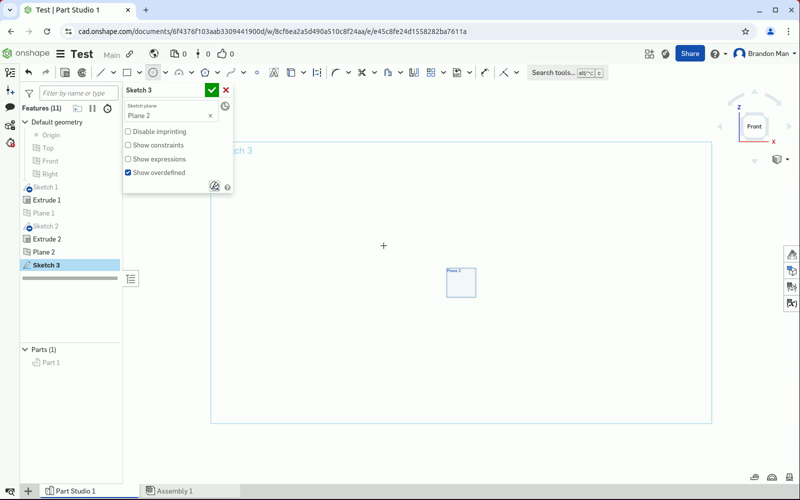
key_up(shift)
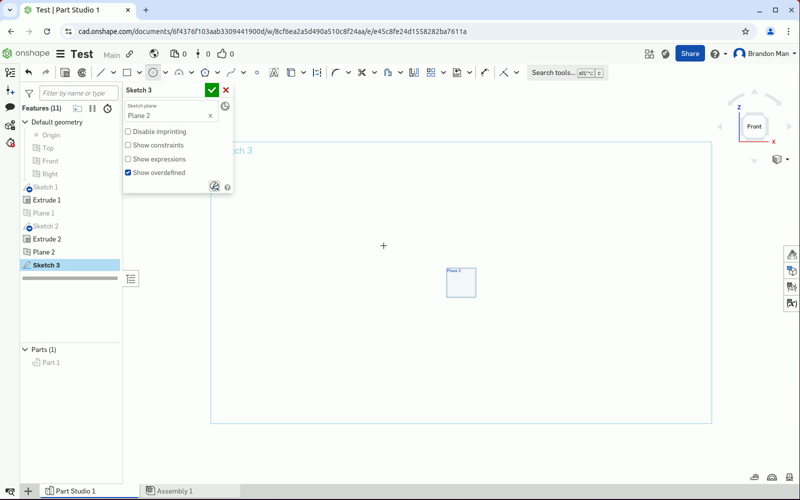
mouse_move(386, 245)
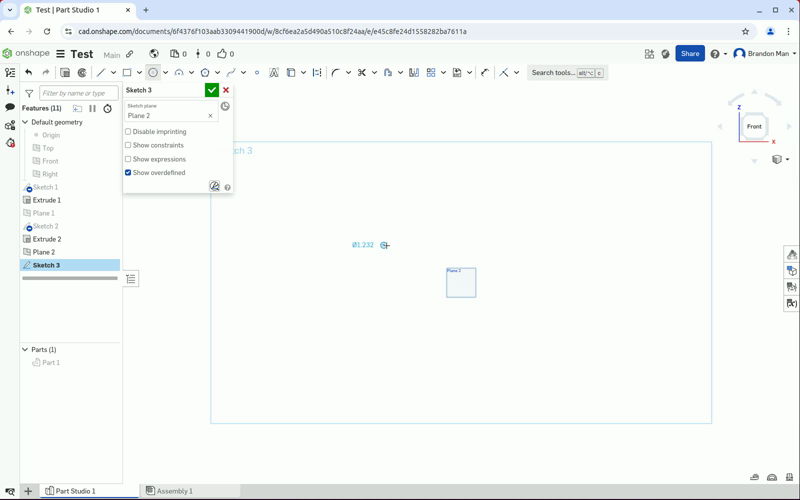
click(386, 245)
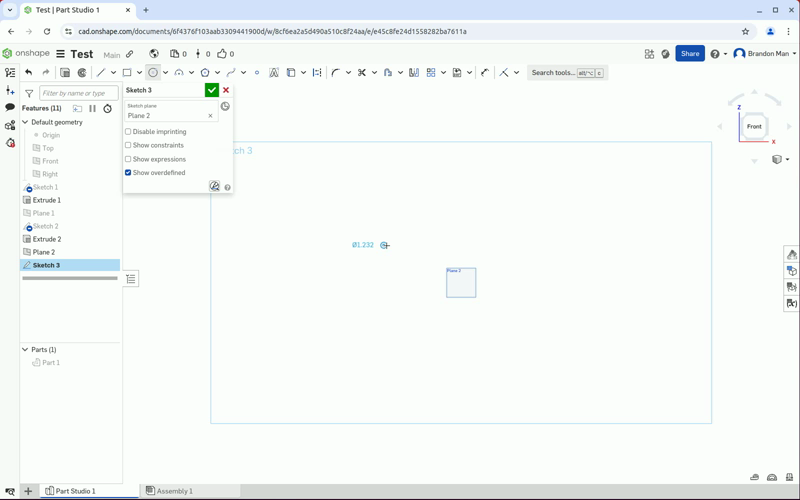
key(esc)
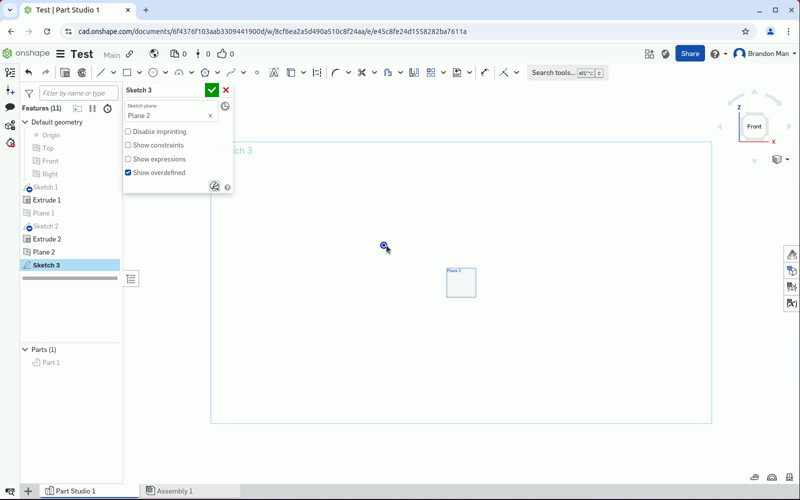
mouse_move(386, 245)
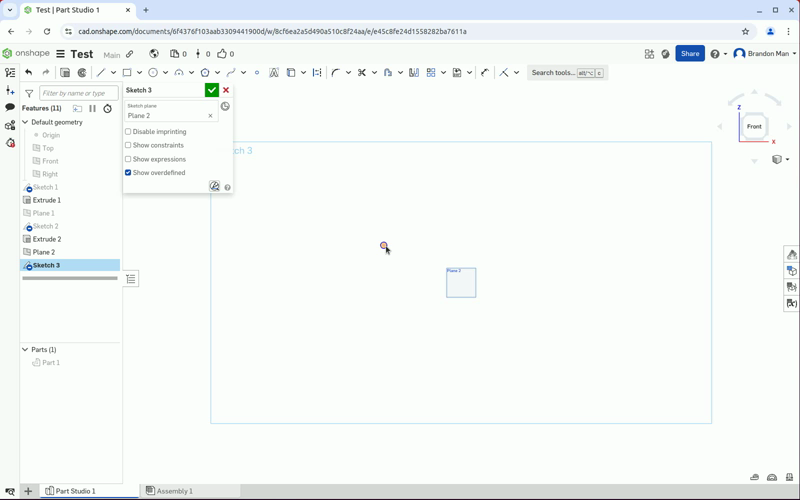
scroll(6)
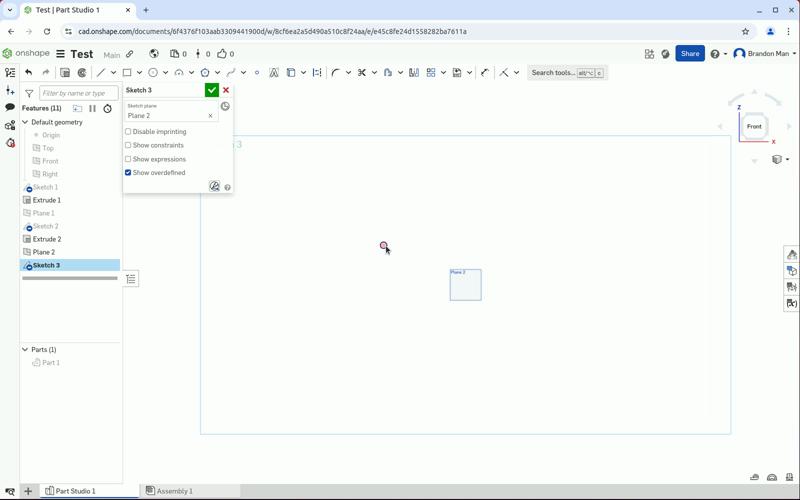
scroll(6)
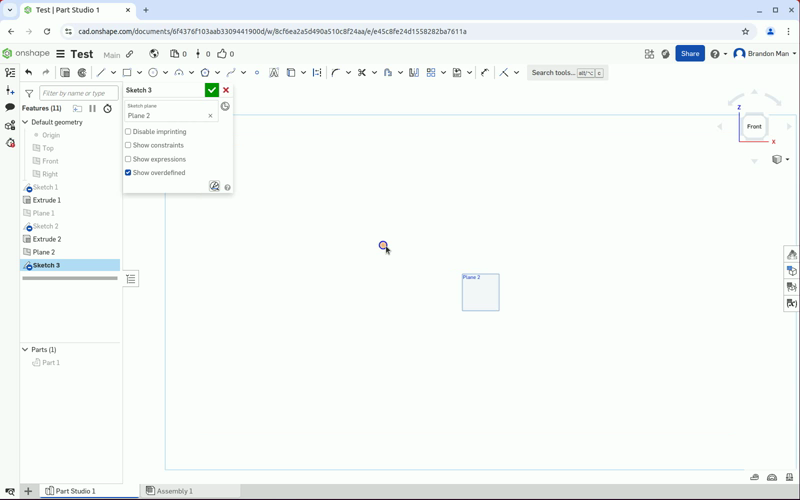
scroll(6)
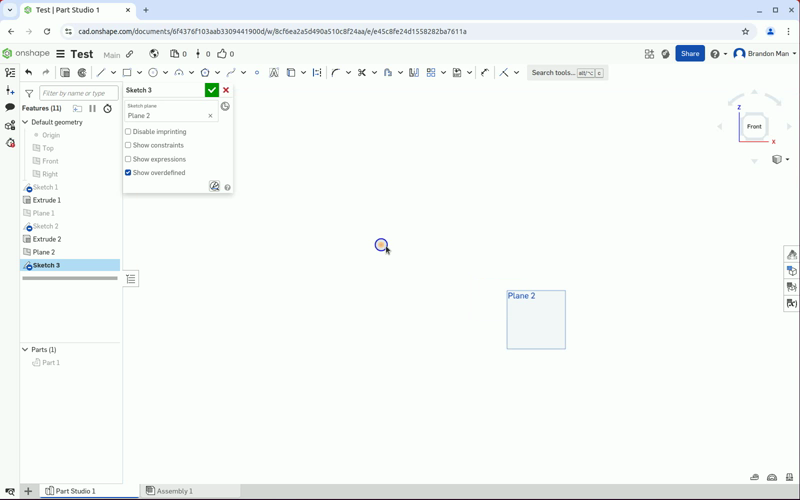
scroll(6)
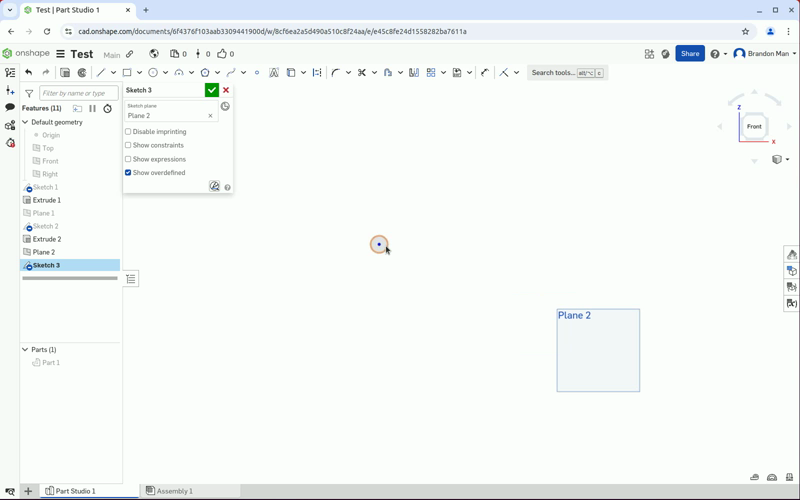
scroll(6)
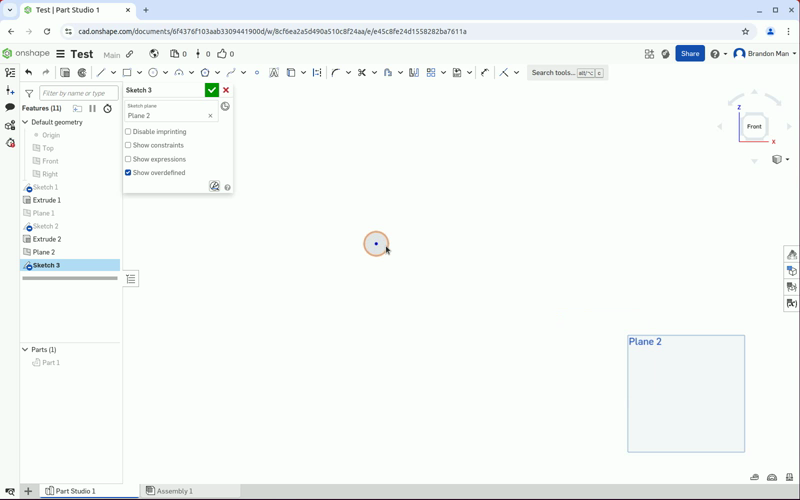
scroll(6)
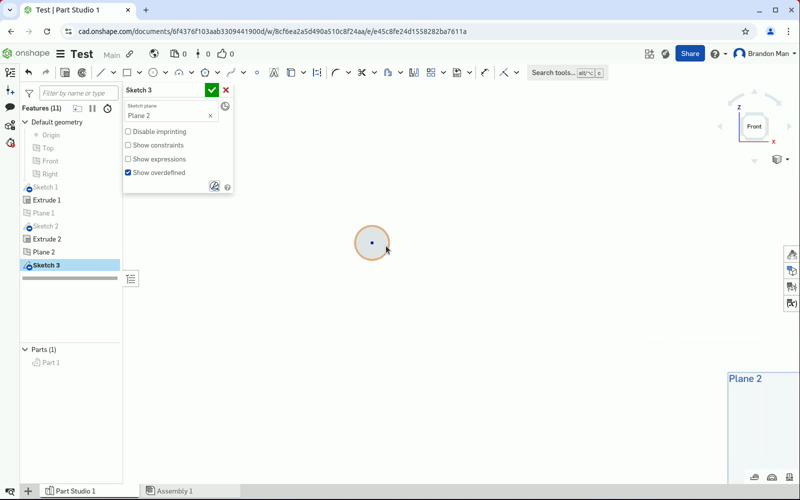
scroll(6)
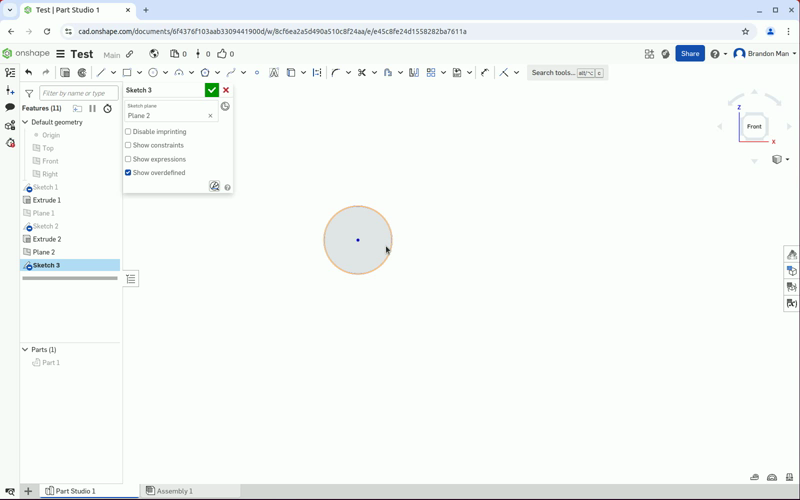
click(386, 245)
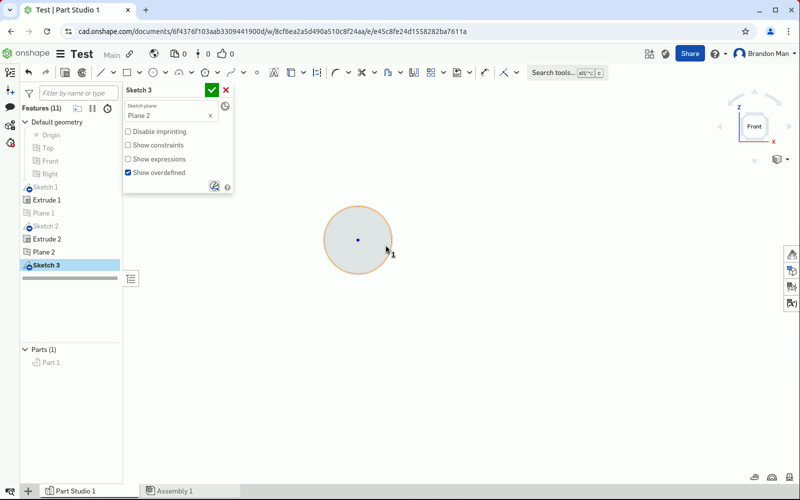
scroll(-6)
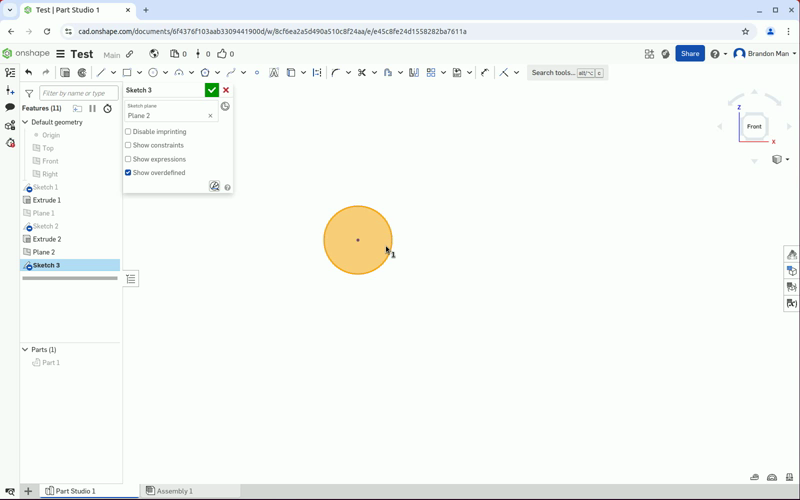
scroll(-6)
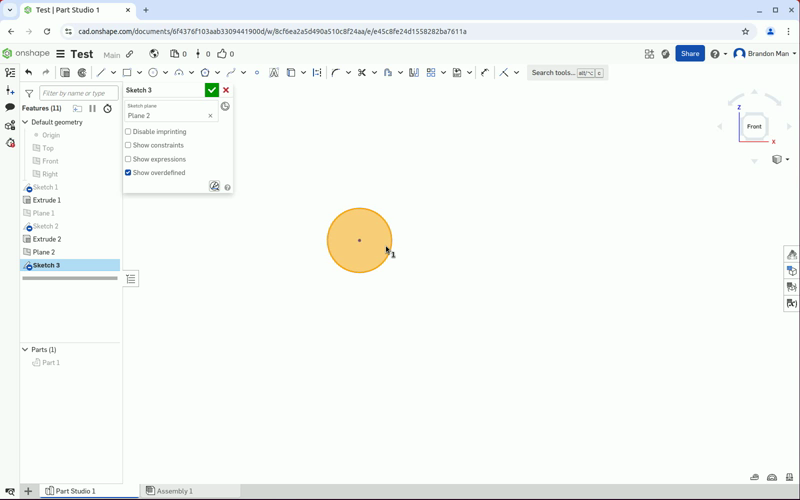
scroll(-6)
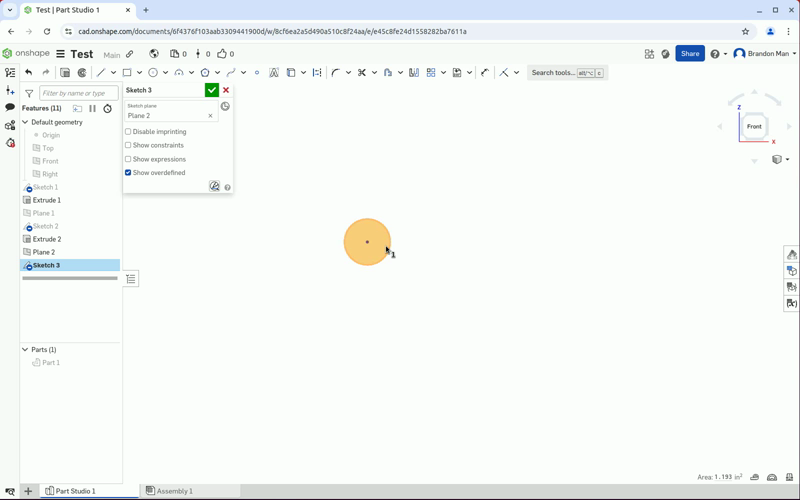
scroll(-6)
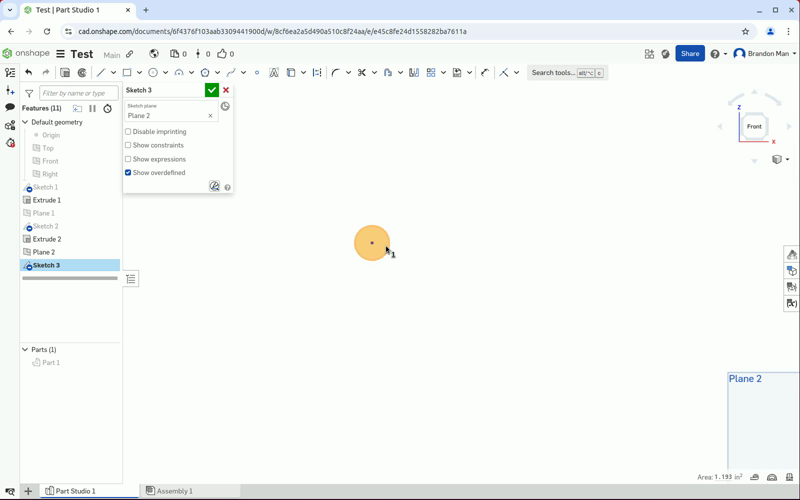
scroll(-6)
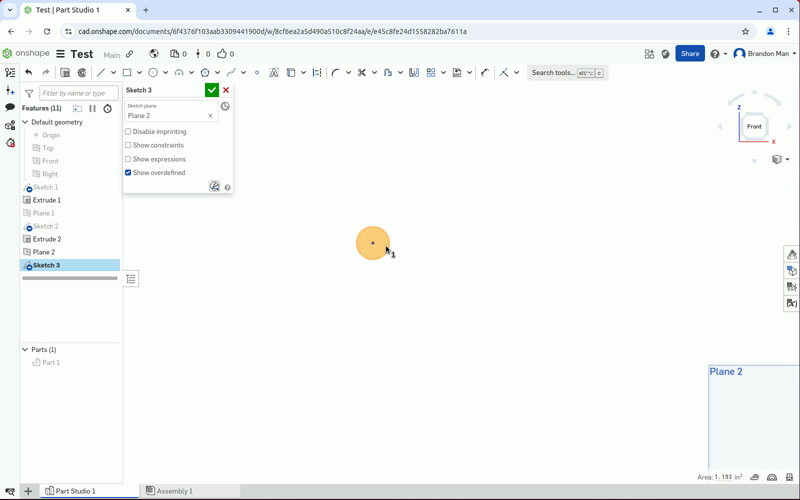
scroll(-6)
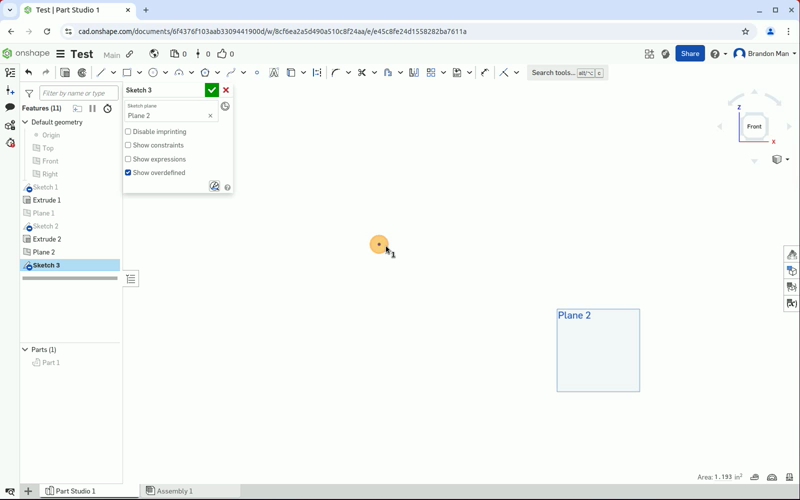
scroll(-6)
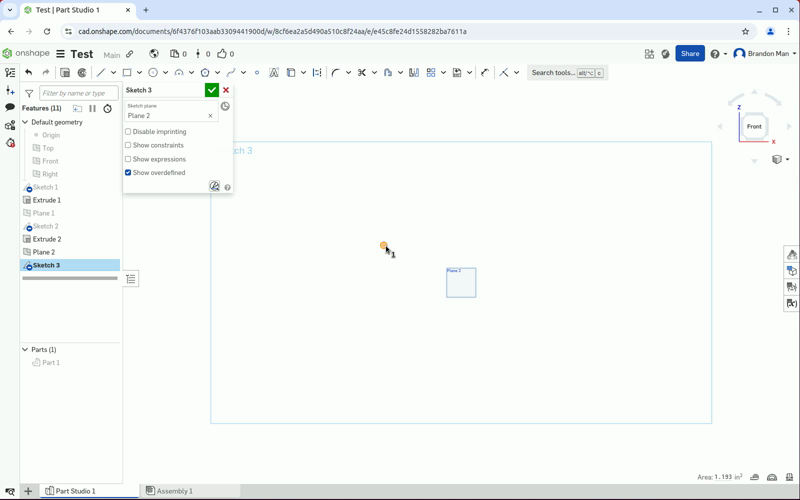
mouse_move(73, 352)
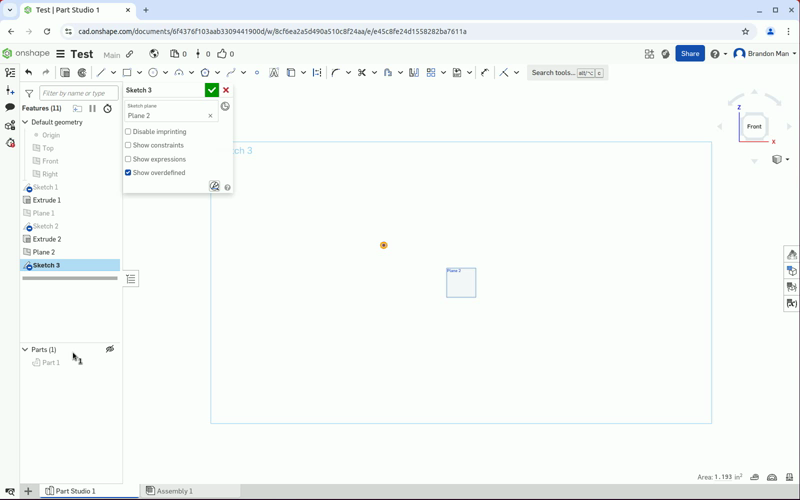
key(shift+y)
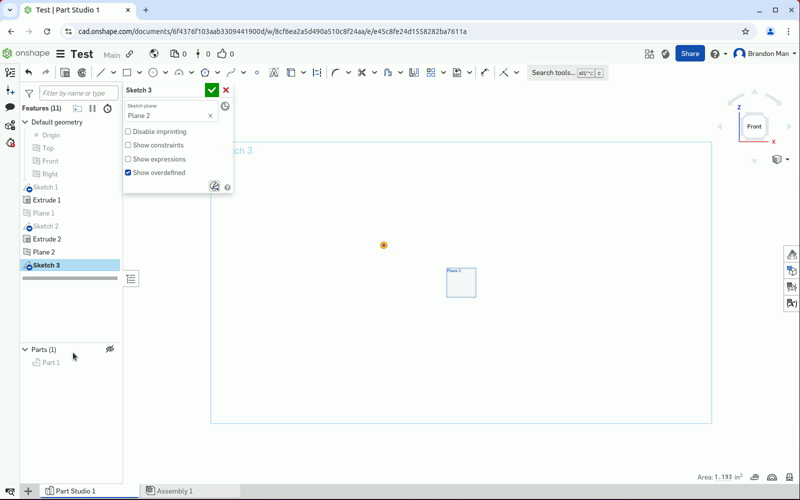
key(shift+e)
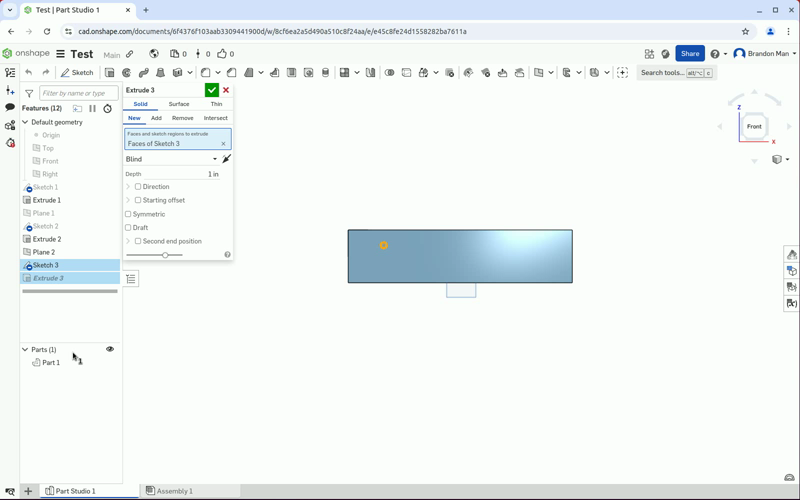
mouse_move(143, 106)
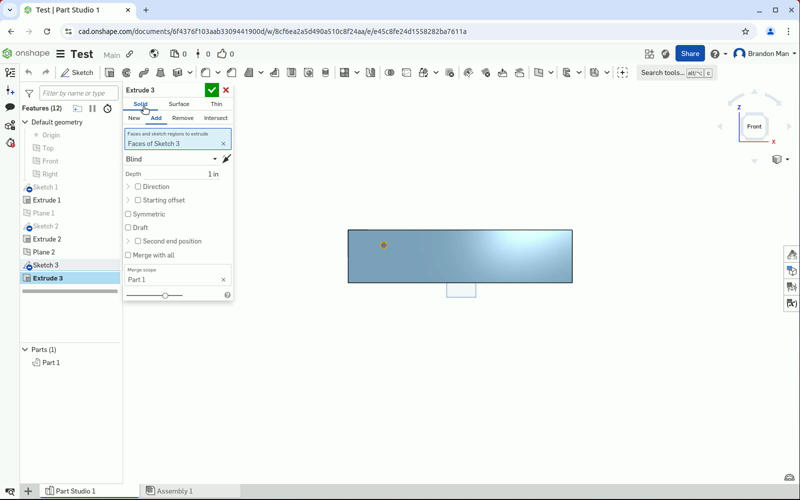
click(143, 106)
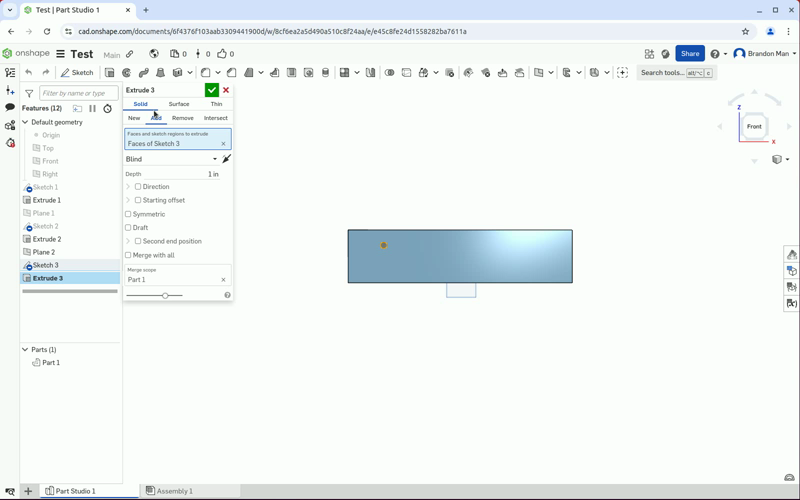
mouse_move(186, 120)
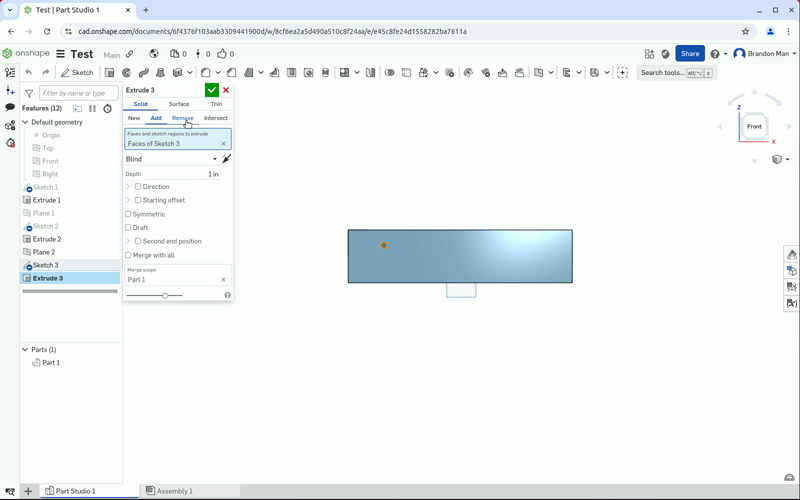
click(186, 120)
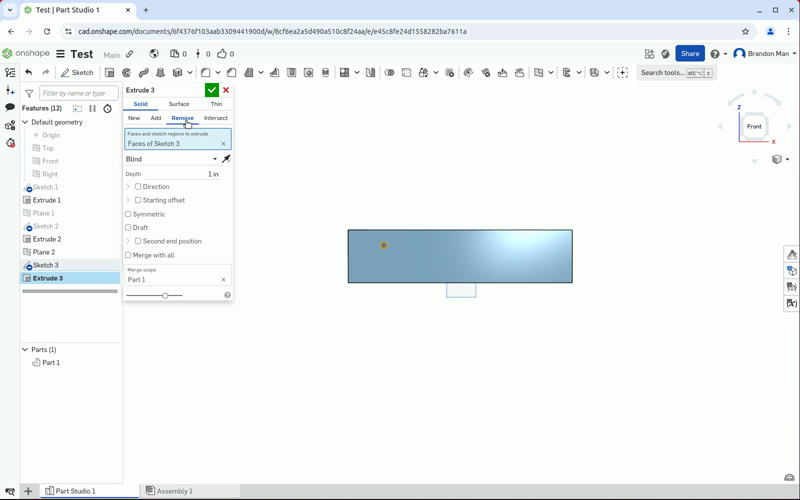
key(tab, 4)
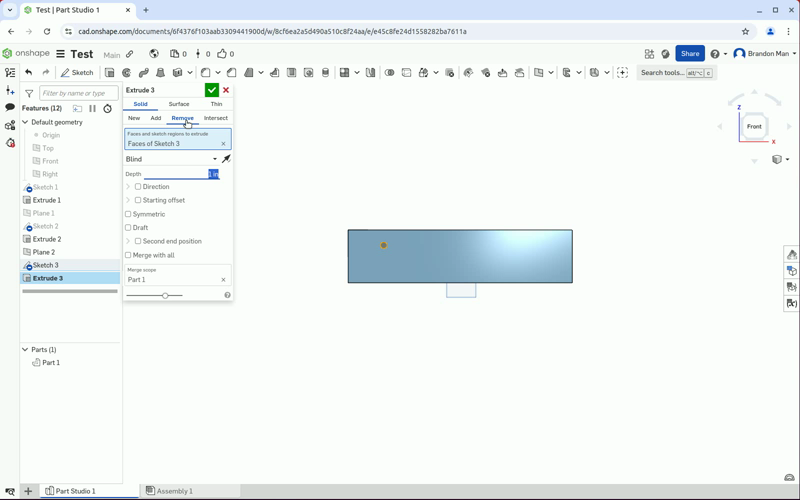
text(1.204)
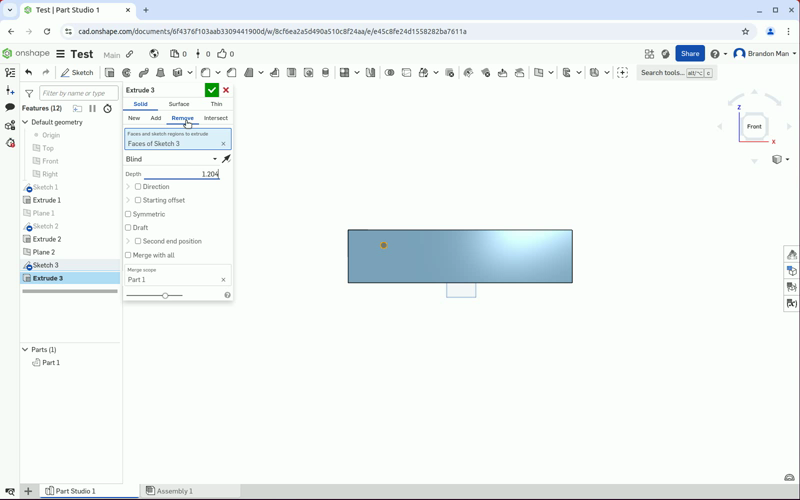
key(tab, 6)
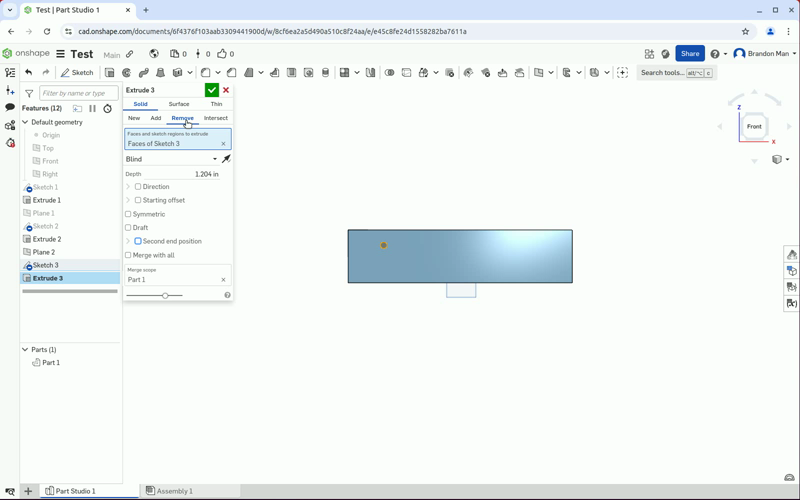
key(space)
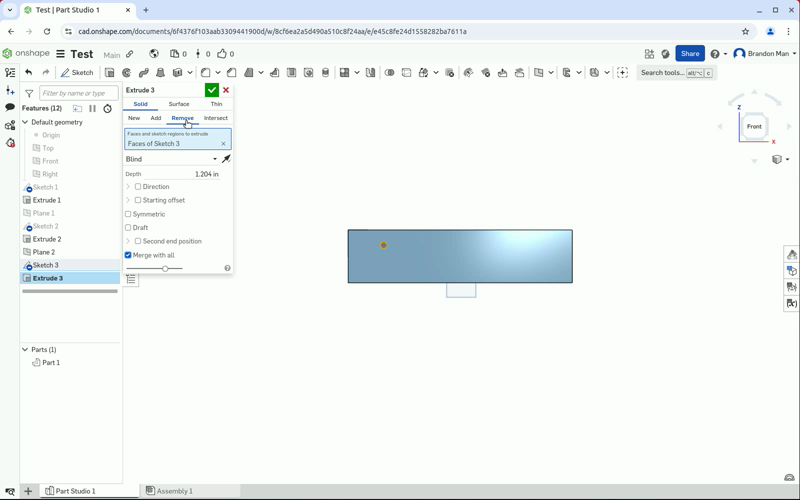
key(enter)
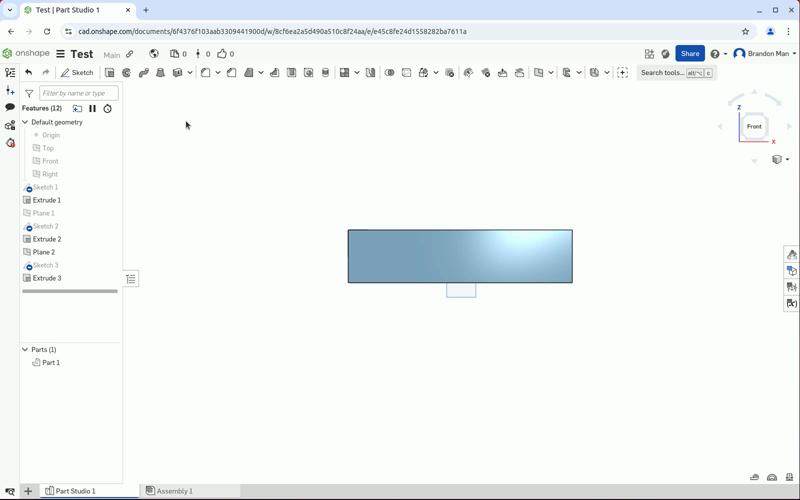
key(shift+h)
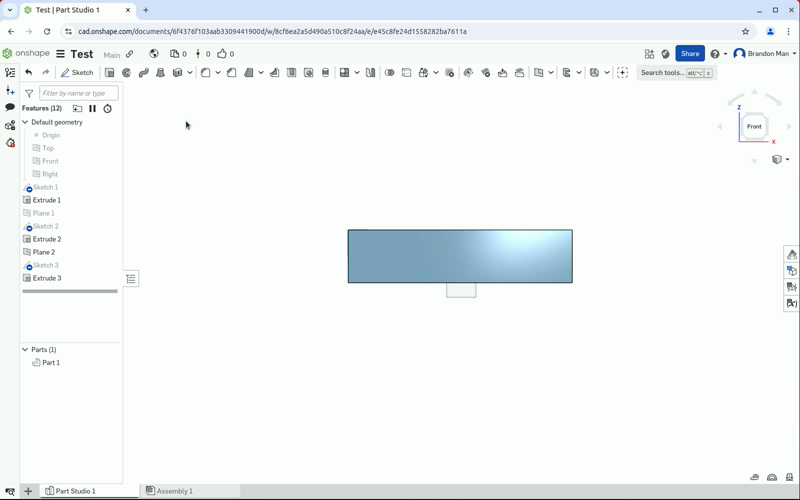
key(shift+h)
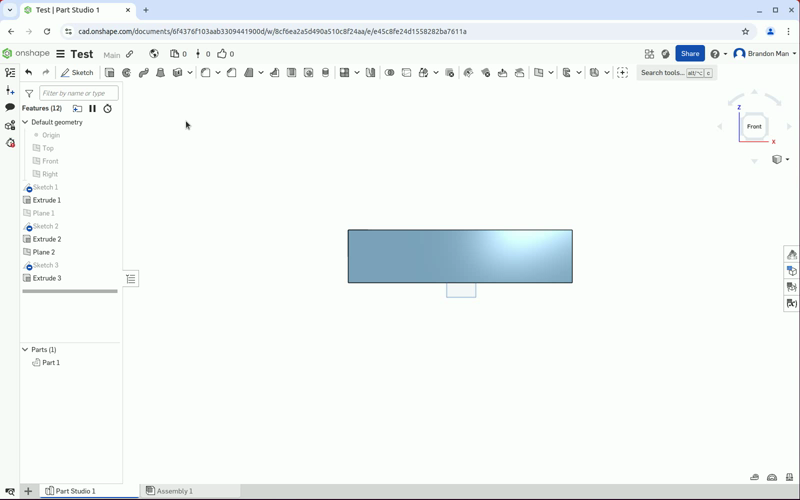
mouse_move(73, 189)
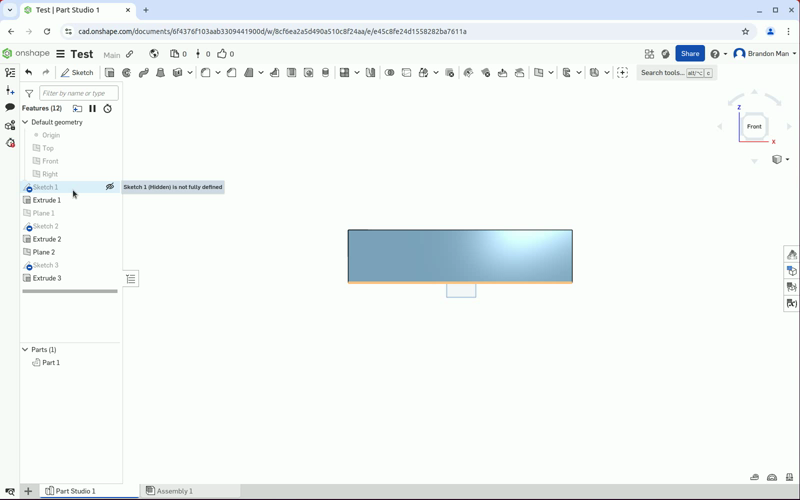
click(73, 189)
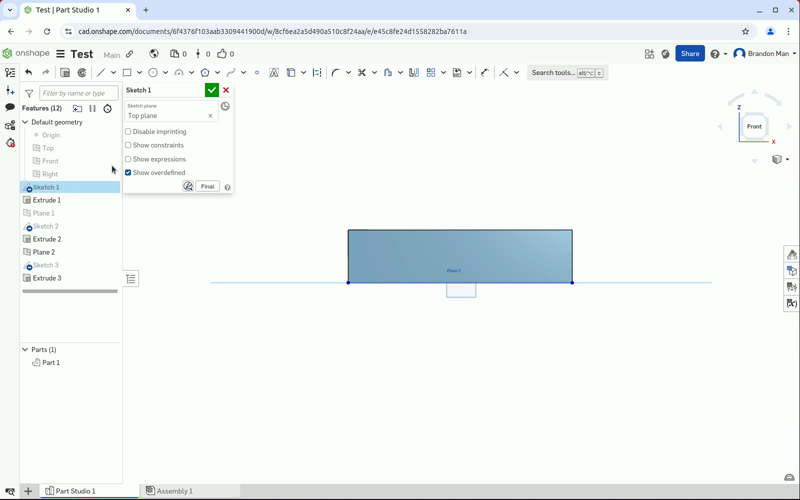
mouse_move(229, 92)
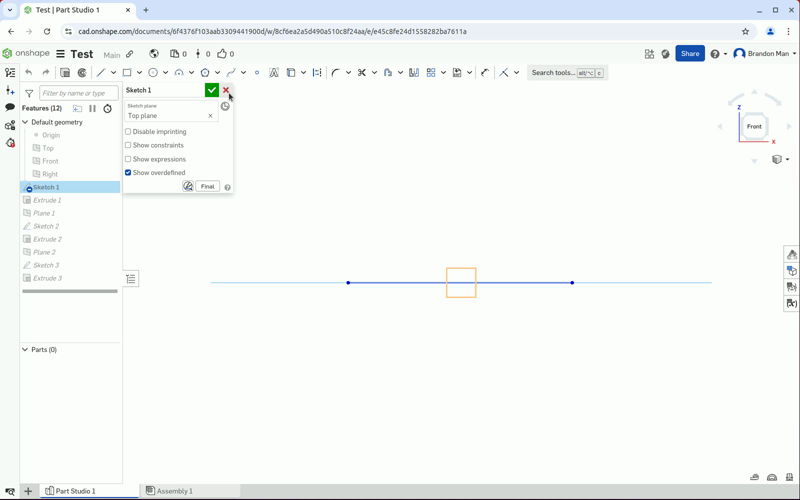
click(229, 92)
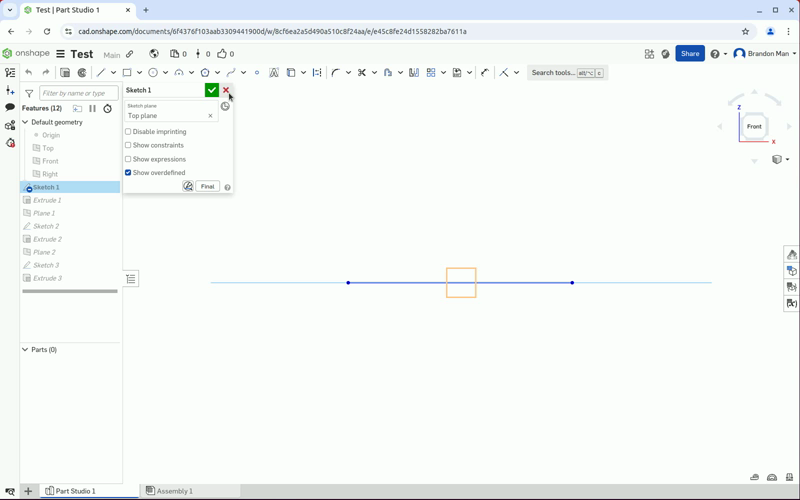
key(shift+s)
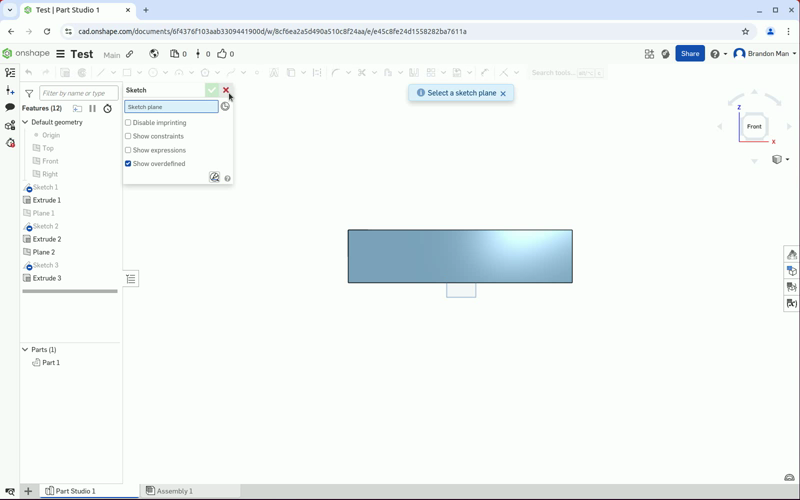
mouse_move(73, 254)
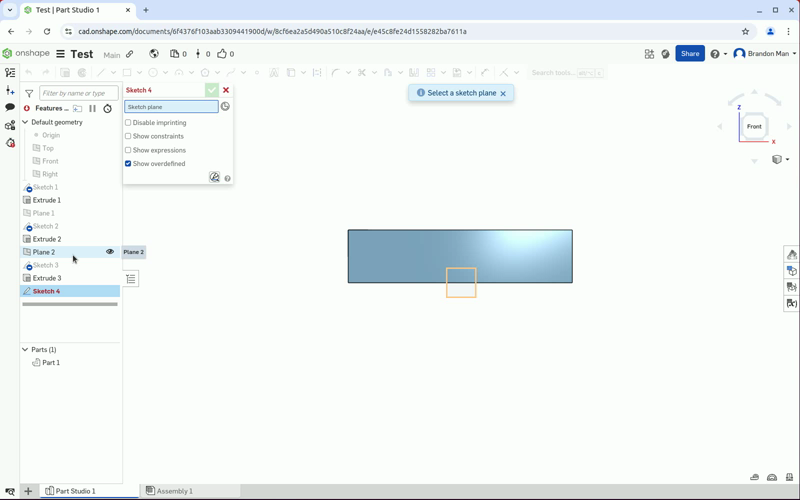
click(73, 254)
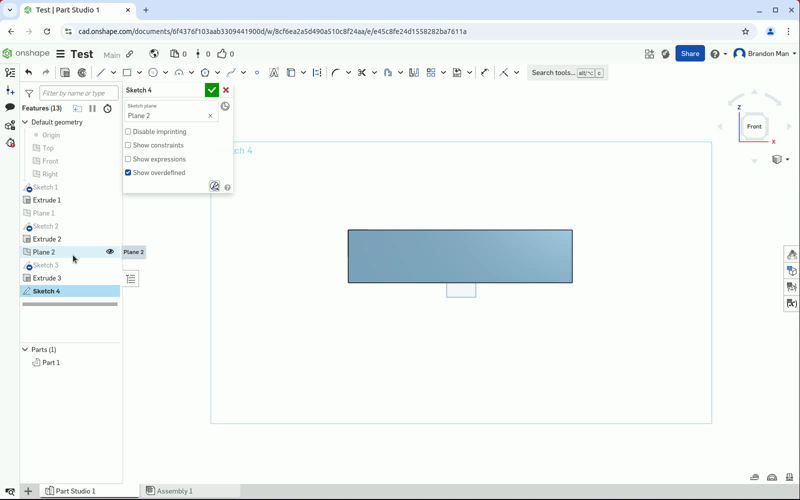
mouse_move(73, 352)
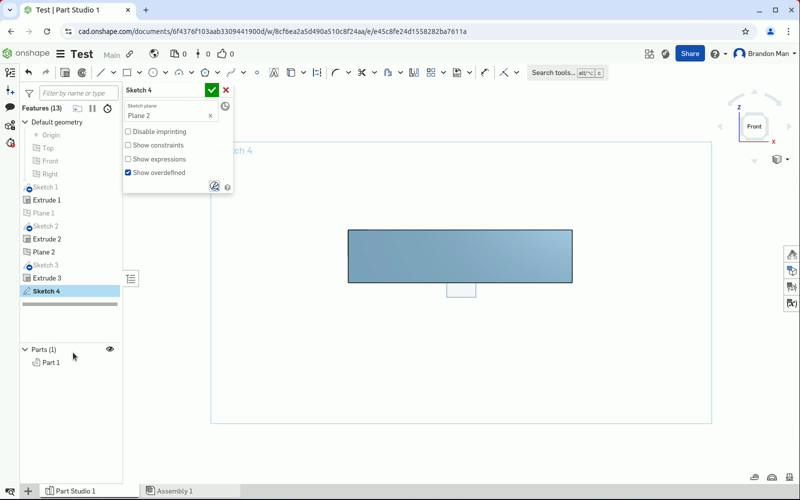
key(y)
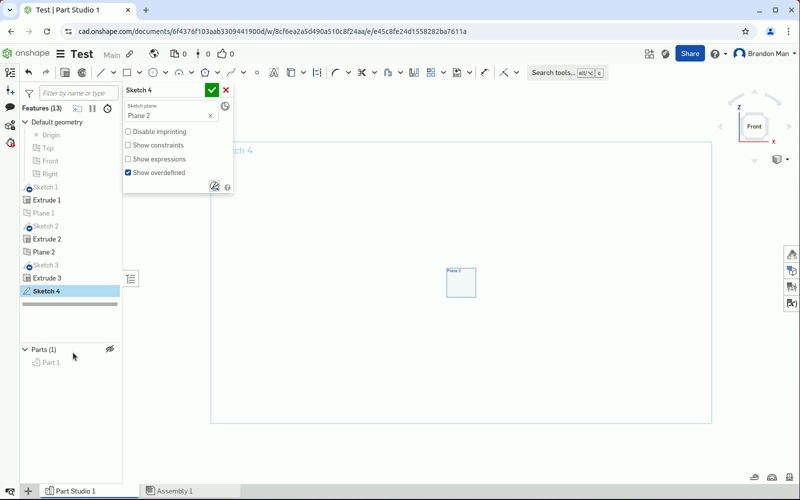
key(c)
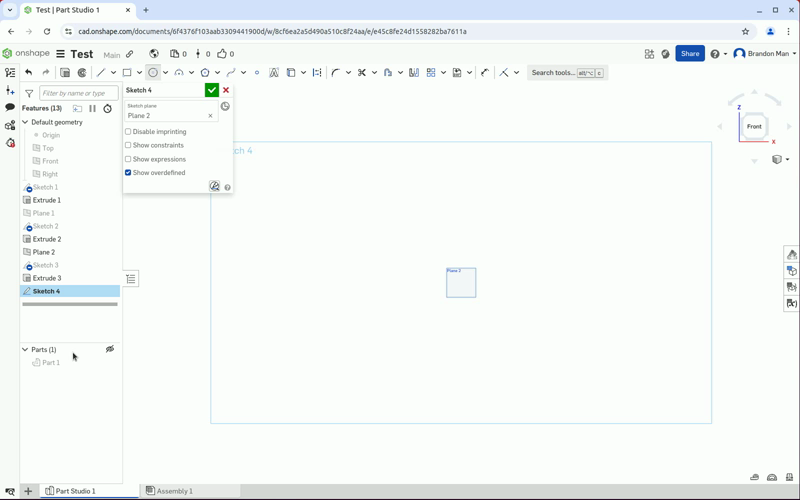
key_down(shift)
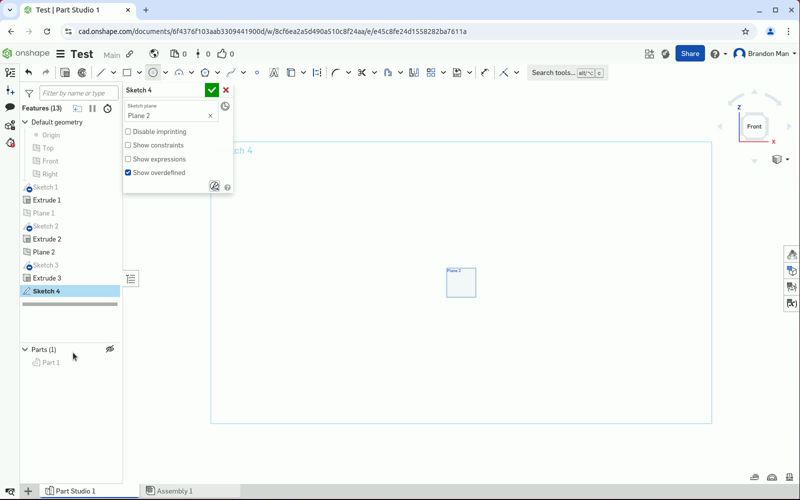
mouse_move(383, 268)
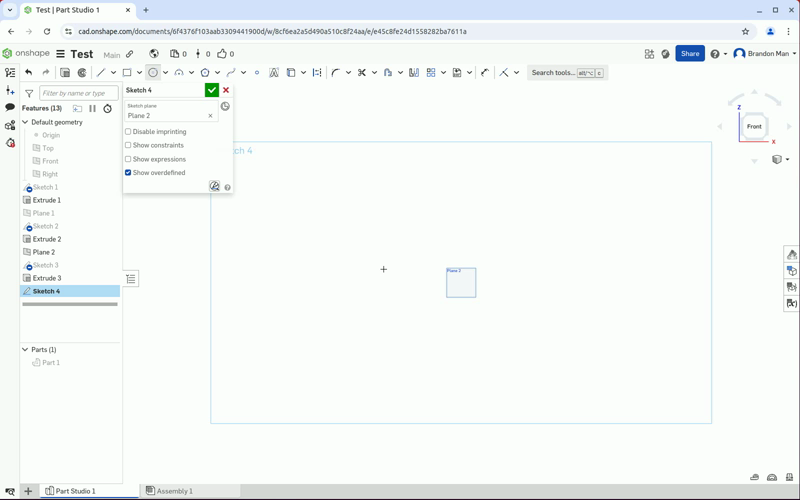
click(383, 268)
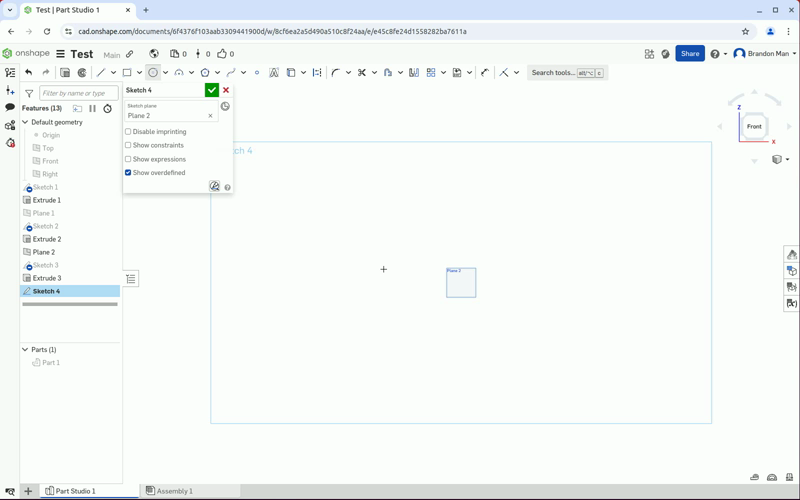
key_up(shift)
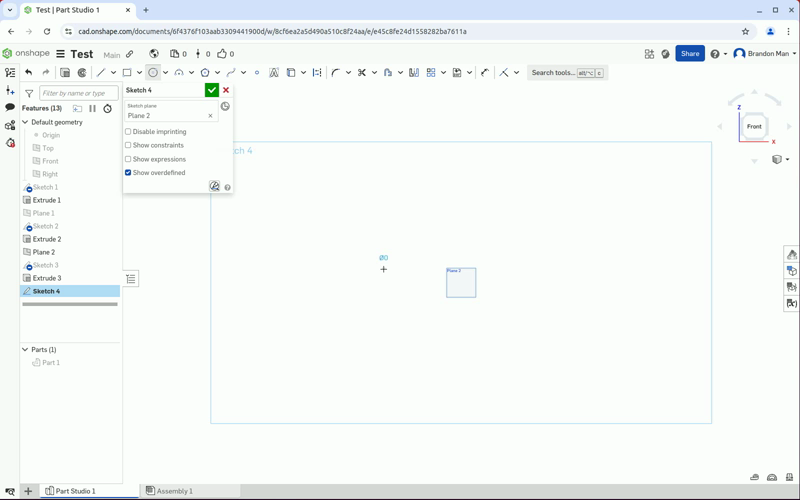
mouse_move(386, 268)
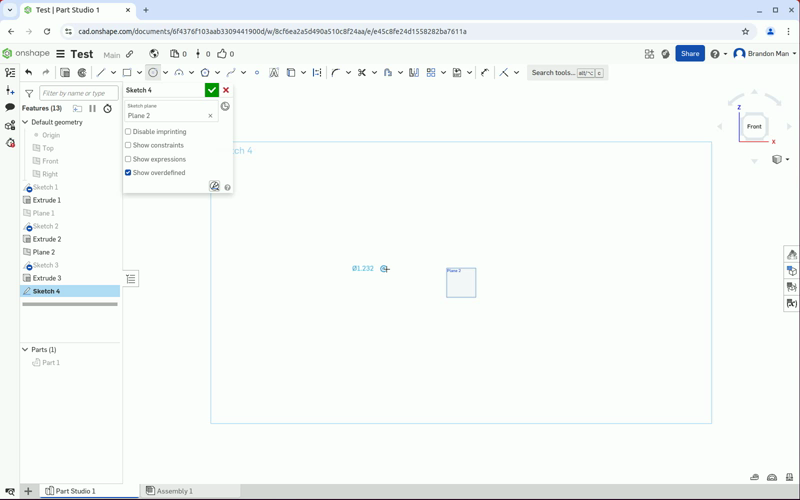
click(386, 268)
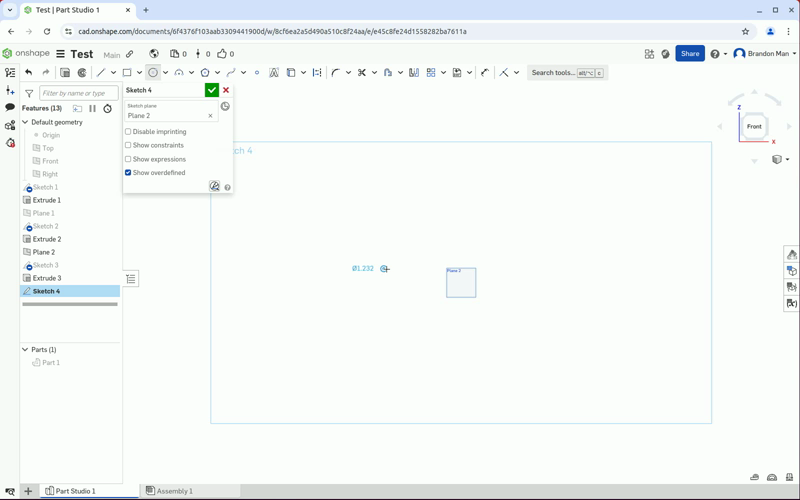
key(esc)
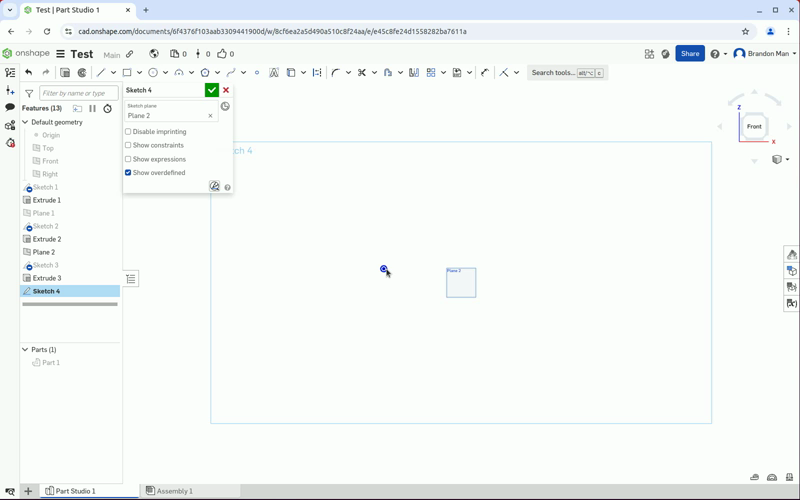
mouse_move(385, 268)
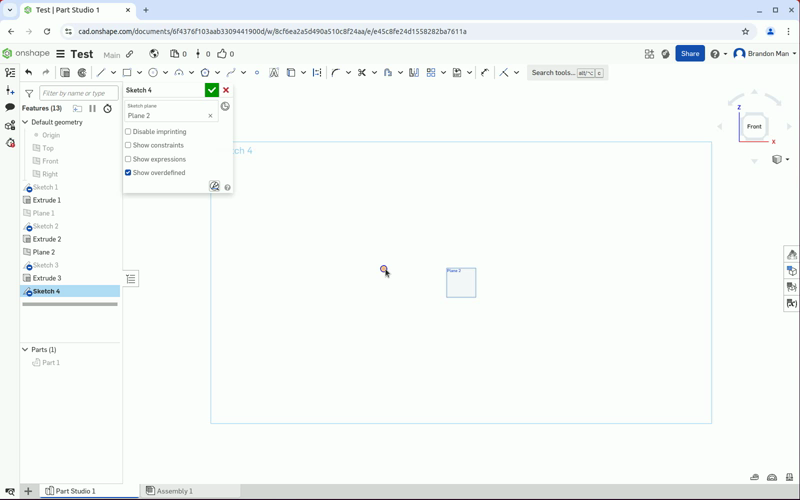
scroll(6)
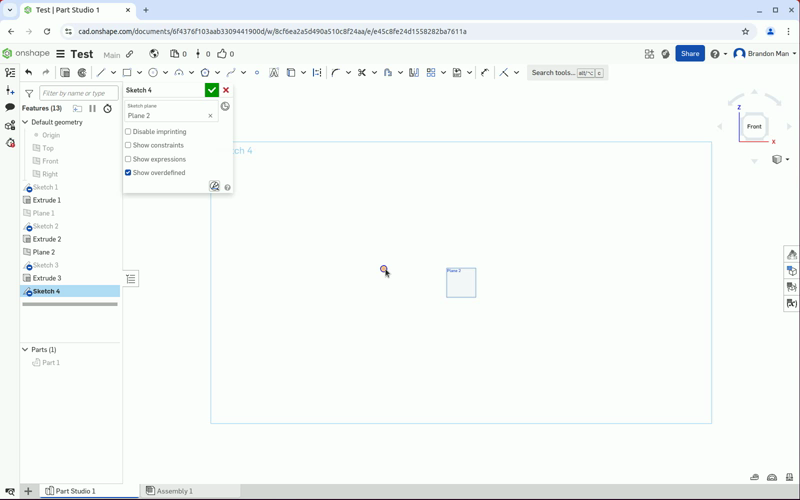
scroll(6)
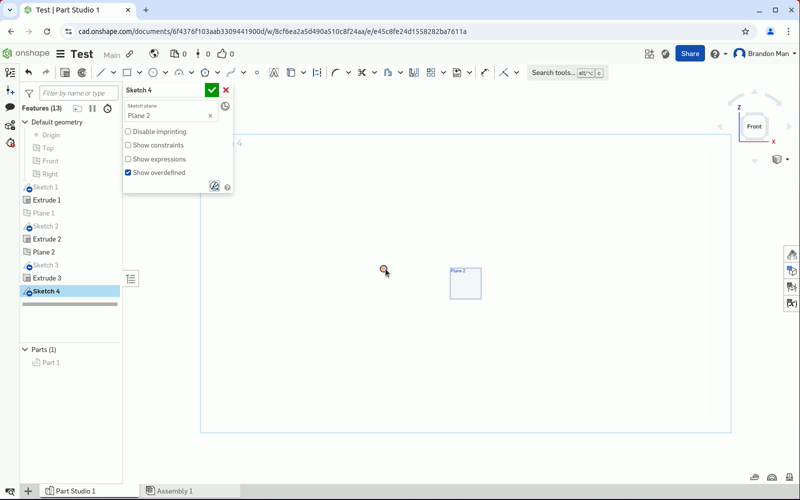
scroll(6)
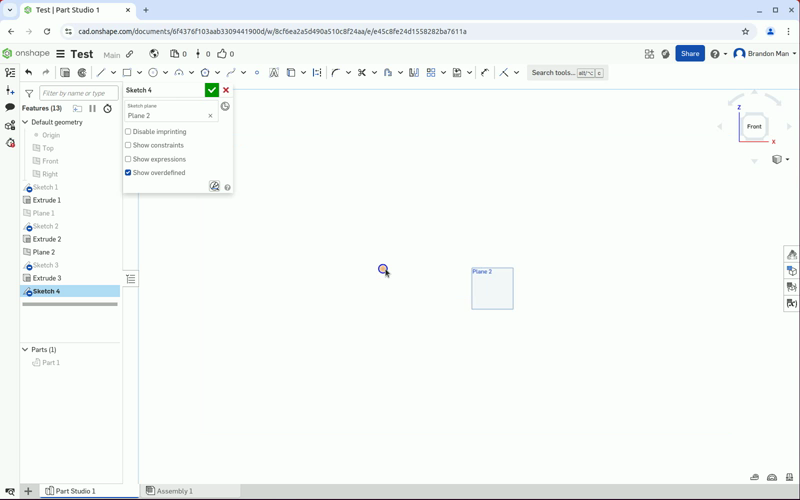
scroll(6)
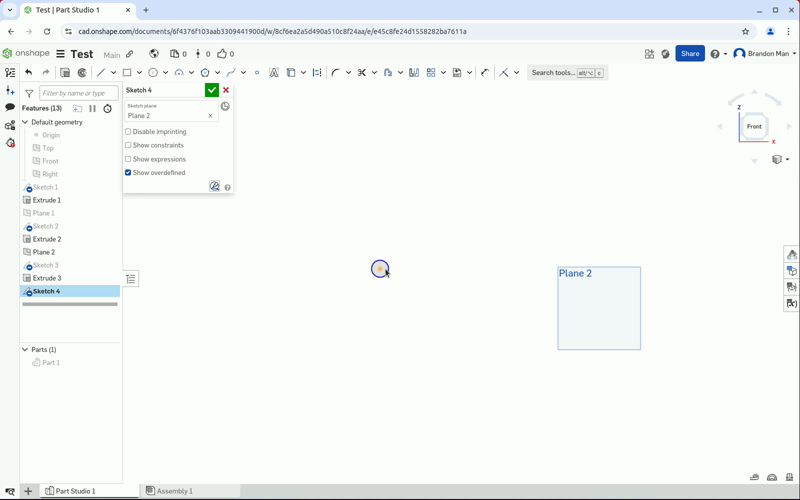
scroll(6)
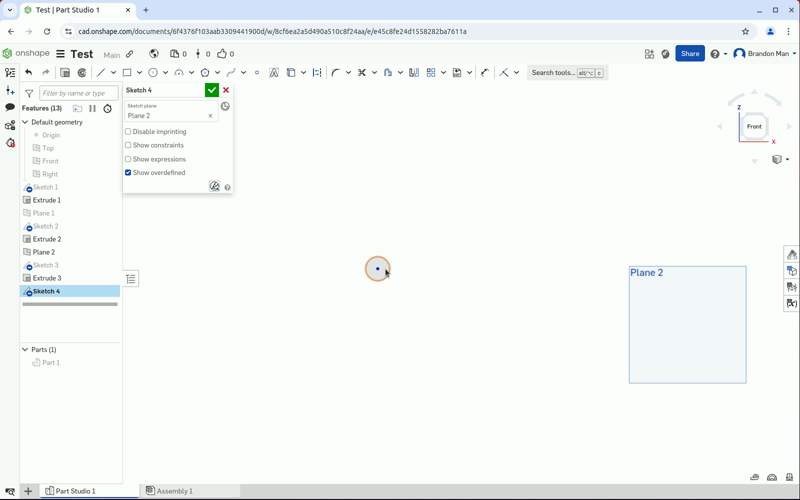
scroll(6)
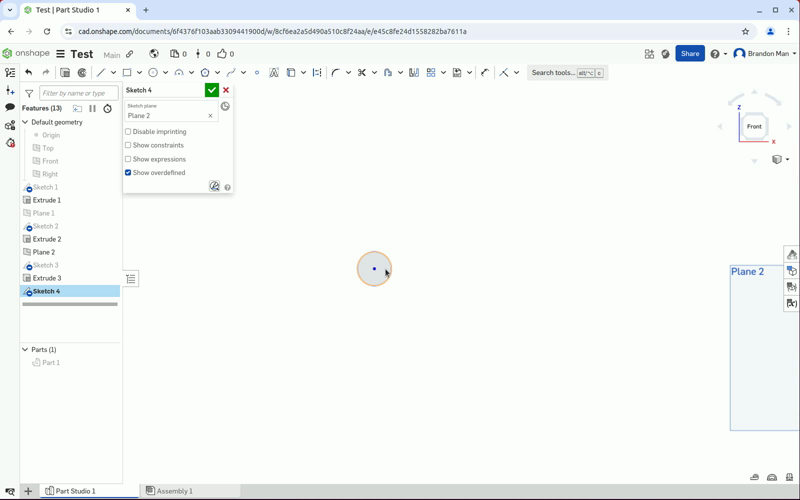
scroll(6)
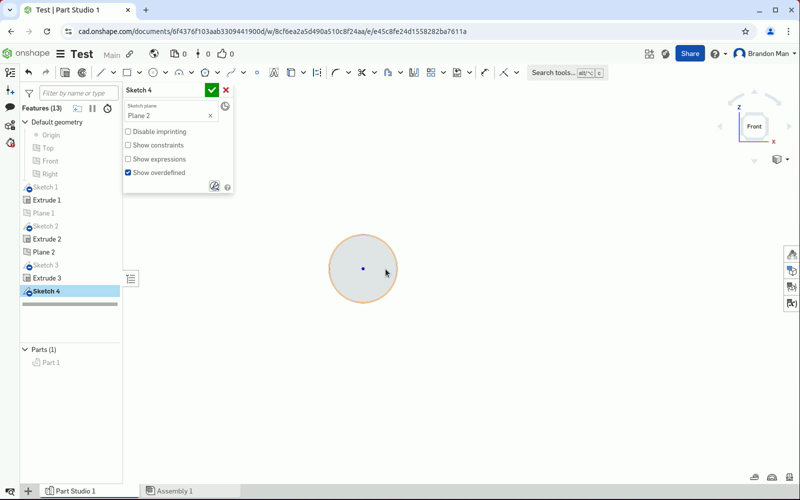
click(385, 268)
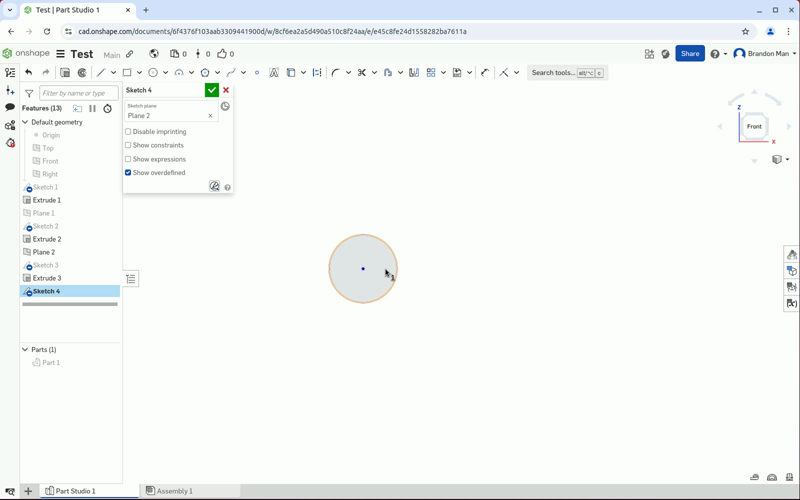
scroll(-6)
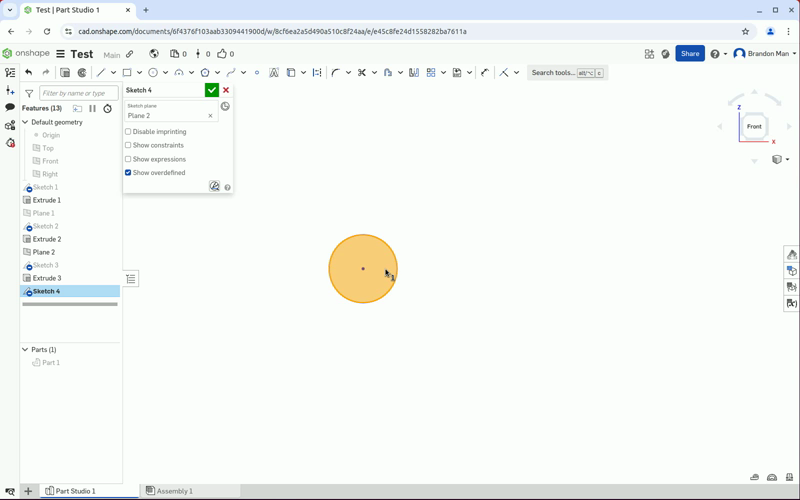
scroll(-6)
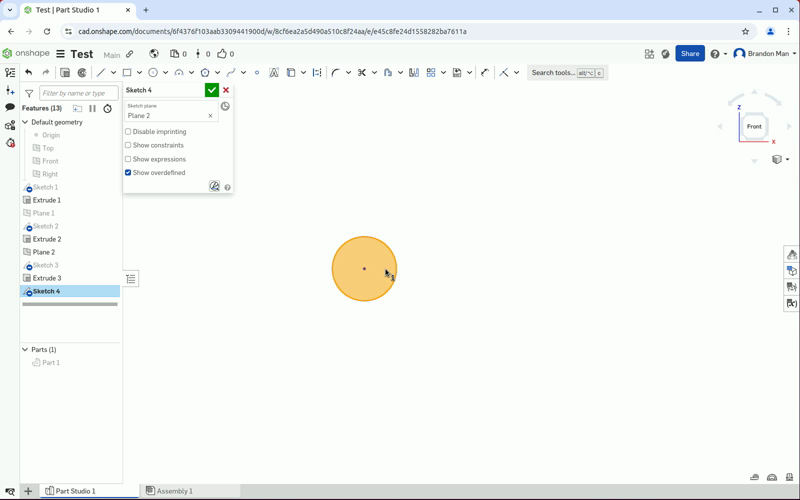
scroll(-6)
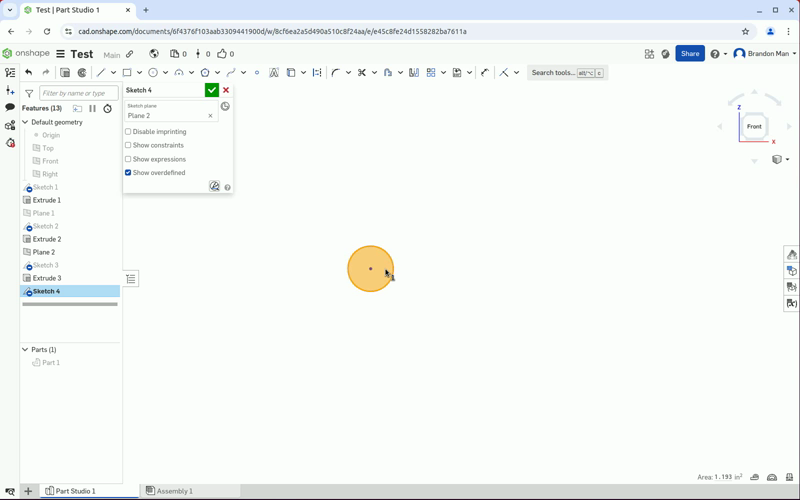
scroll(-6)
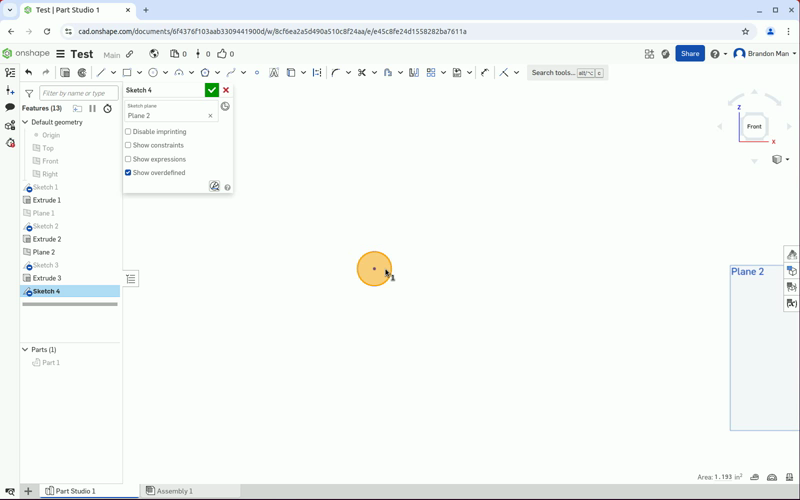
scroll(-6)
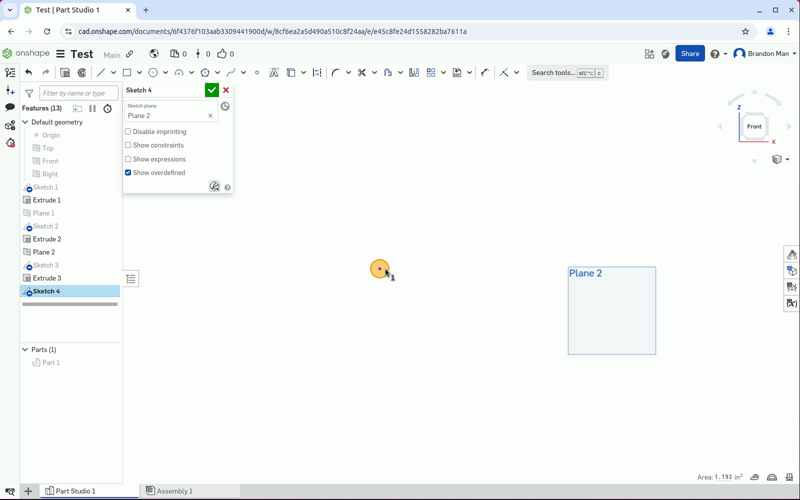
scroll(-6)
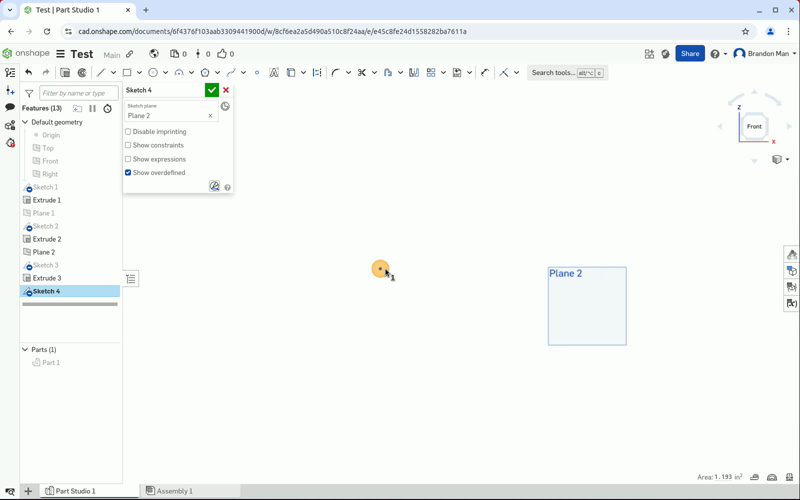
scroll(-6)
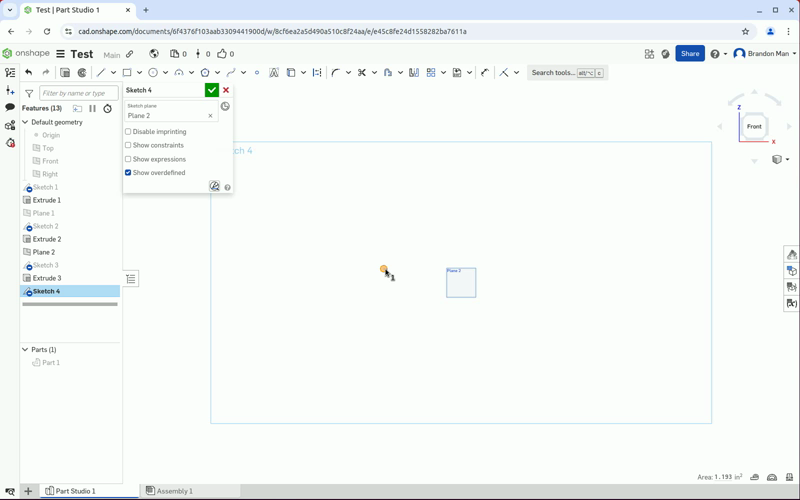
mouse_move(73, 352)
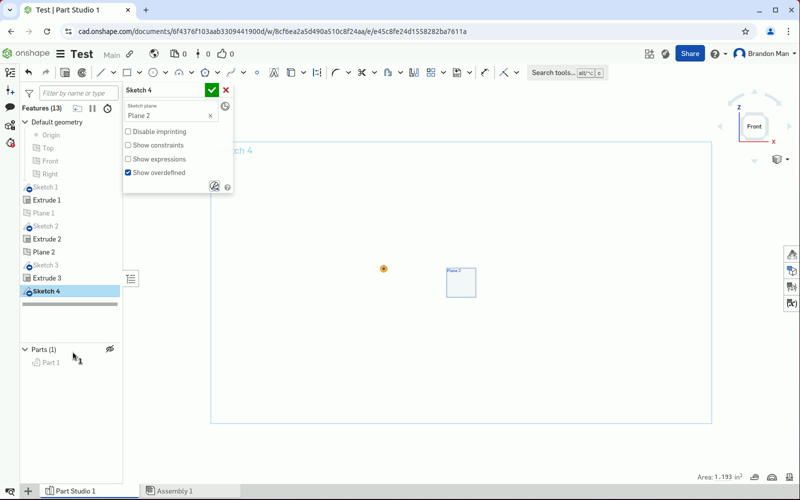
key(shift+y)
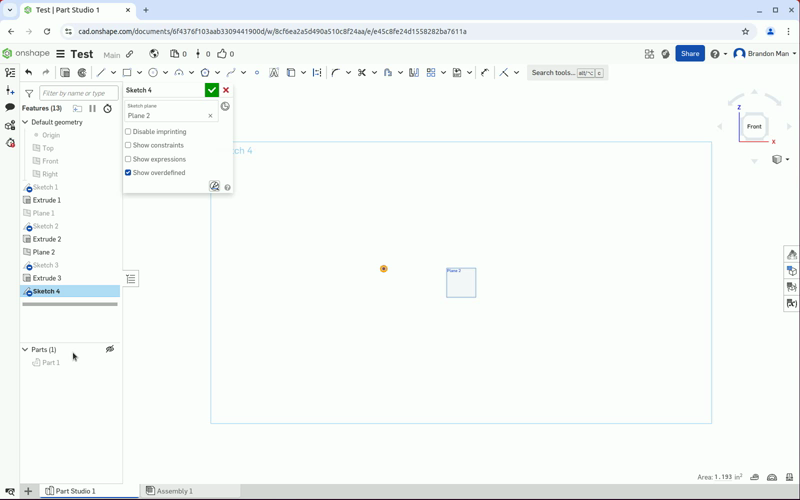
key(shift+e)
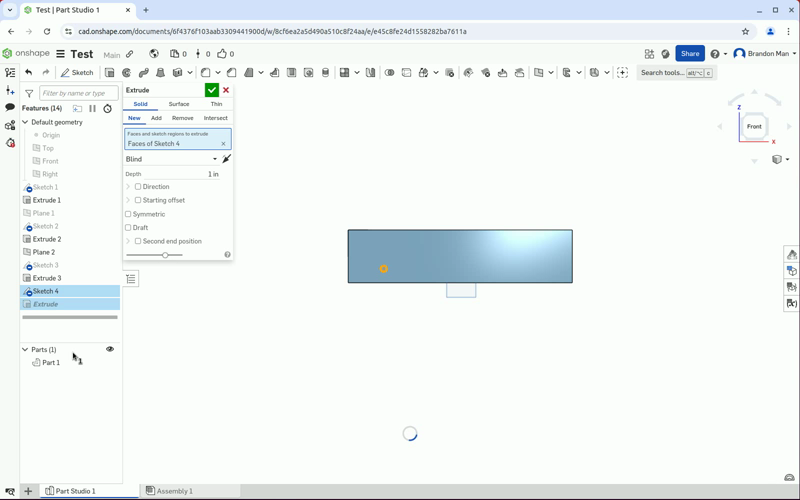
mouse_move(143, 106)
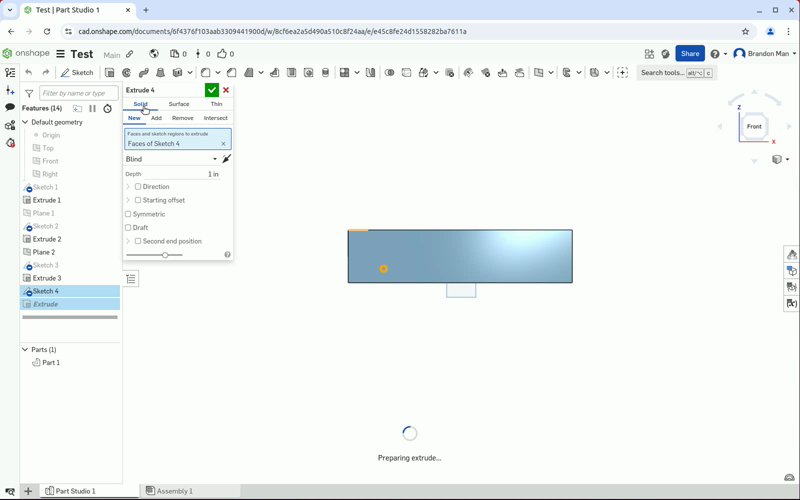
click(143, 106)
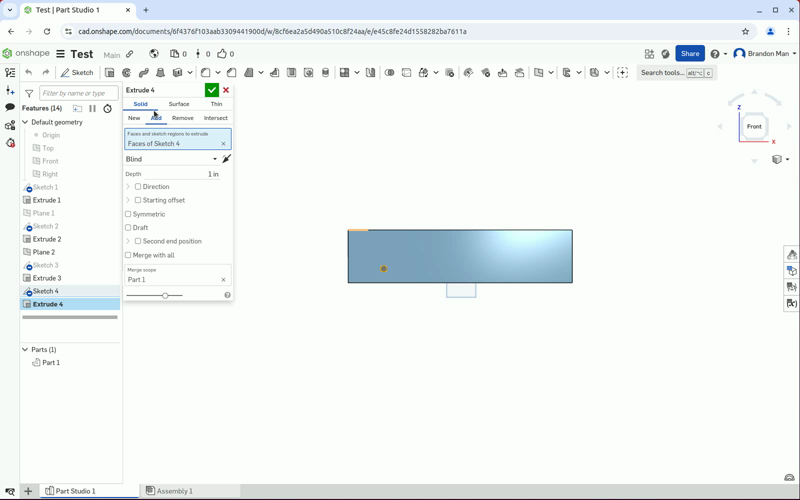
mouse_move(186, 120)
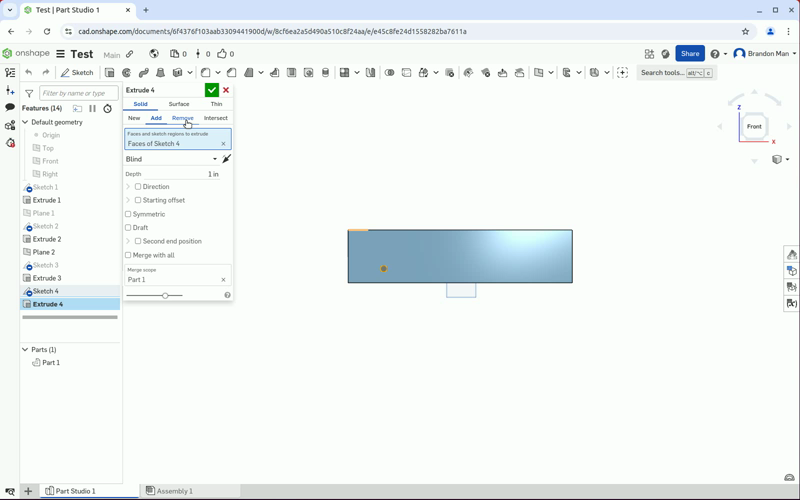
click(186, 120)
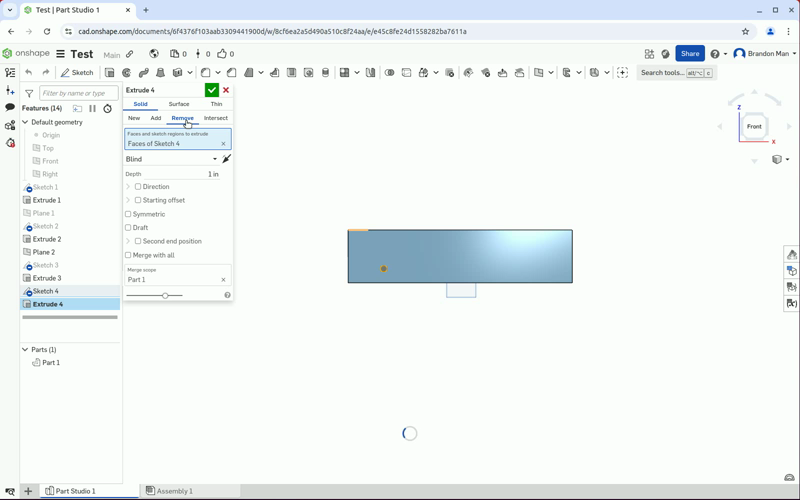
key(tab, 4)
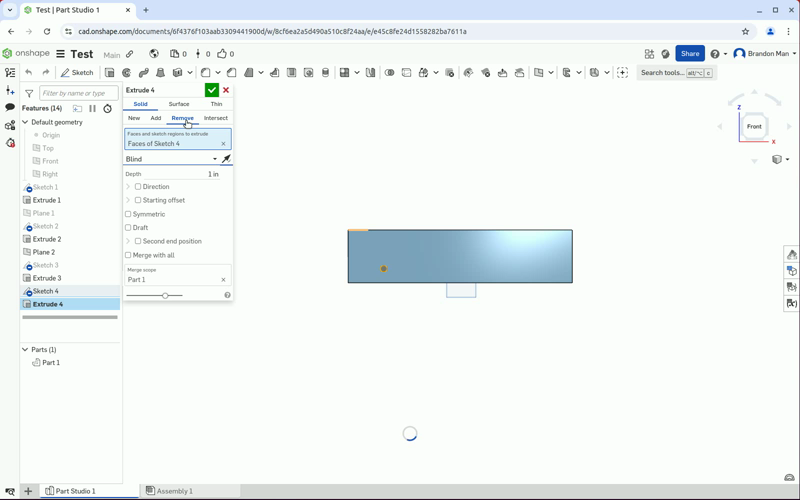
text(1.204)
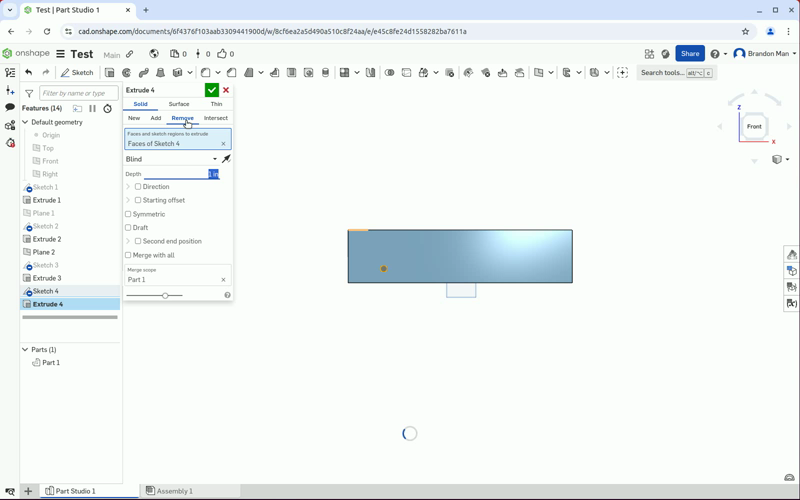
key(tab, 6)
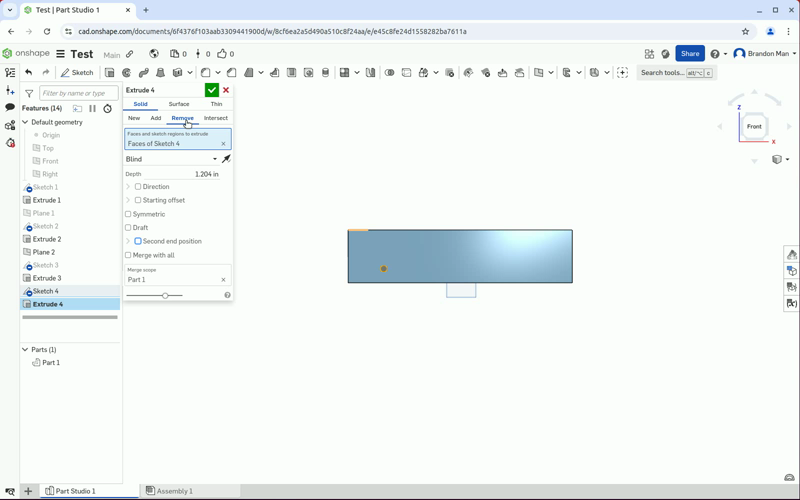
key(space)
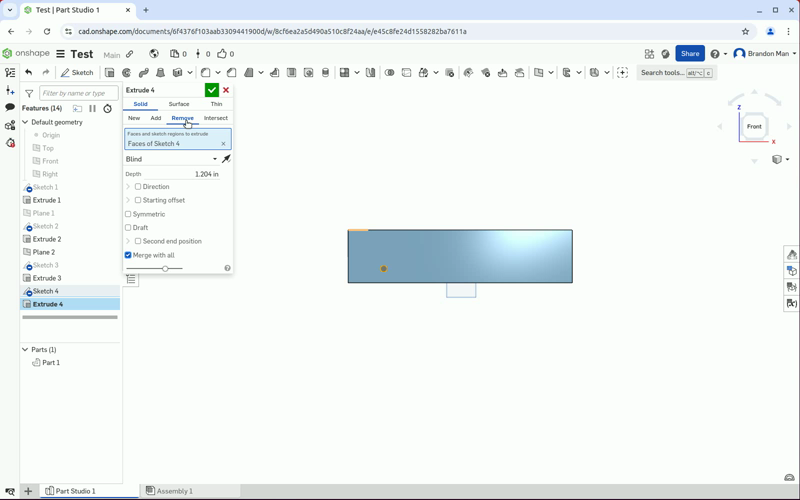
key(enter)
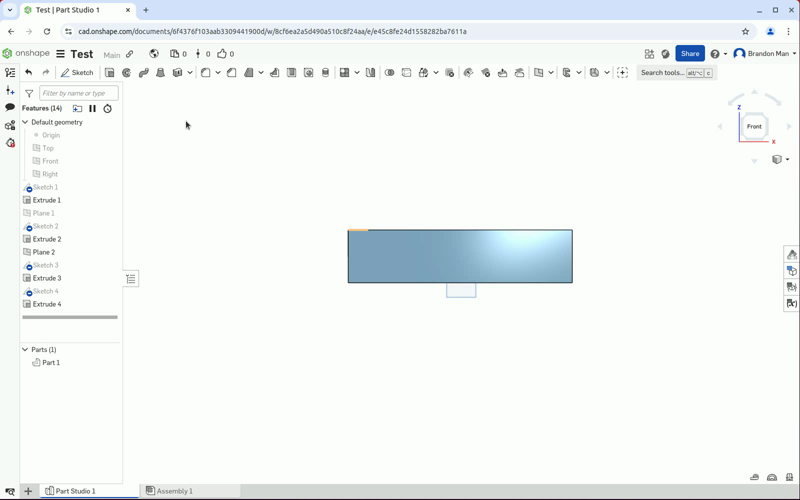
key(shift+h)
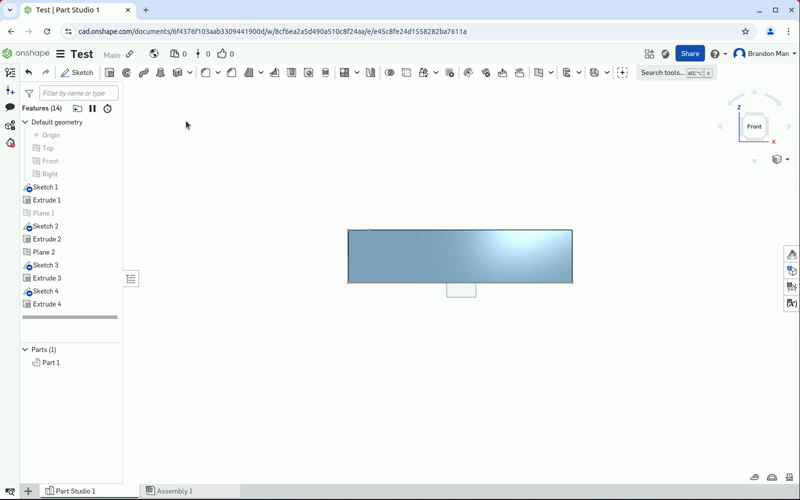
key(shift+h)
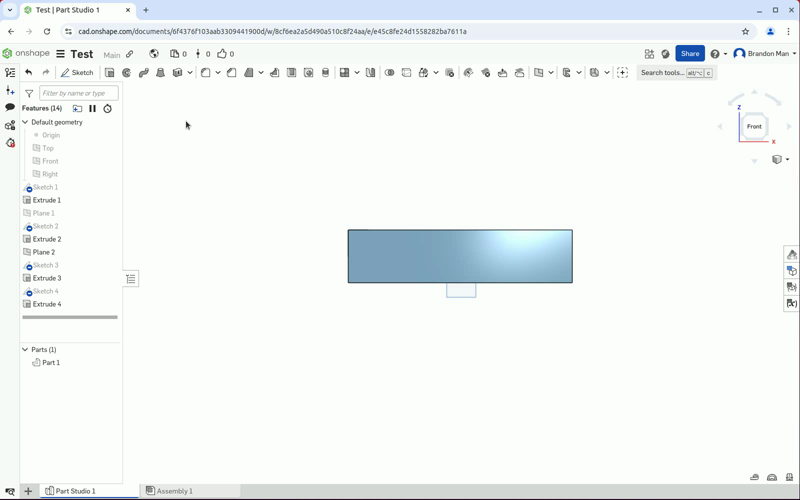
mouse_move(73, 189)
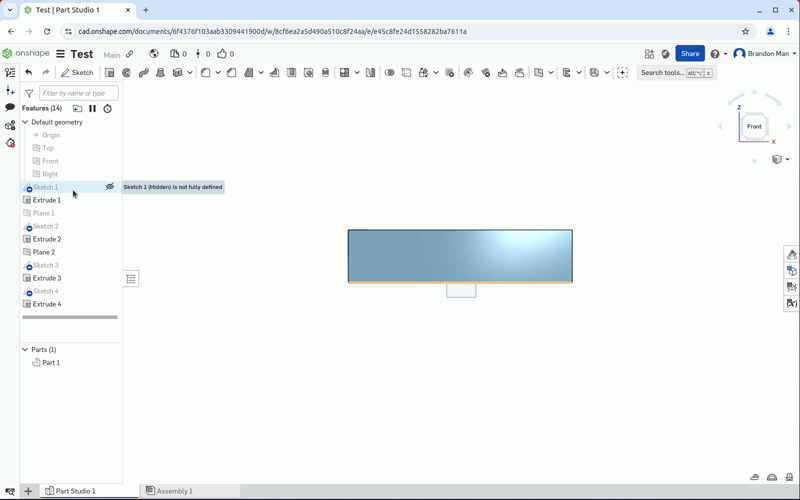
click(73, 189)
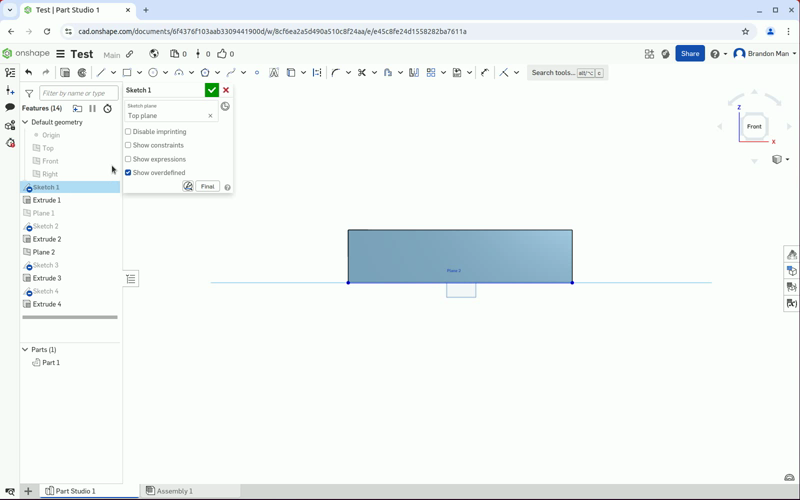
mouse_move(229, 92)
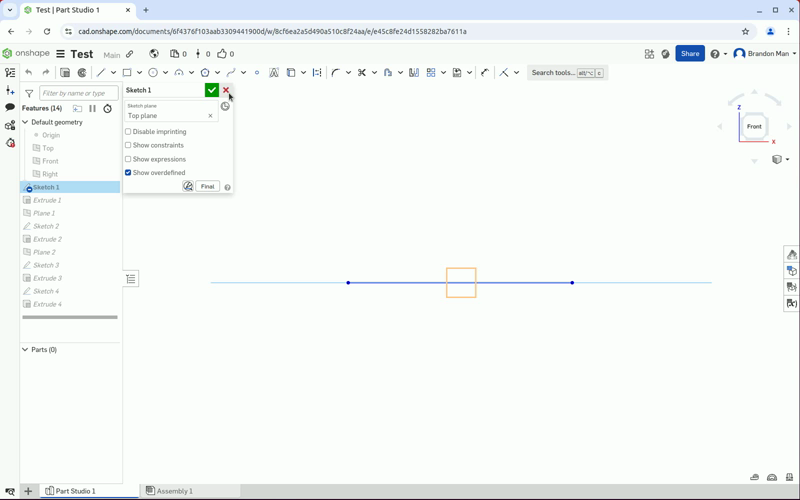
click(229, 92)
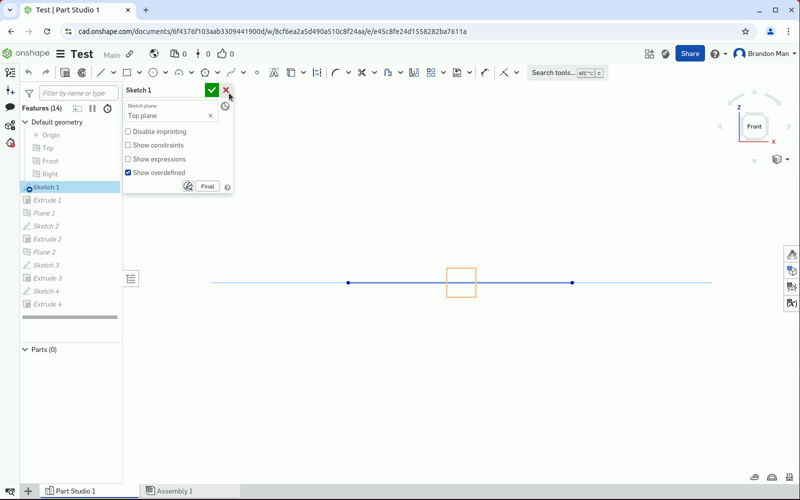
key(shift+s)
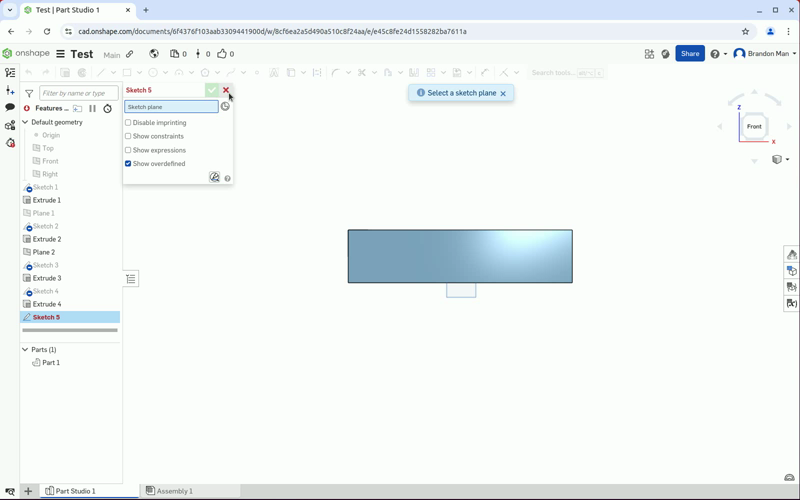
mouse_move(73, 254)
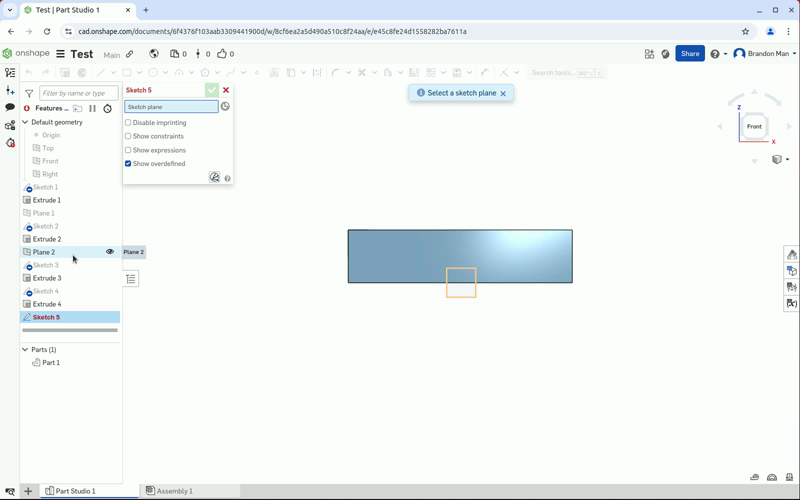
click(73, 254)
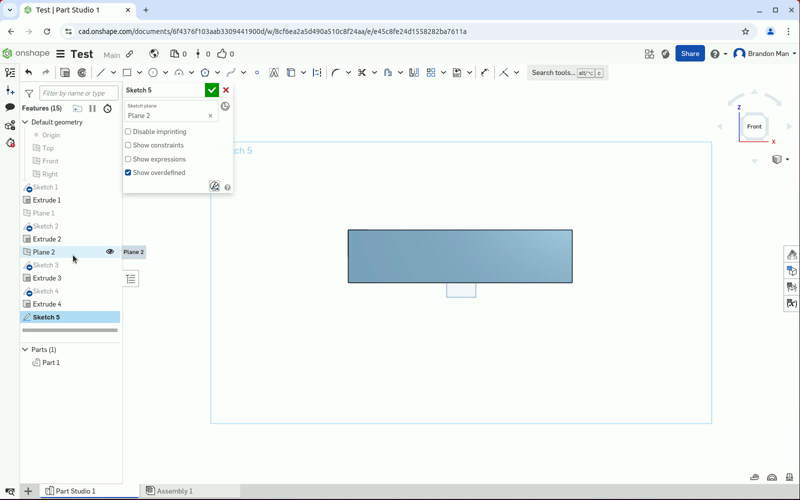
mouse_move(73, 352)
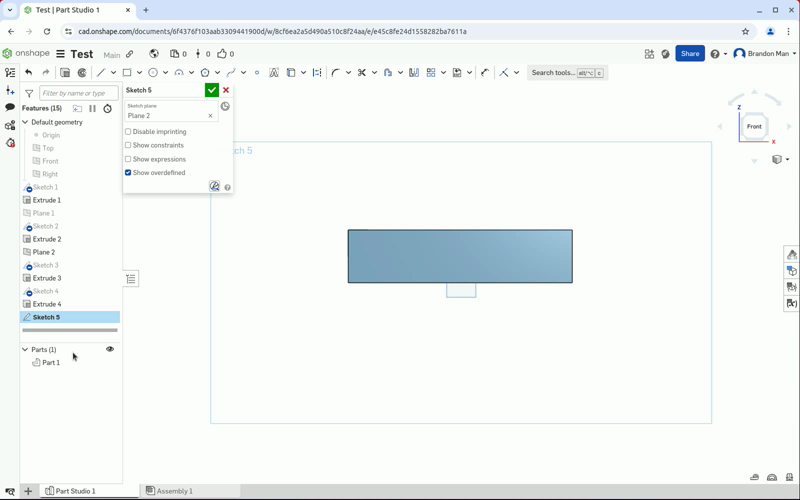
key(y)
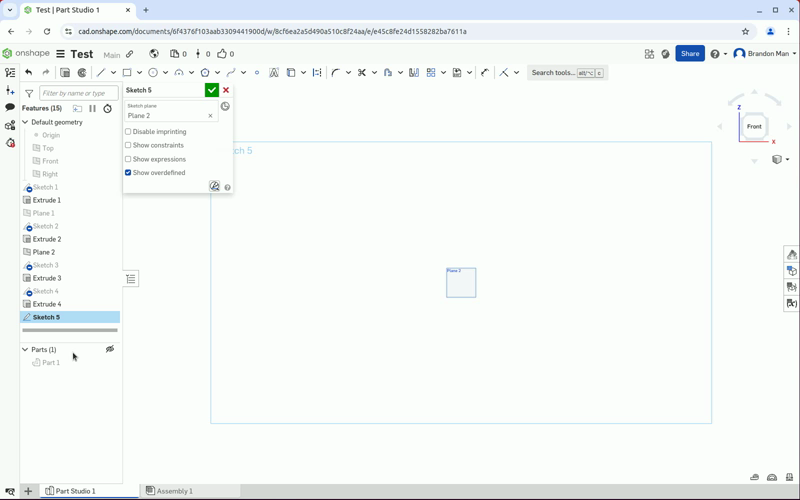
key(c)
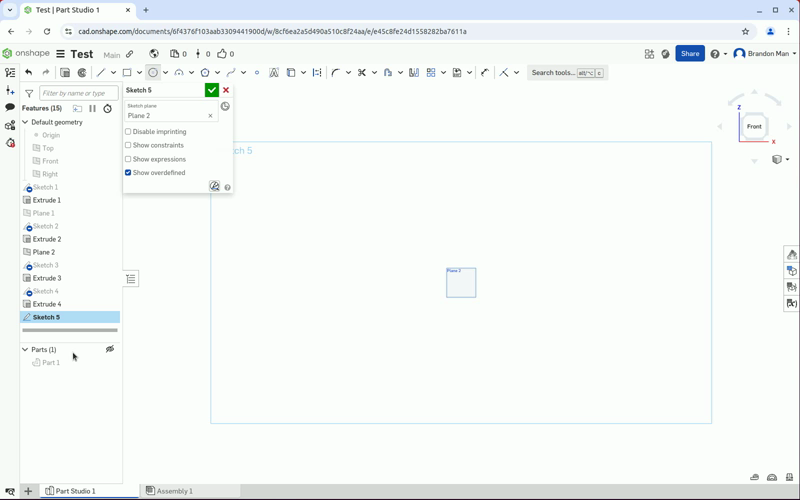
key_down(shift)
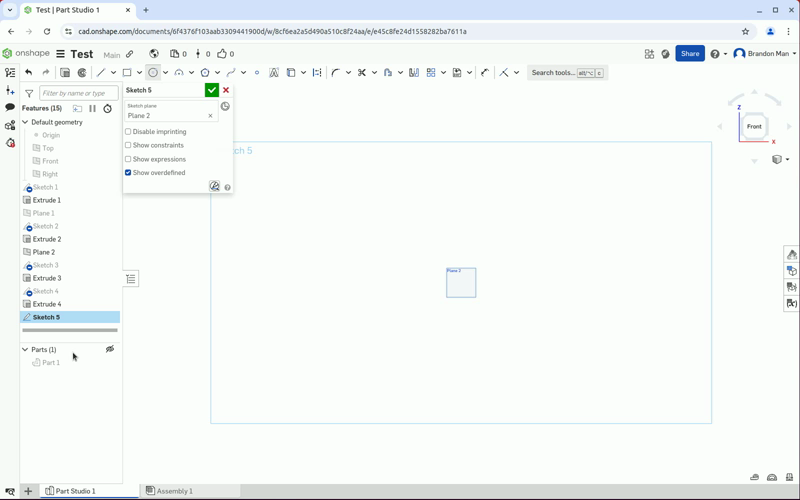
mouse_move(543, 245)
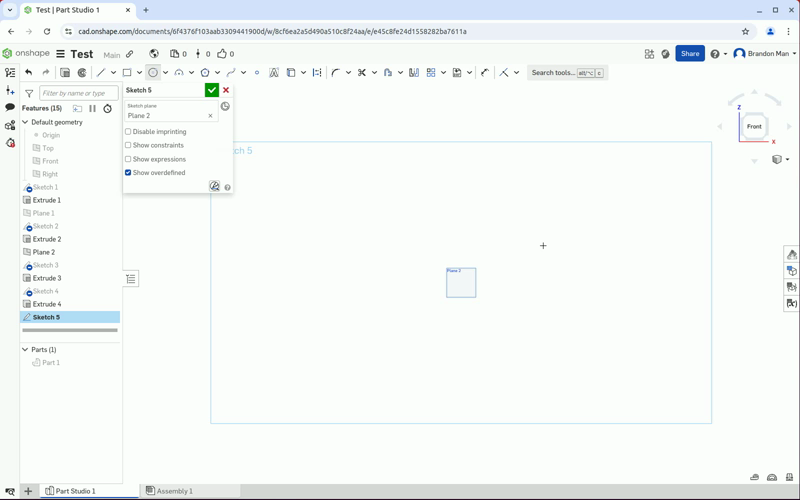
click(543, 245)
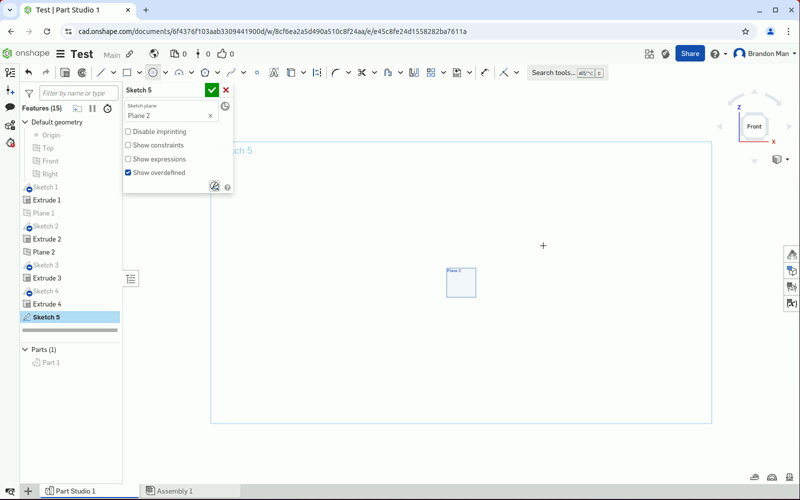
key_up(shift)
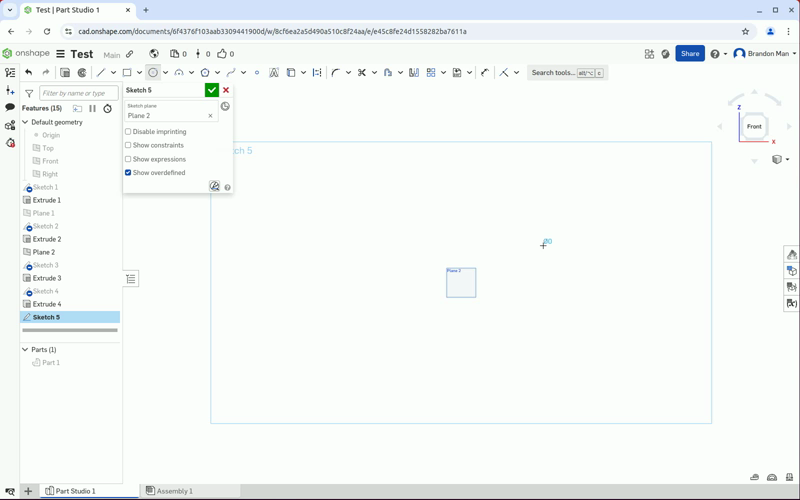
mouse_move(546, 245)
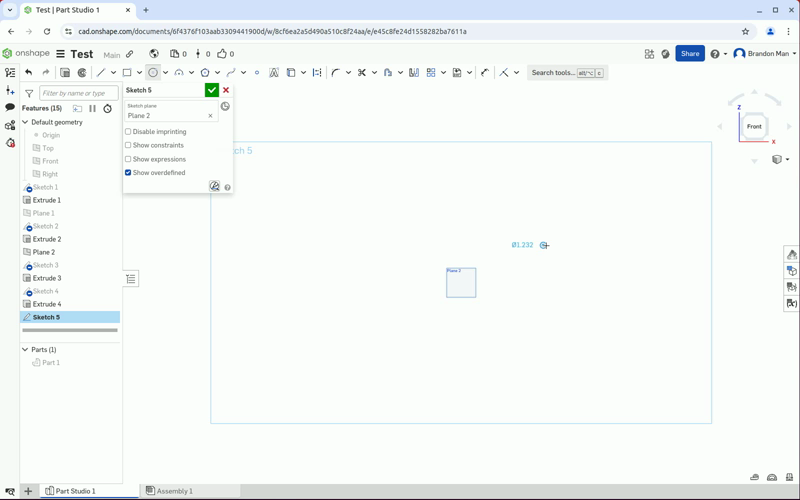
click(546, 245)
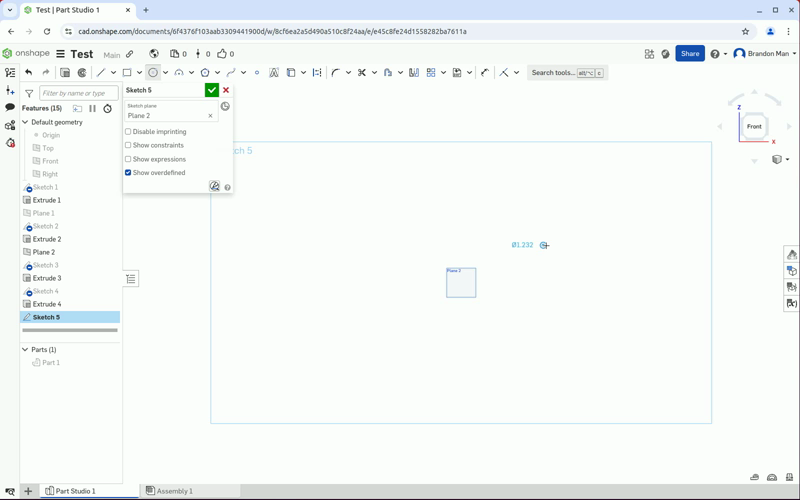
key(esc)
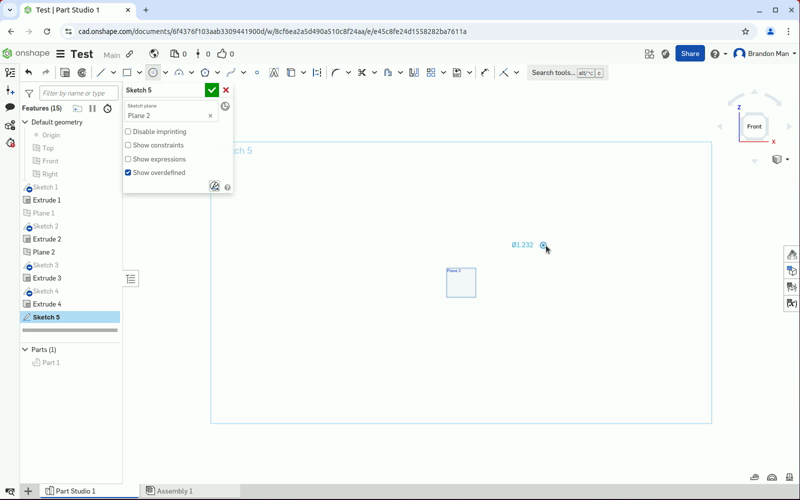
mouse_move(543, 247)
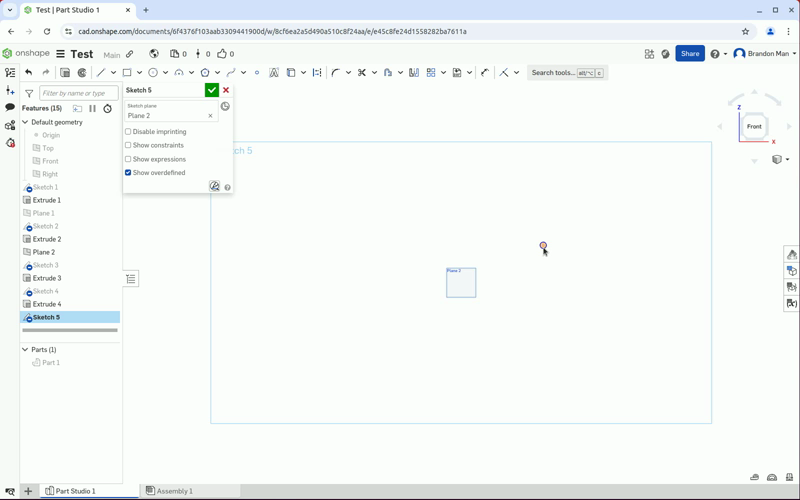
scroll(6)
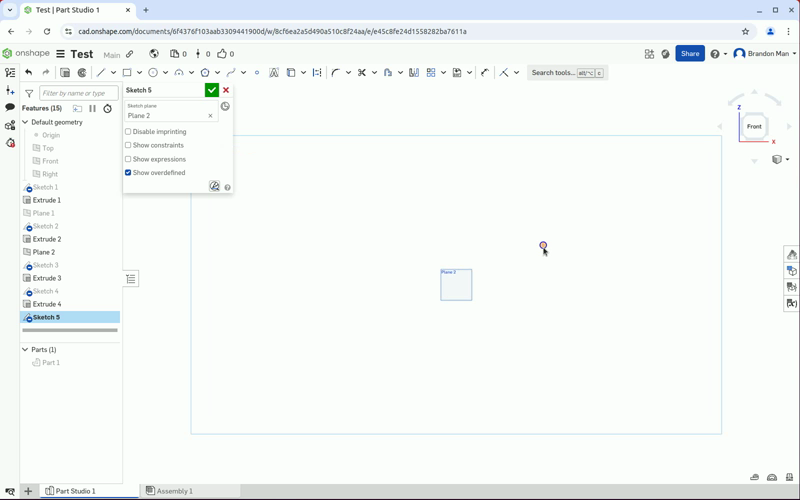
scroll(6)
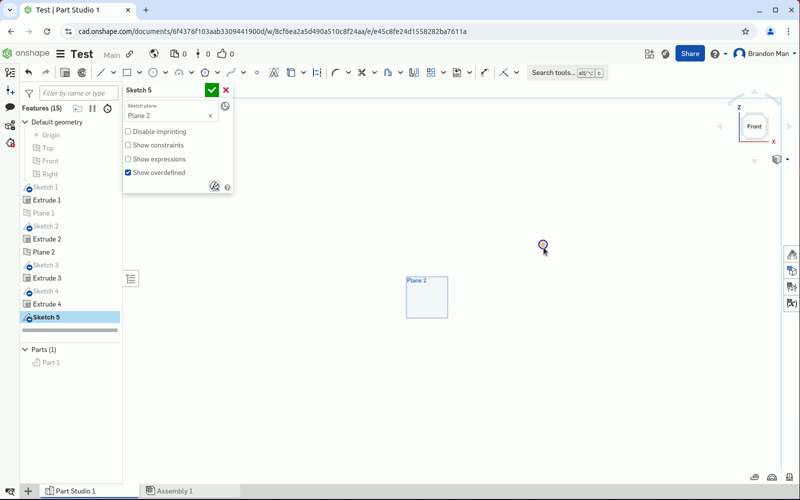
scroll(6)
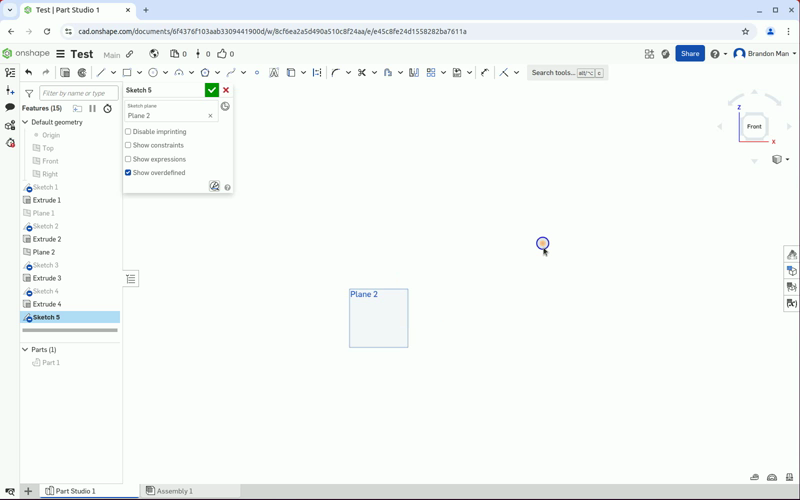
scroll(6)
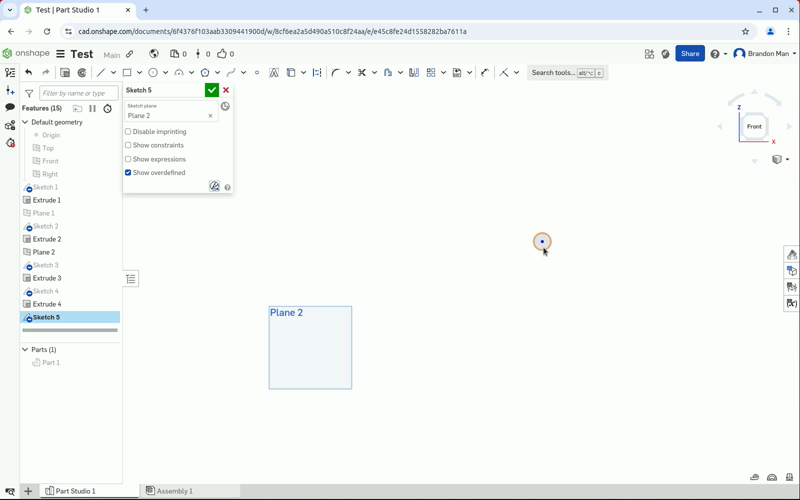
scroll(6)
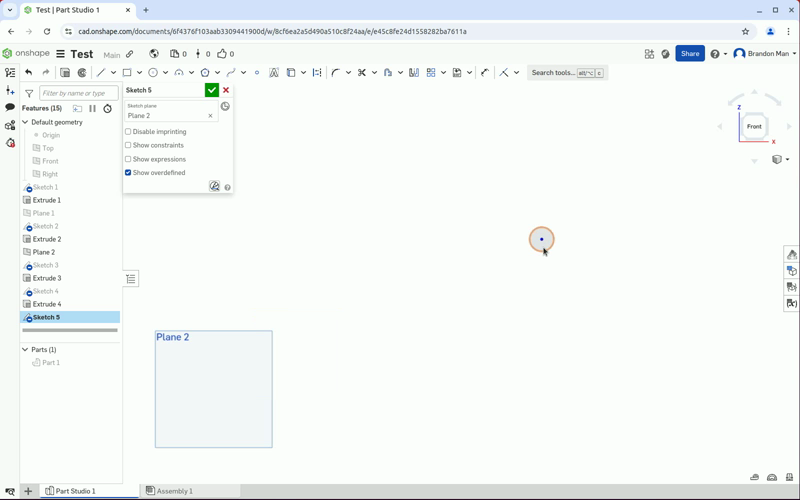
scroll(6)
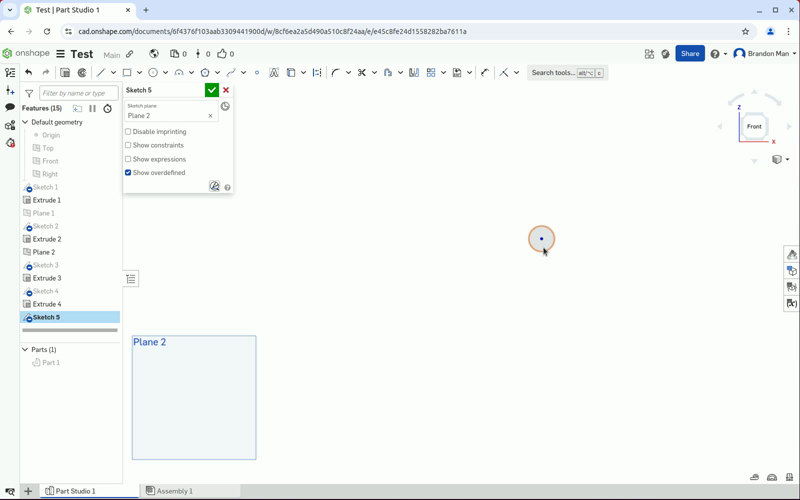
scroll(6)
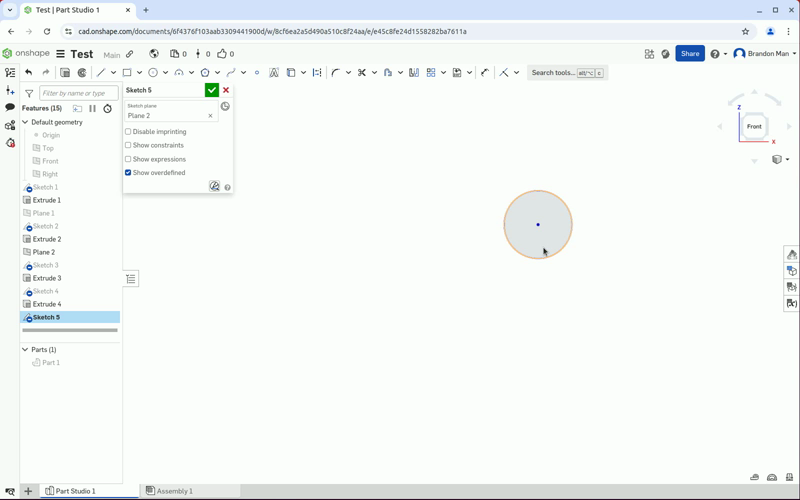
click(543, 247)
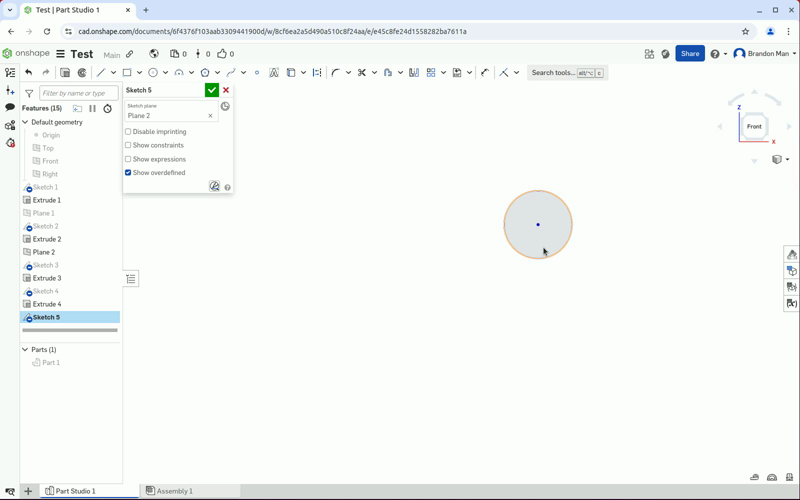
scroll(-6)
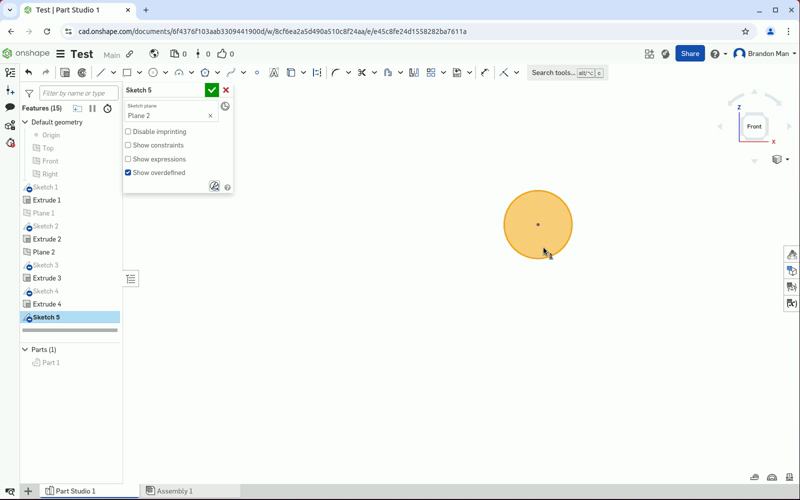
scroll(-6)
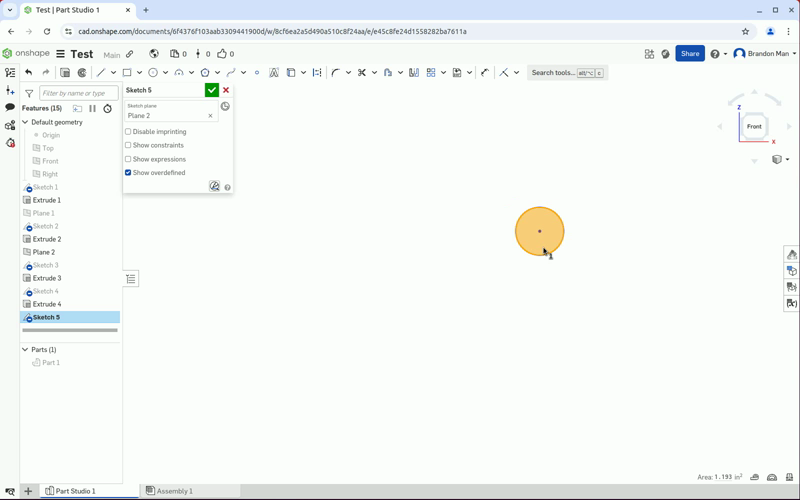
scroll(-6)
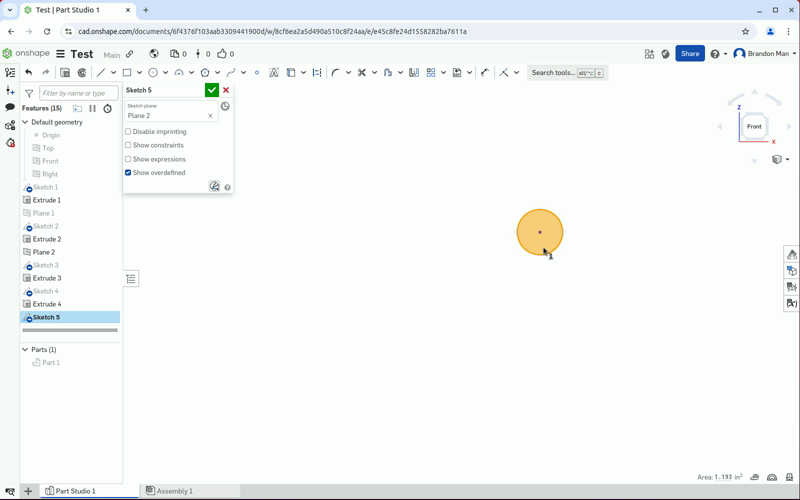
scroll(-6)
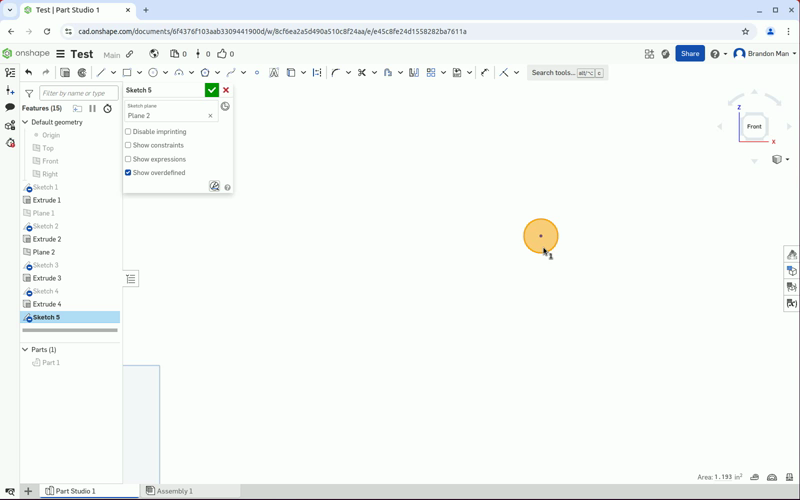
scroll(-6)
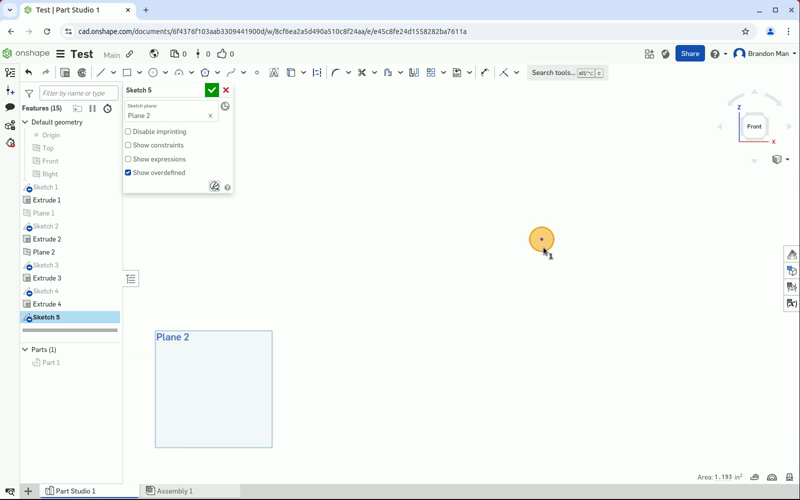
scroll(-6)
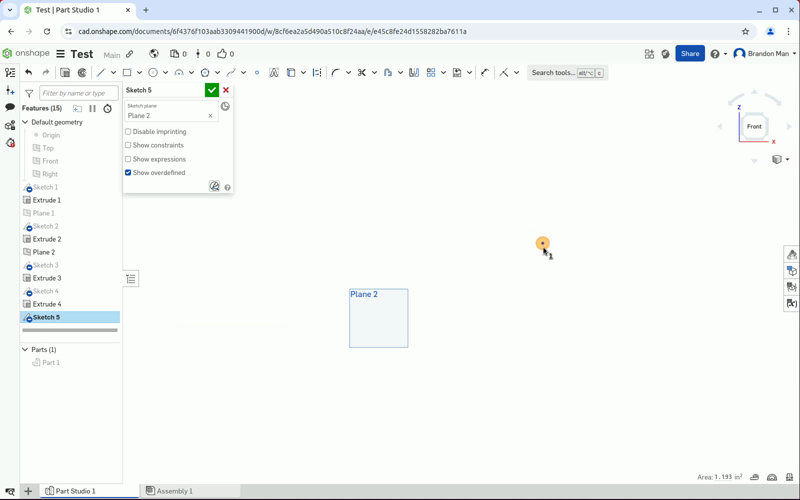
scroll(-6)
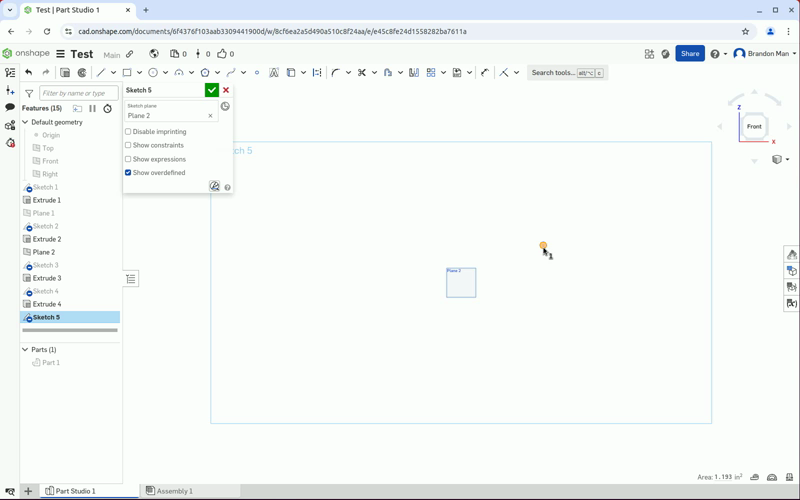
mouse_move(73, 352)
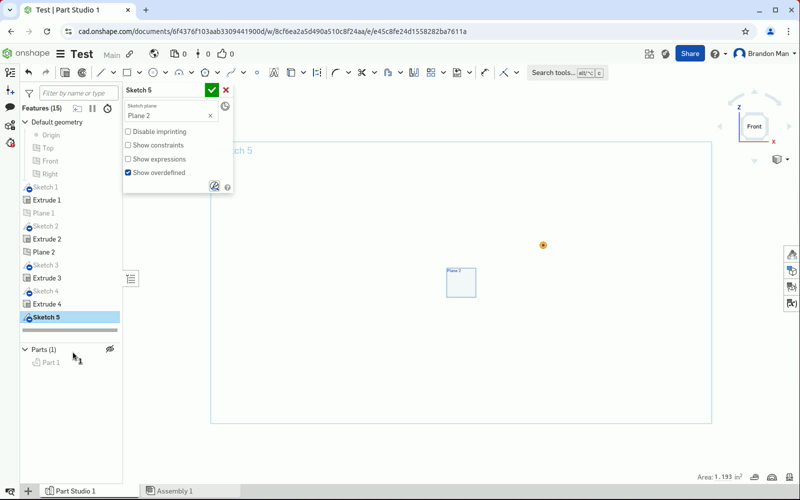
key(shift+y)
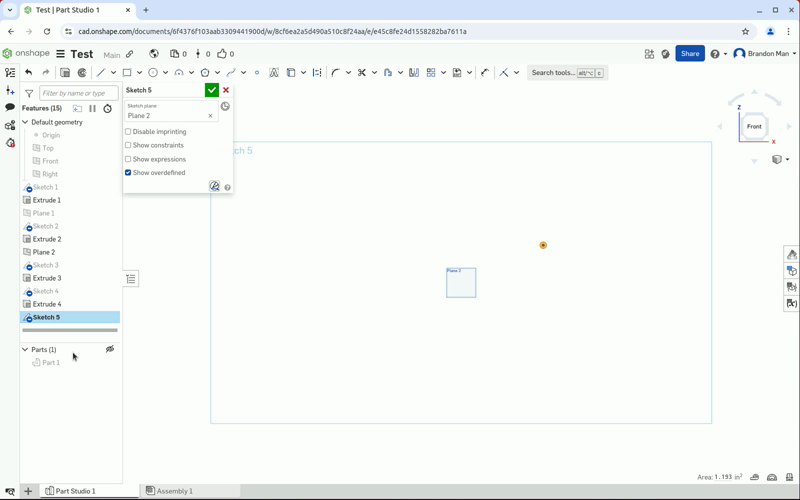
key(shift+e)
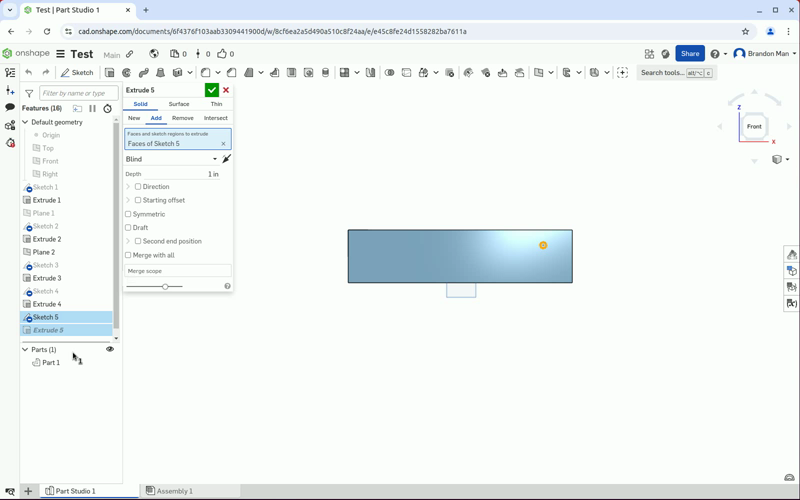
mouse_move(143, 106)
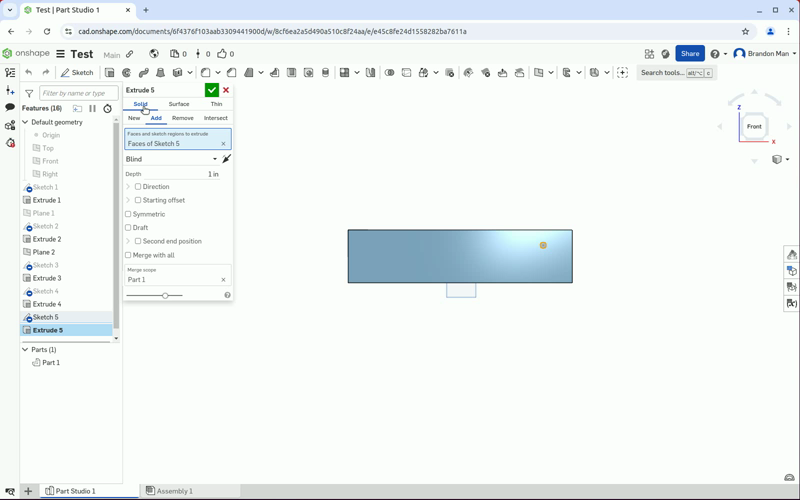
click(143, 106)
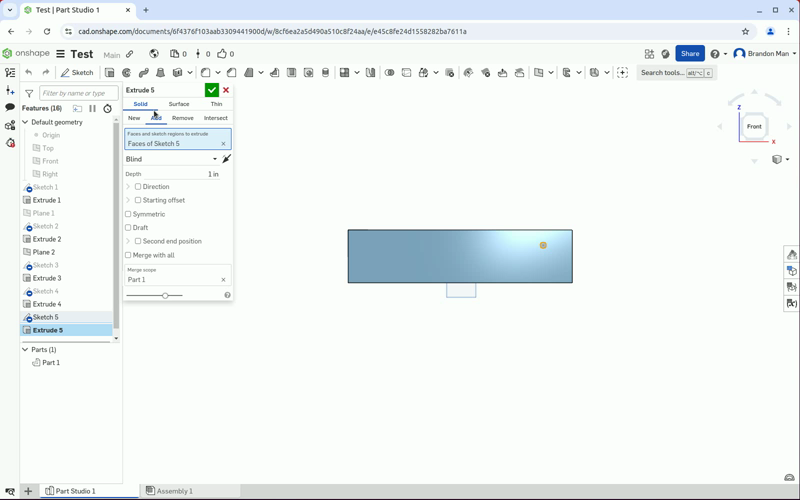
mouse_move(186, 120)
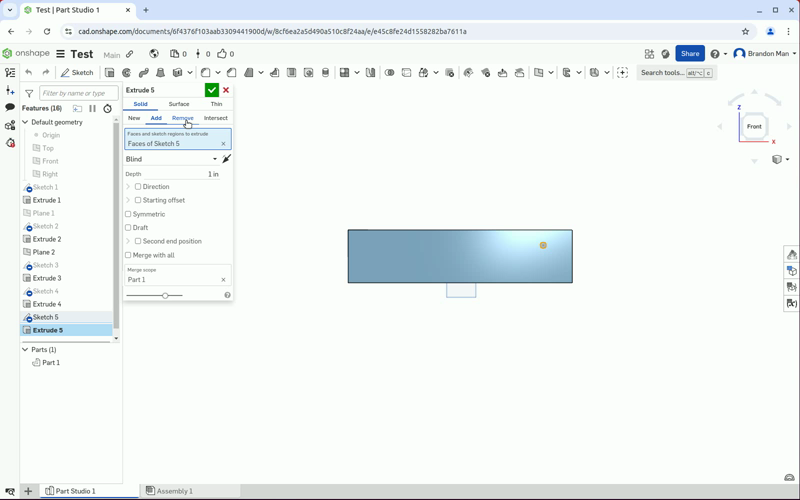
click(186, 120)
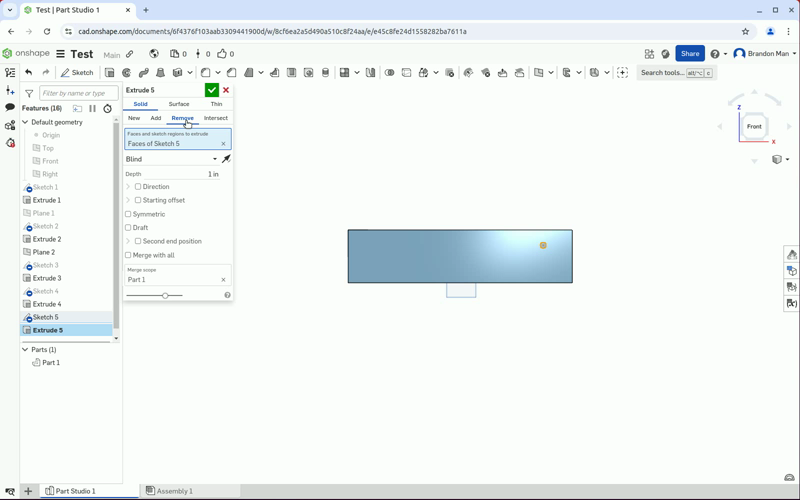
key(tab, 4)
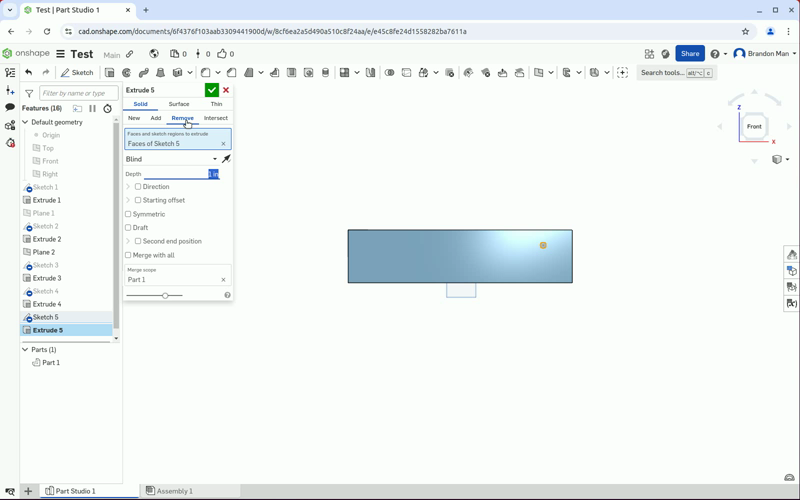
text(1.204)
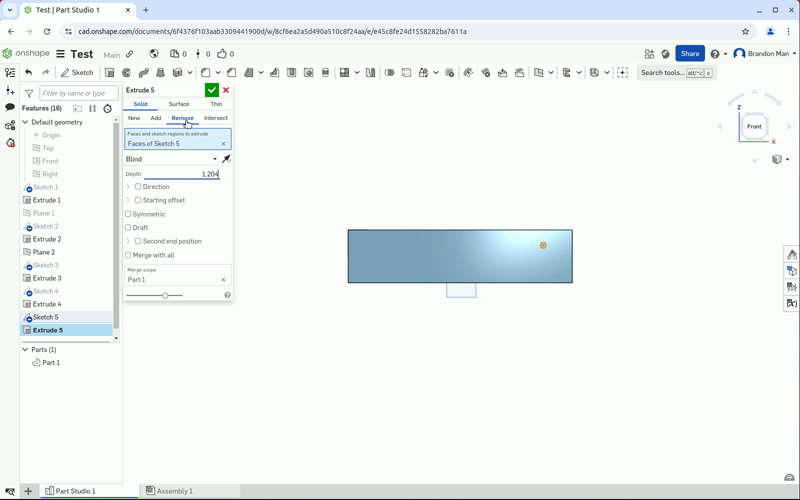
key(tab, 6)
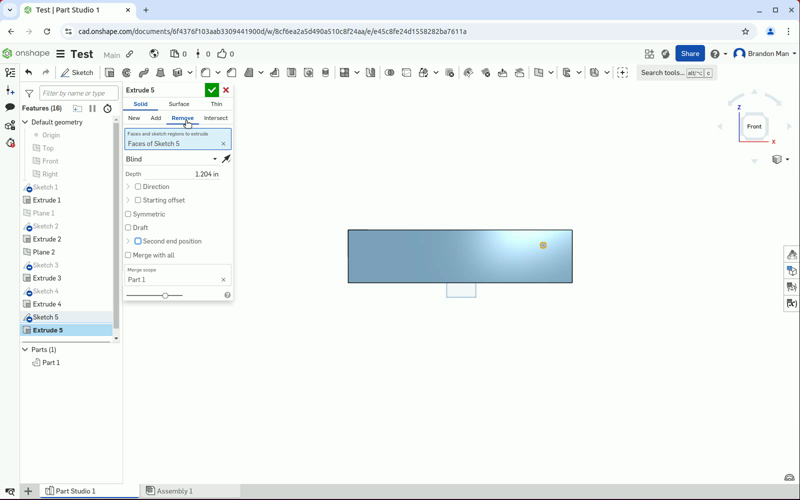
key(space)
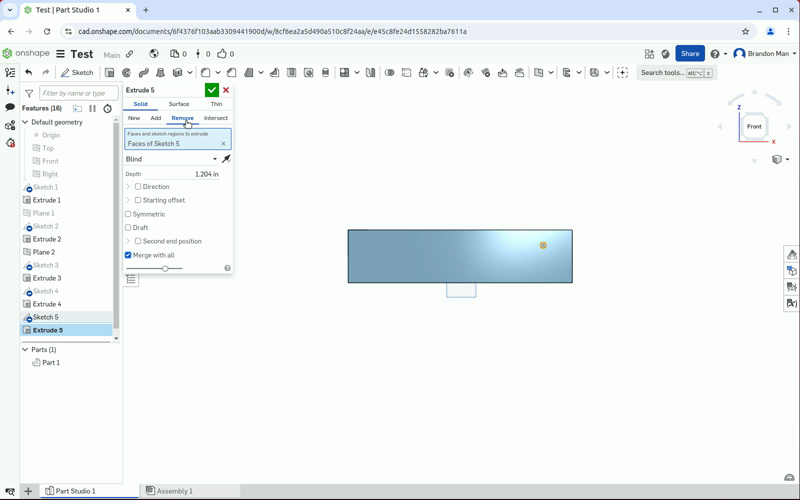
key(enter)
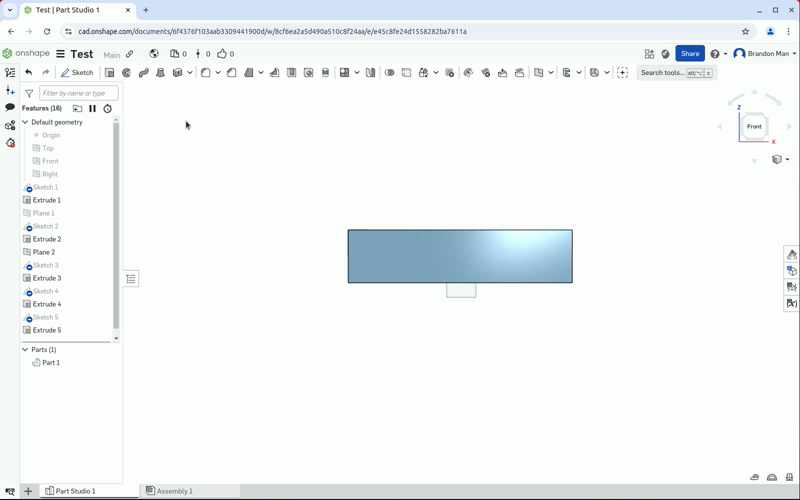
key(shift+h)
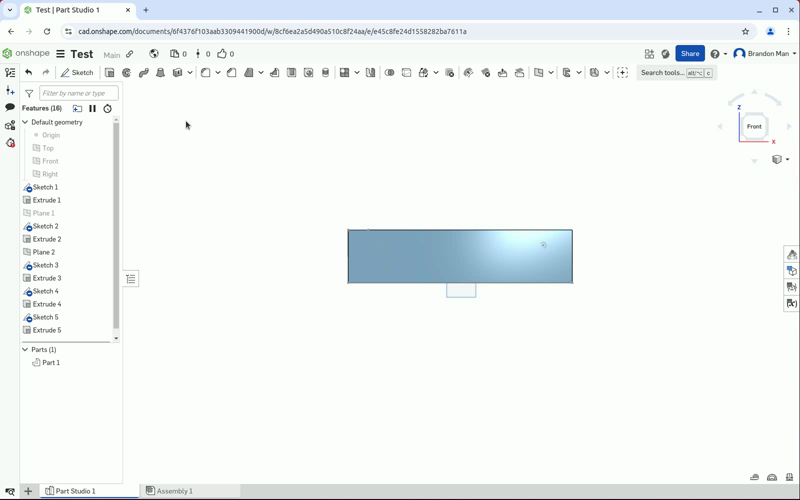
key(shift+h)
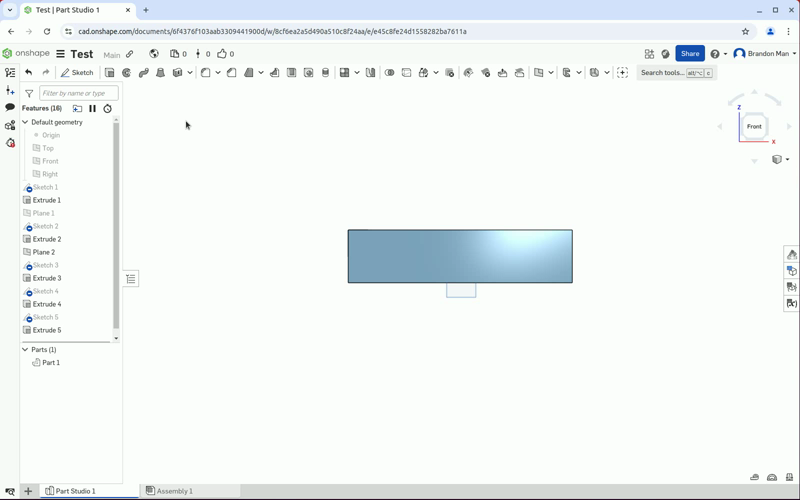
mouse_move(69, 189)
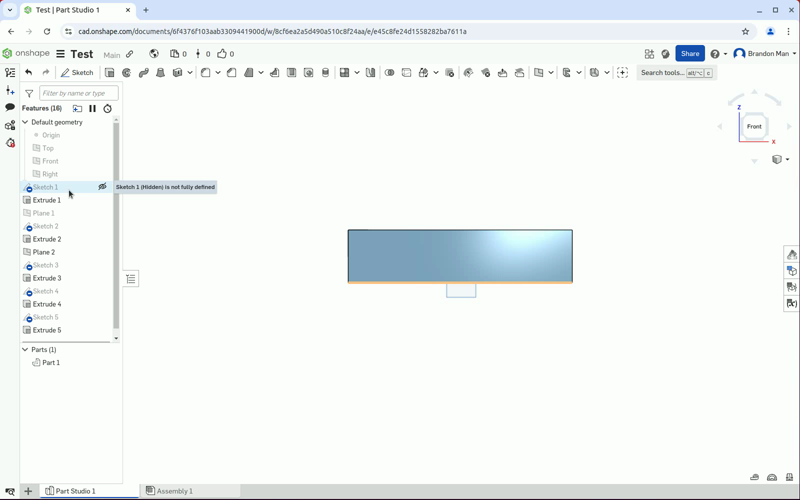
click(69, 189)
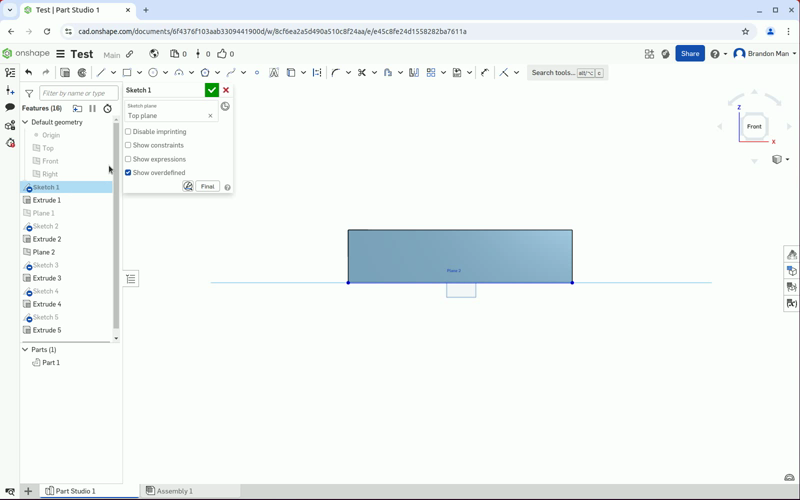
mouse_move(229, 92)
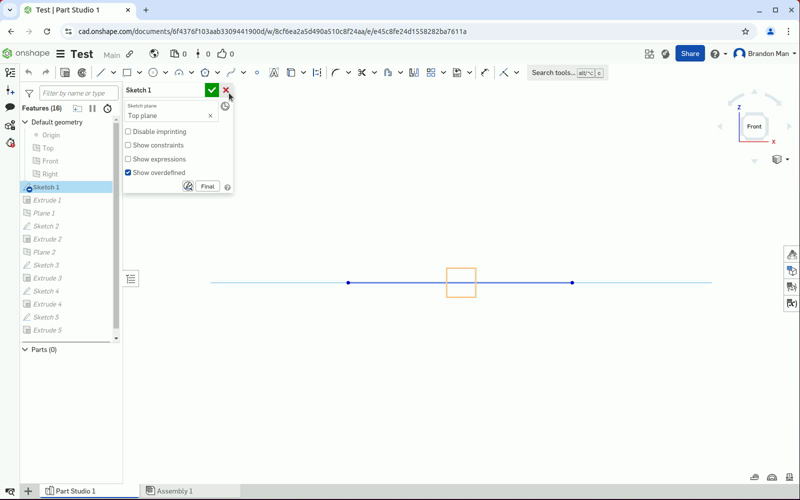
click(229, 92)
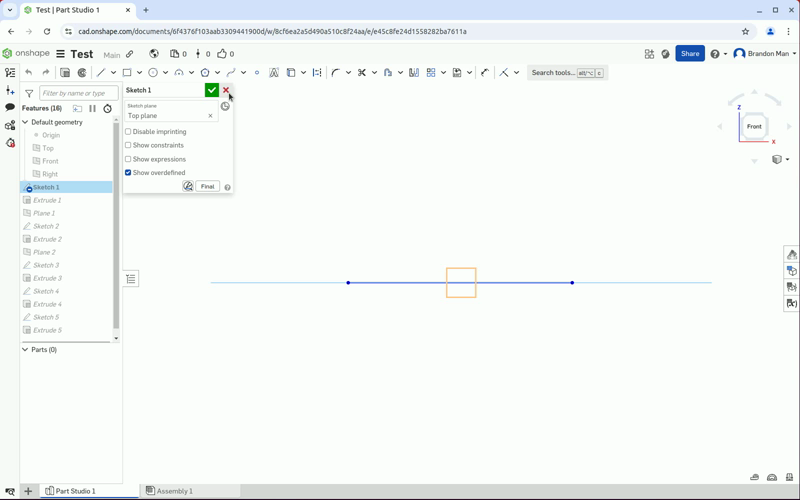
key(shift+s)
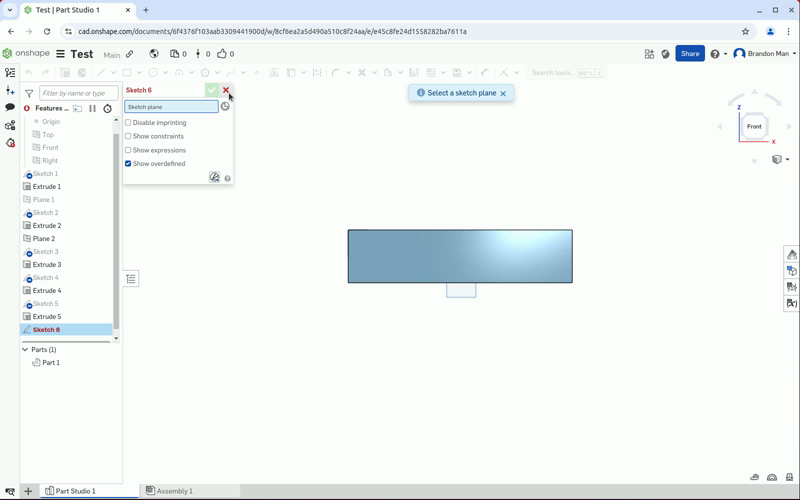
mouse_move(69, 241)
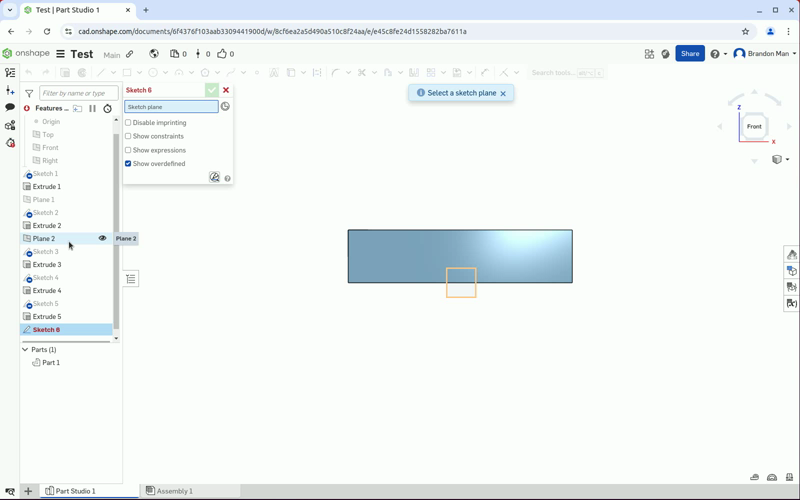
click(69, 241)
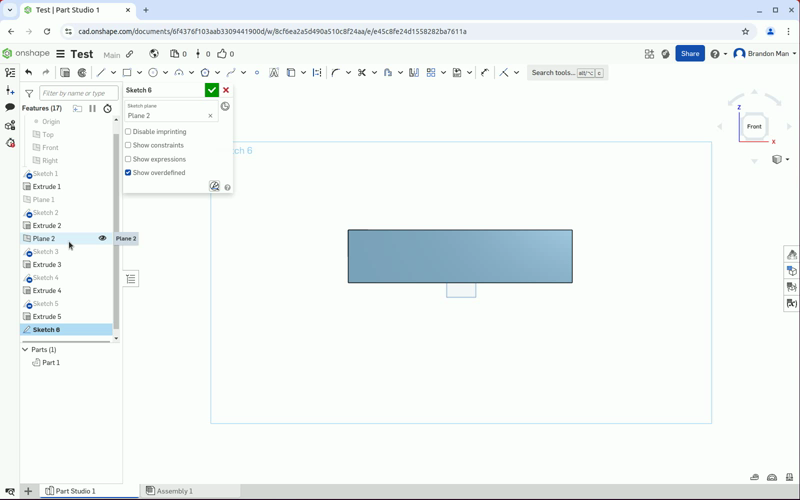
mouse_move(73, 352)
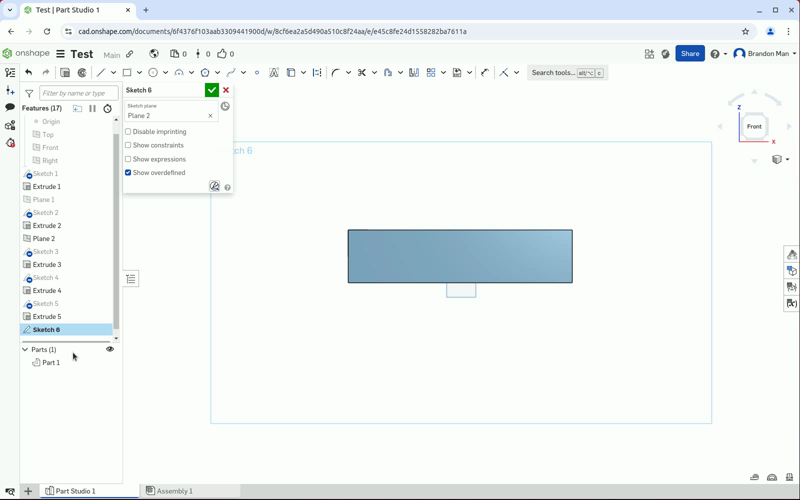
key(y)
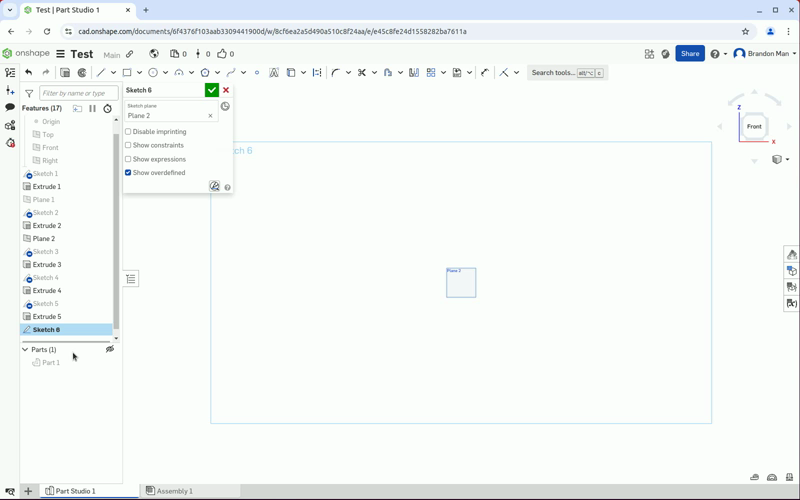
key(c)
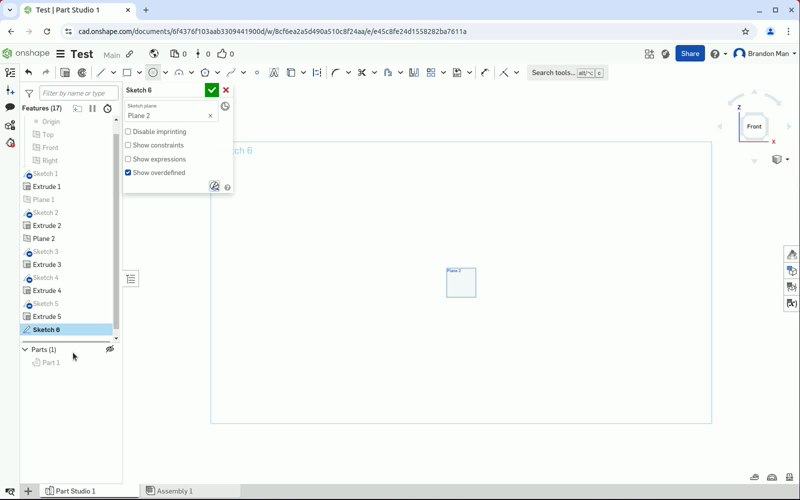
key_down(shift)
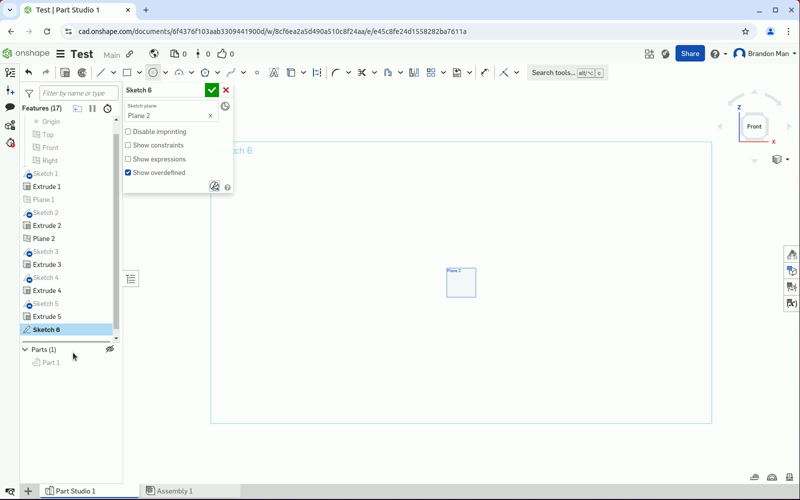
mouse_move(543, 268)
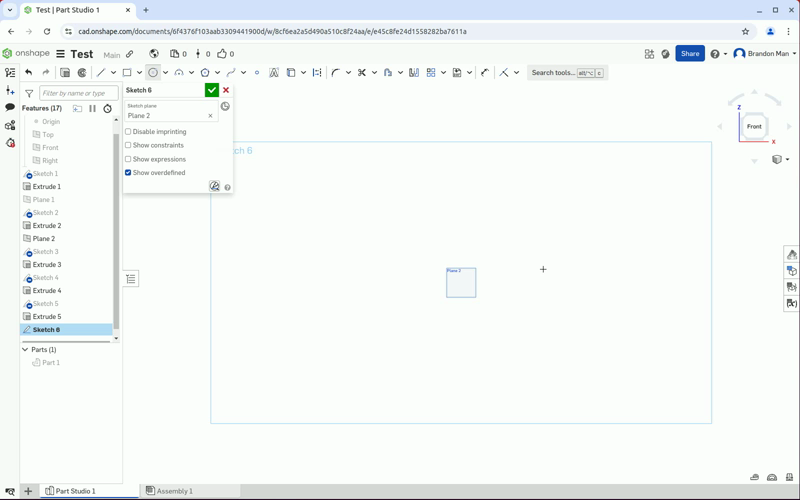
click(543, 268)
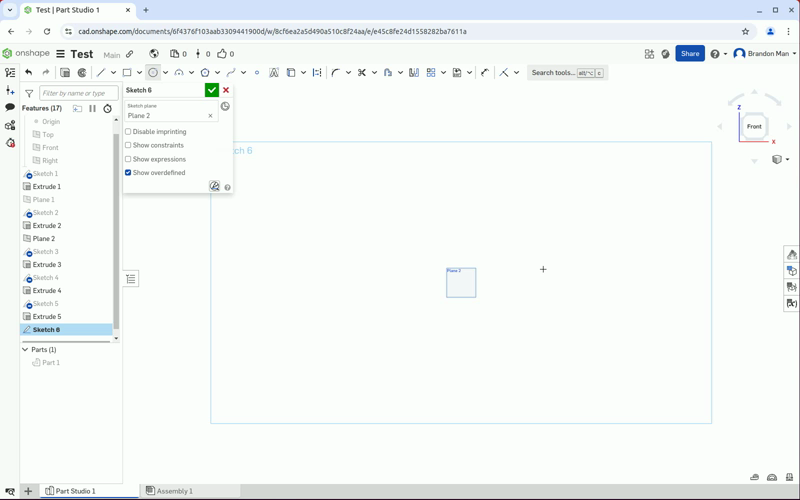
key_up(shift)
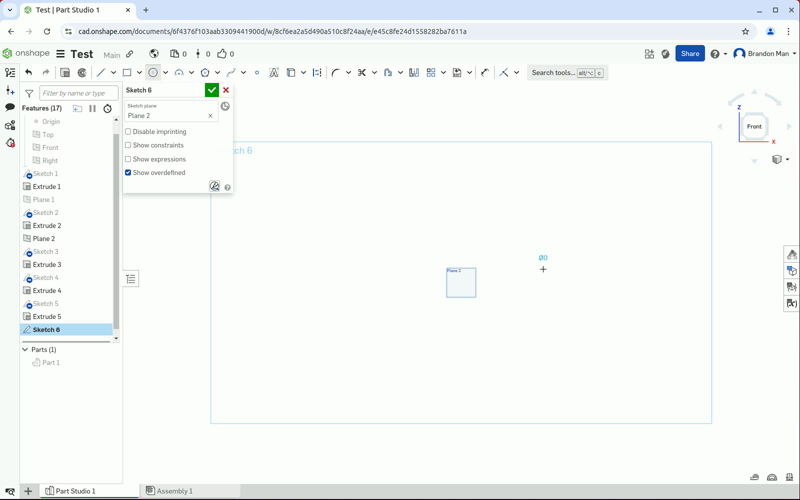
mouse_move(546, 268)
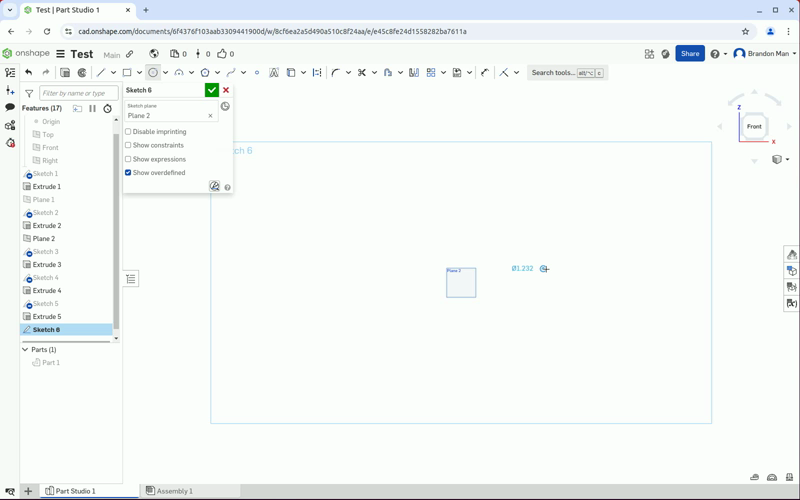
click(546, 268)
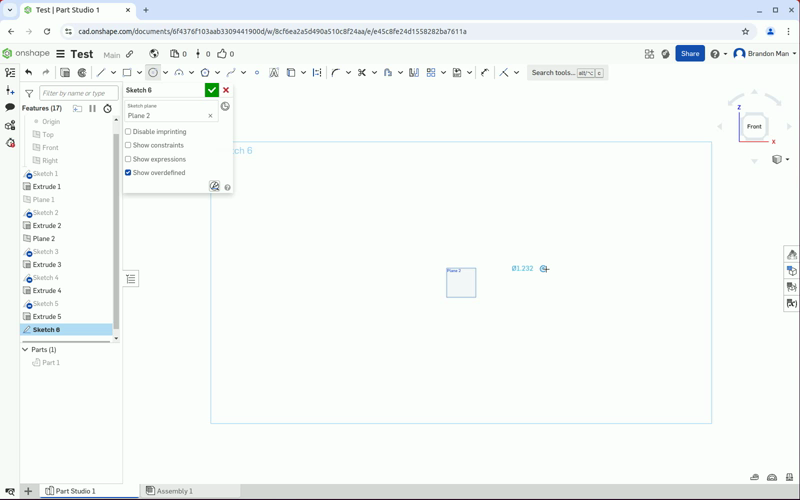
key(esc)
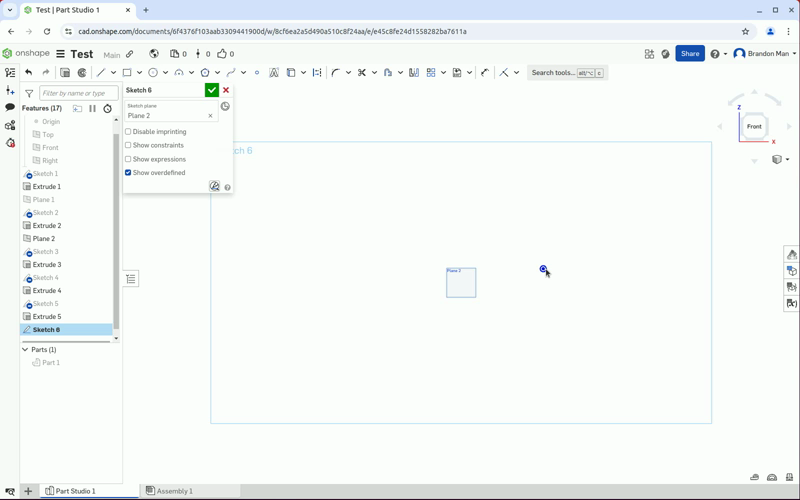
mouse_move(541, 270)
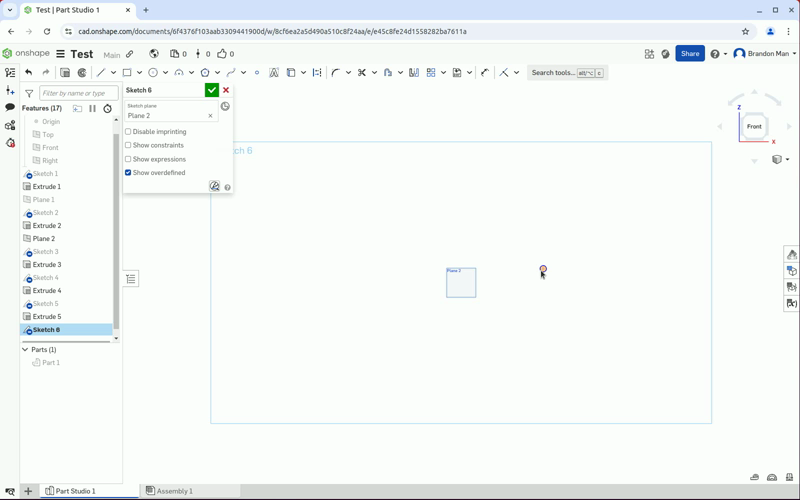
scroll(6)
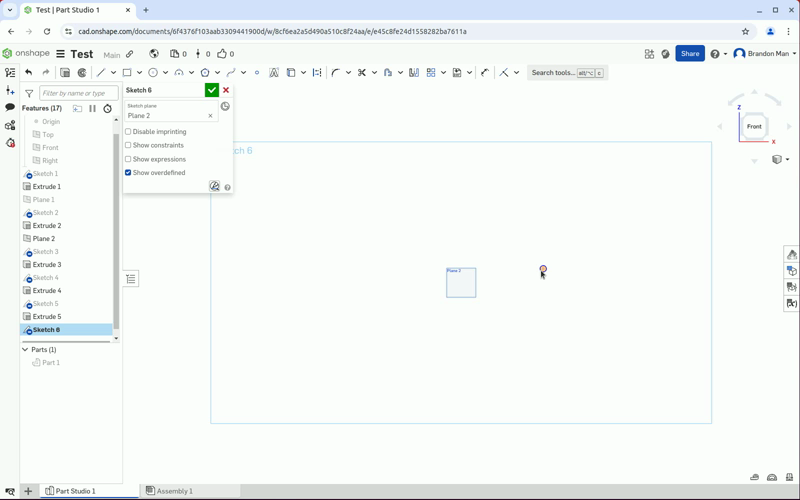
scroll(6)
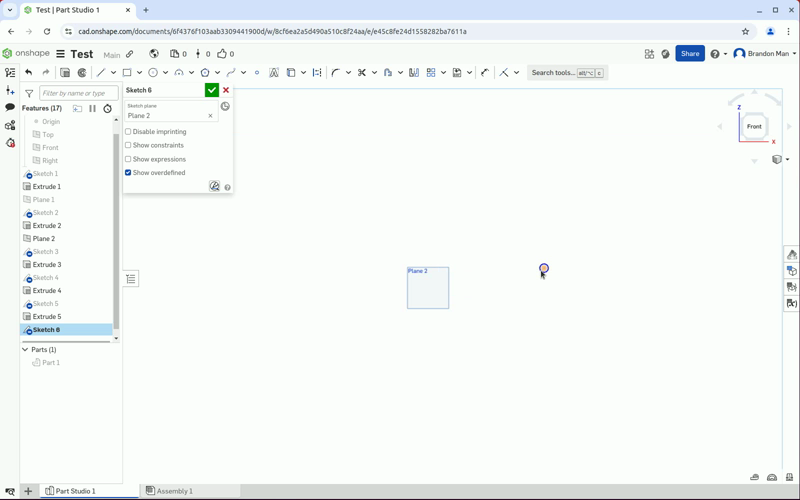
scroll(6)
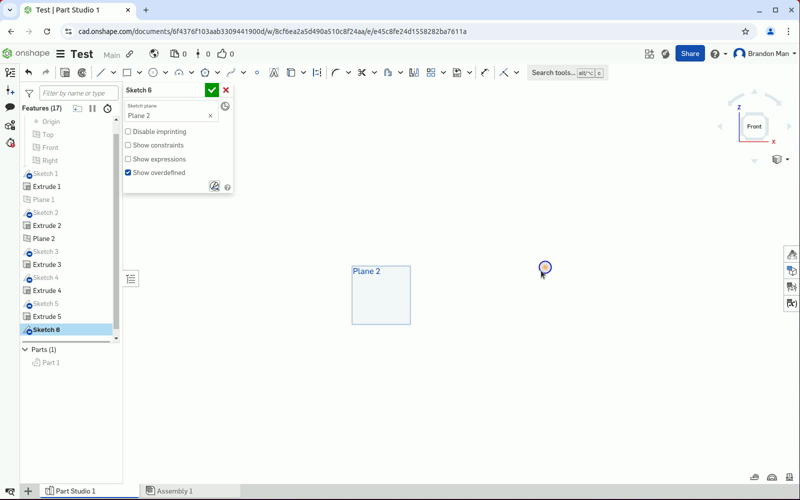
scroll(6)
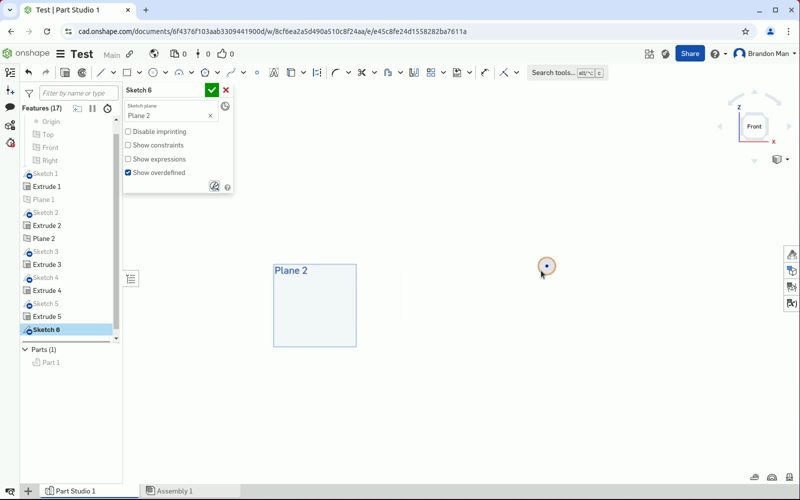
scroll(6)
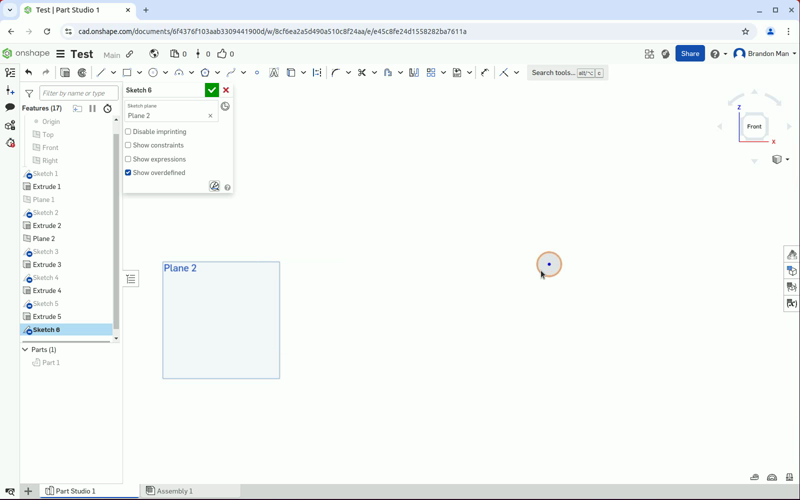
scroll(6)
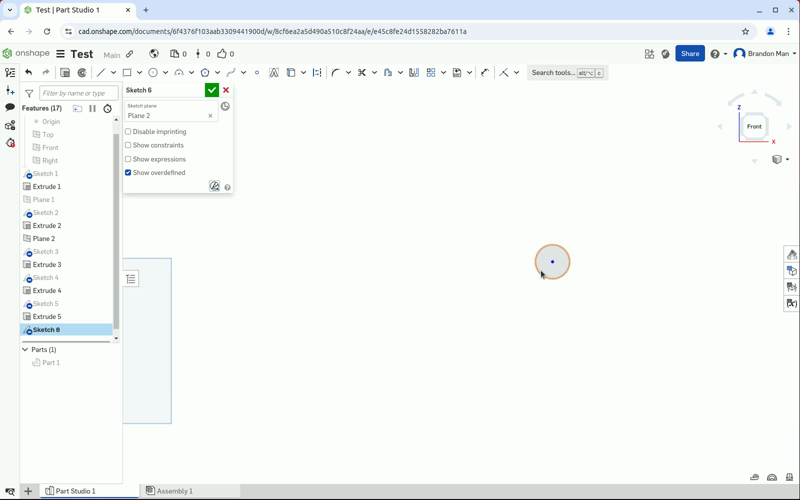
scroll(6)
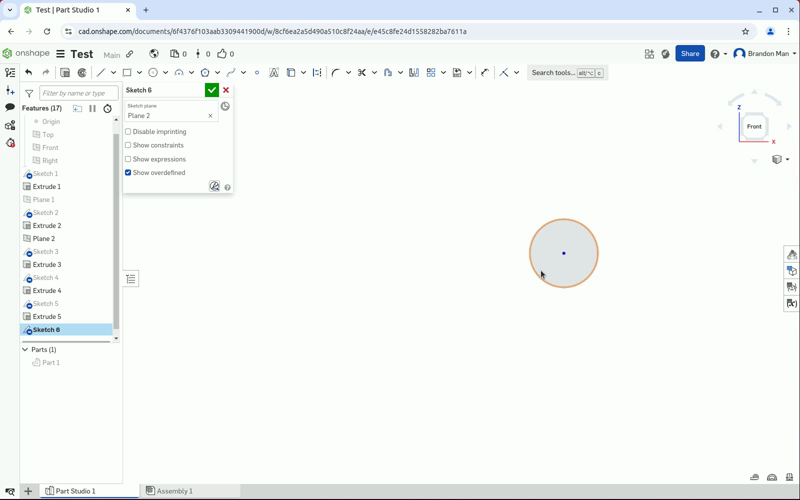
click(541, 270)
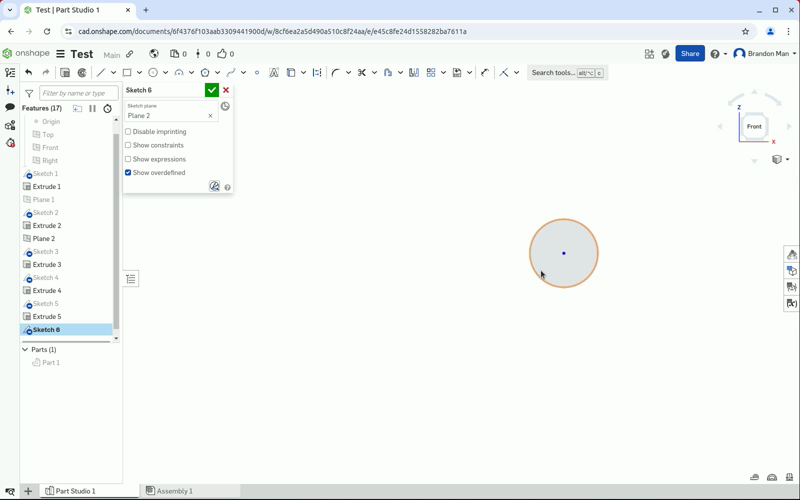
scroll(-6)
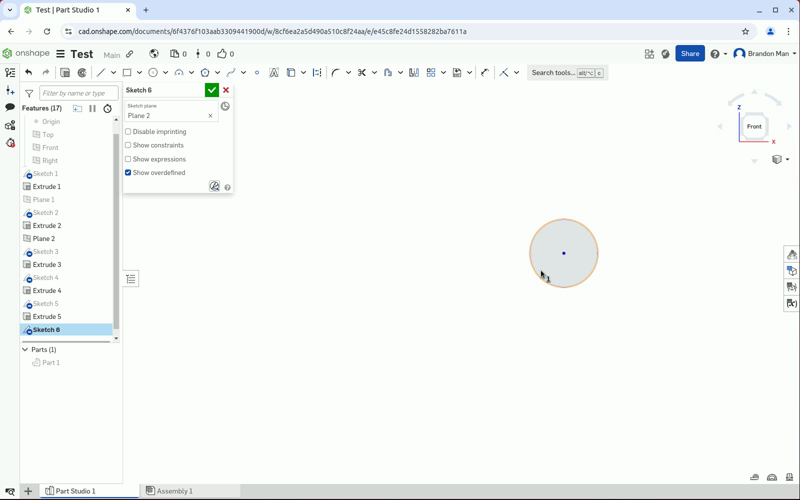
scroll(-6)
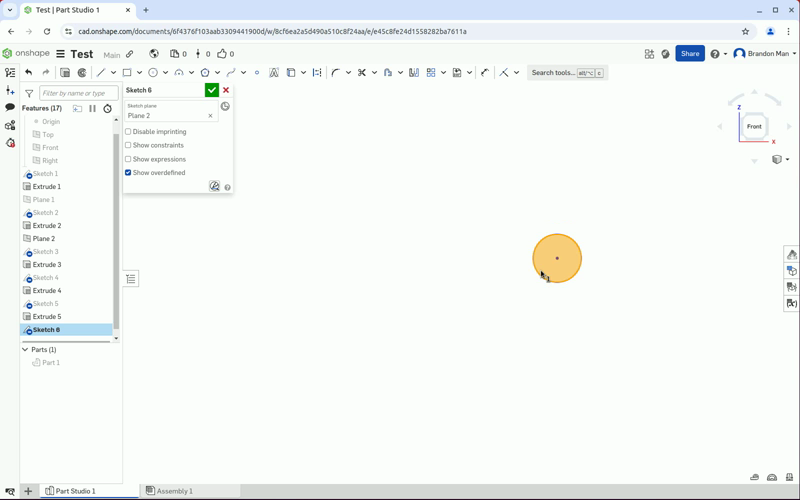
scroll(-6)
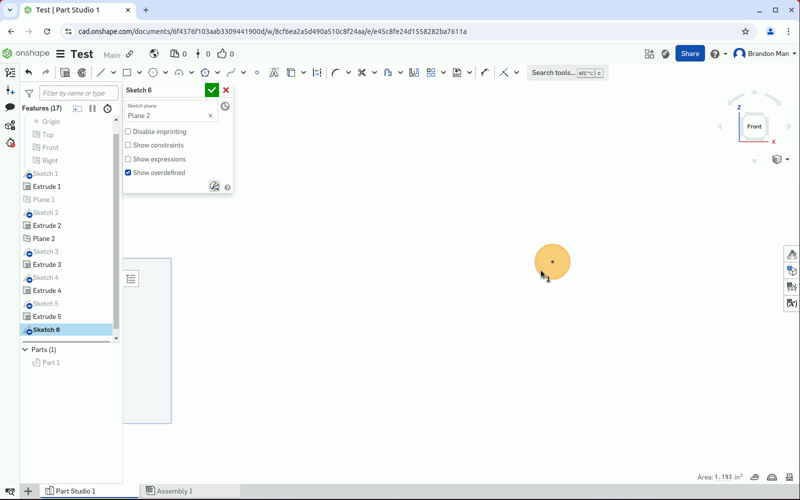
scroll(-6)
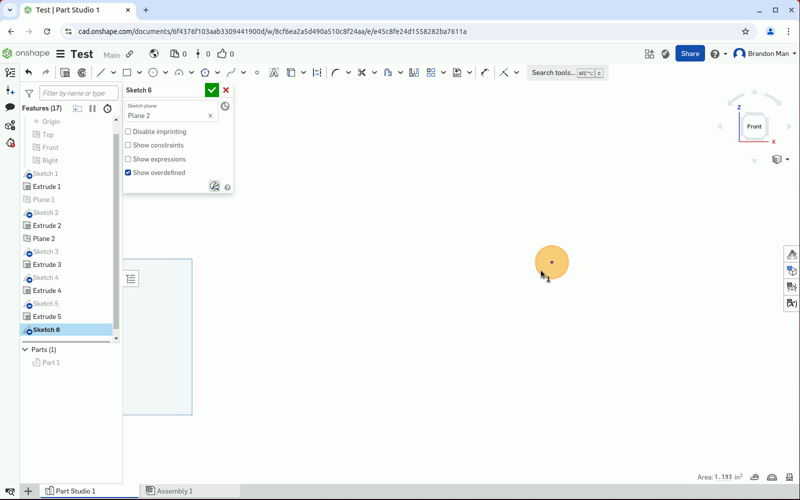
scroll(-6)
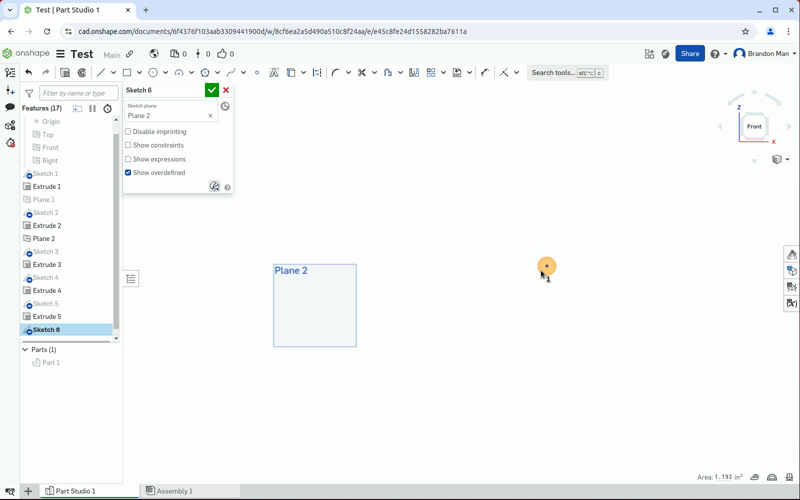
scroll(-6)
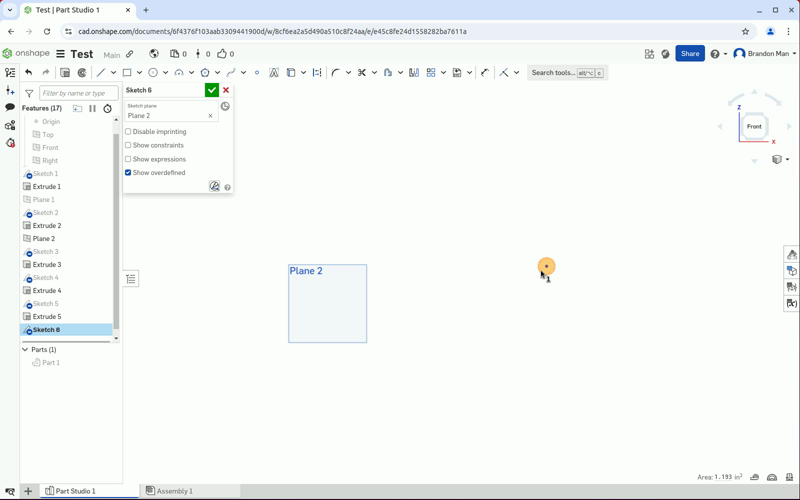
scroll(-6)
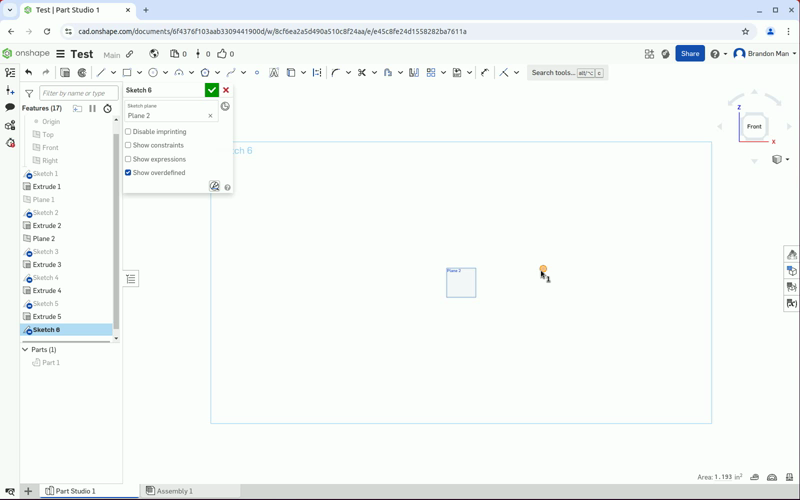
mouse_move(73, 352)
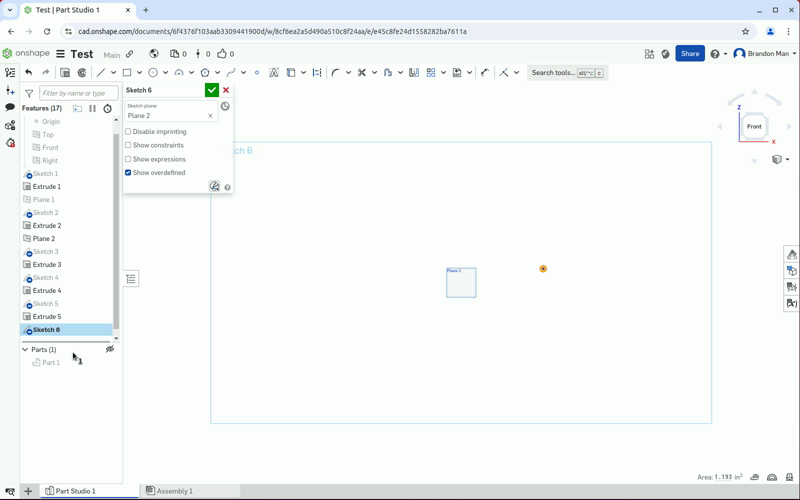
key(shift+y)
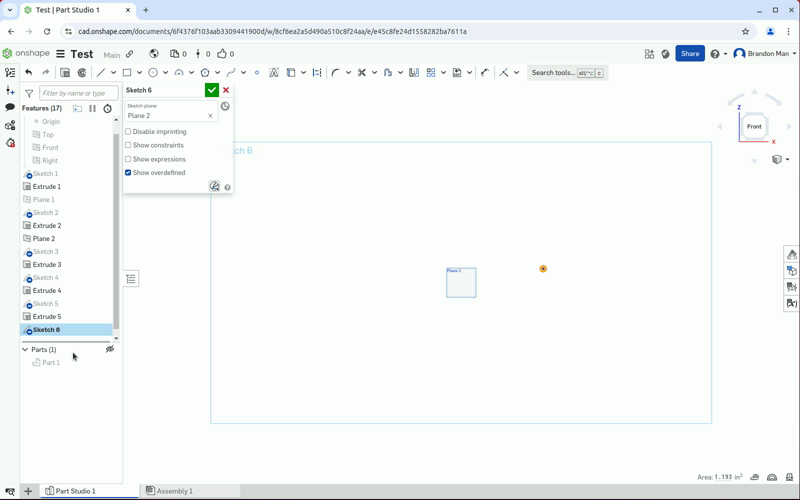
key(shift+e)
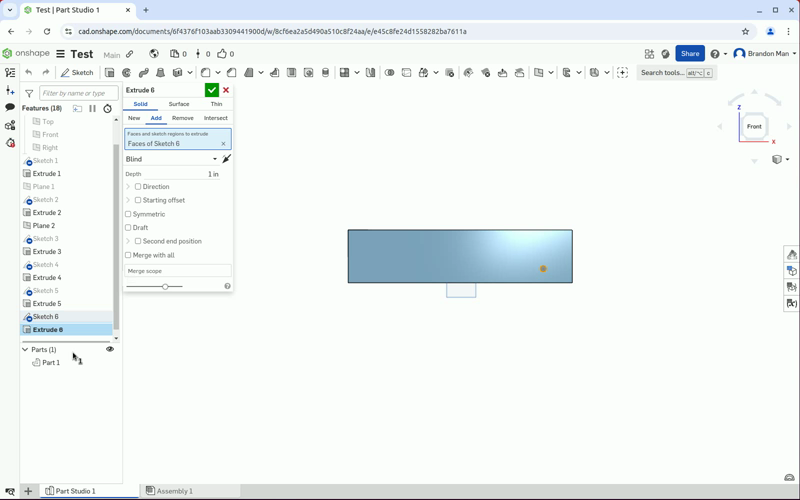
mouse_move(143, 106)
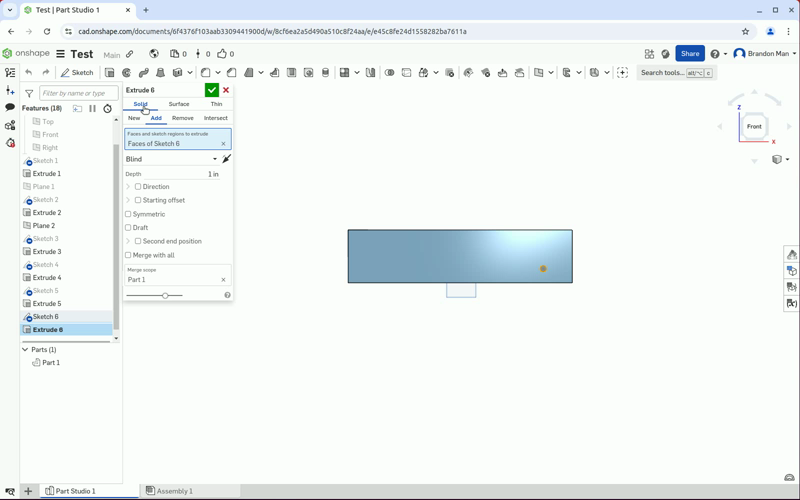
click(143, 106)
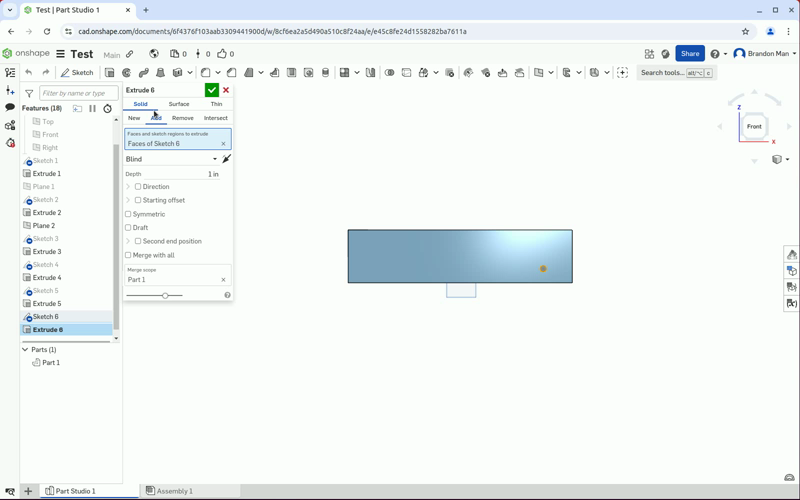
mouse_move(186, 120)
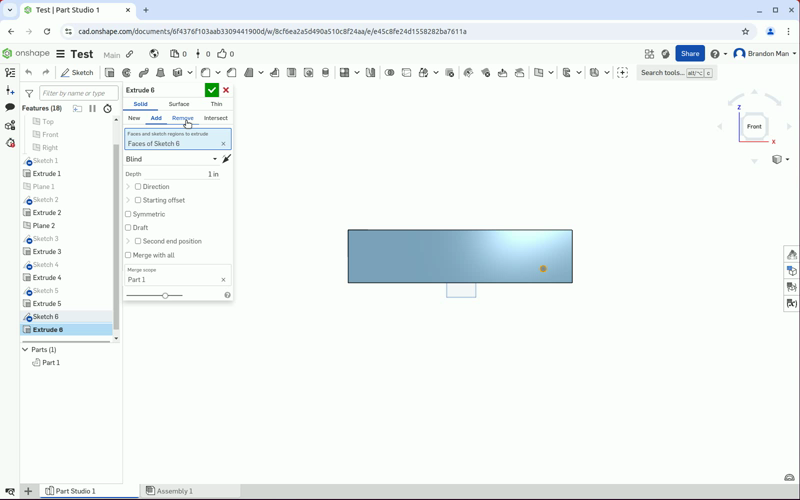
click(186, 120)
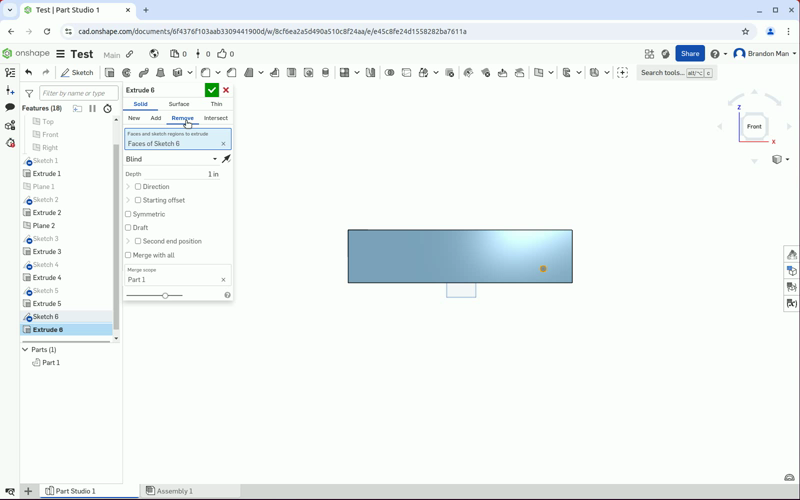
key(tab, 4)
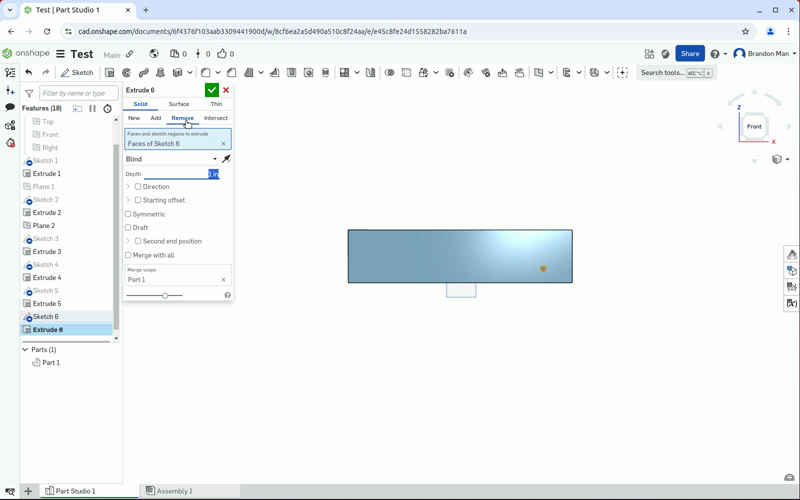
text(1.204)
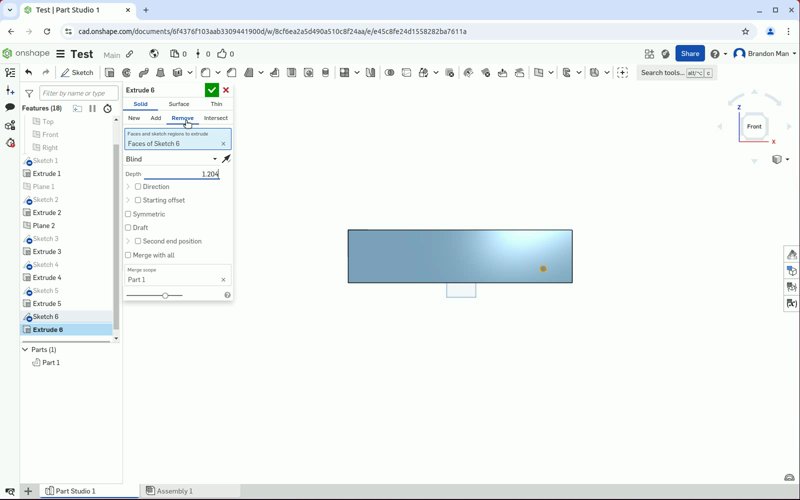
key(tab, 6)
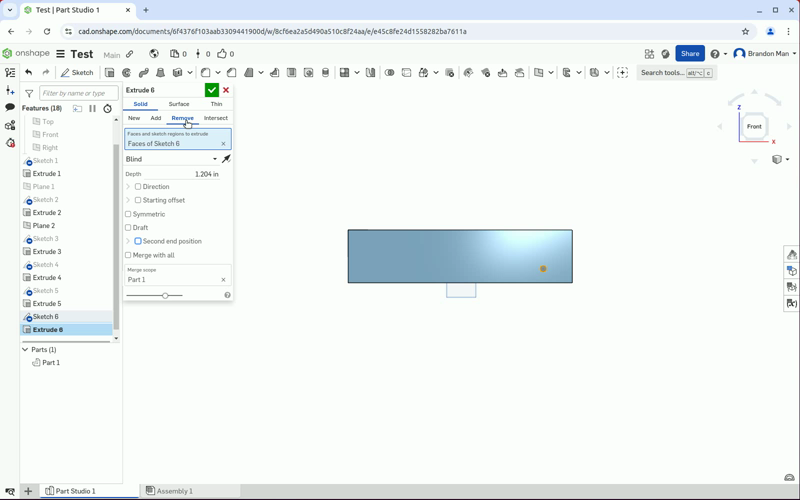
key(space)
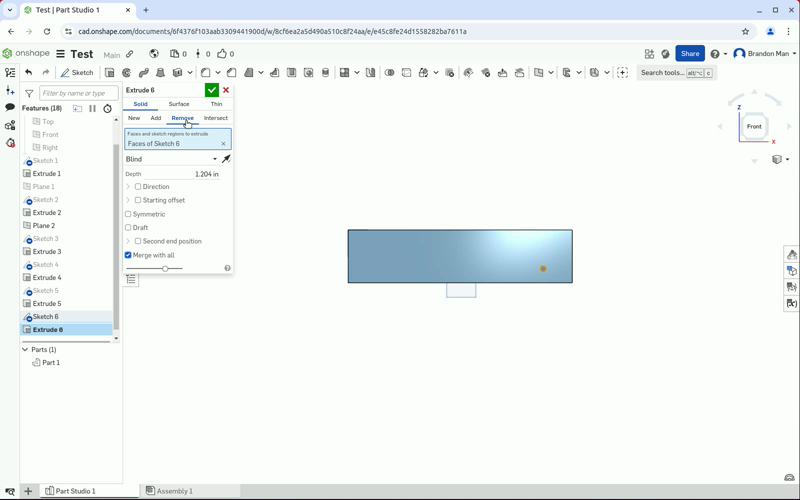
key(enter)
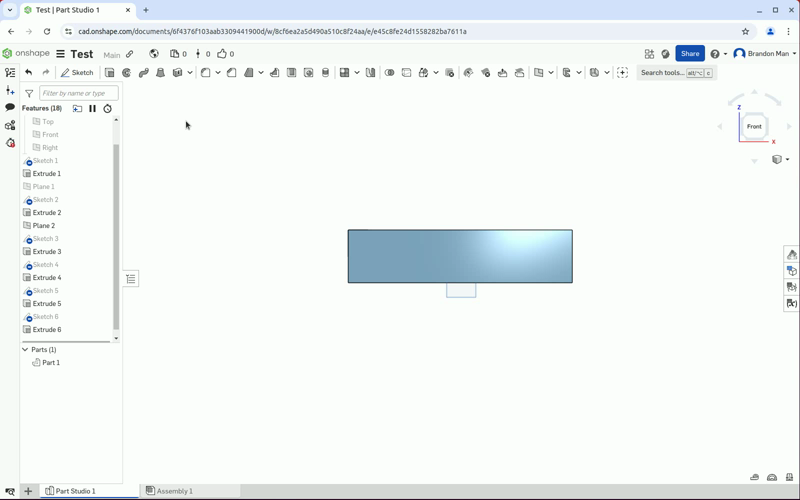
key(shift+h)
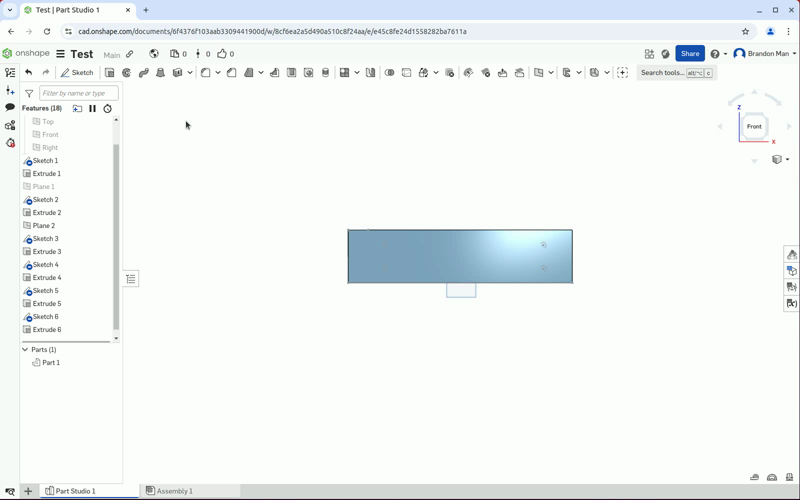
key(shift+h)
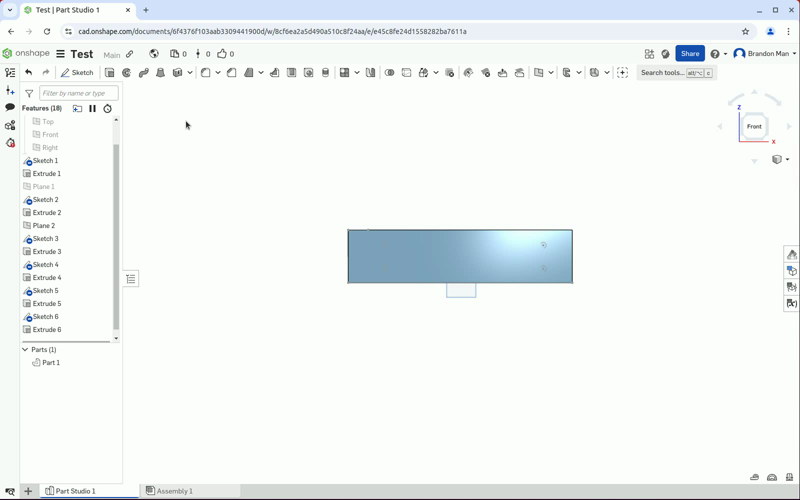
key(shift+7)
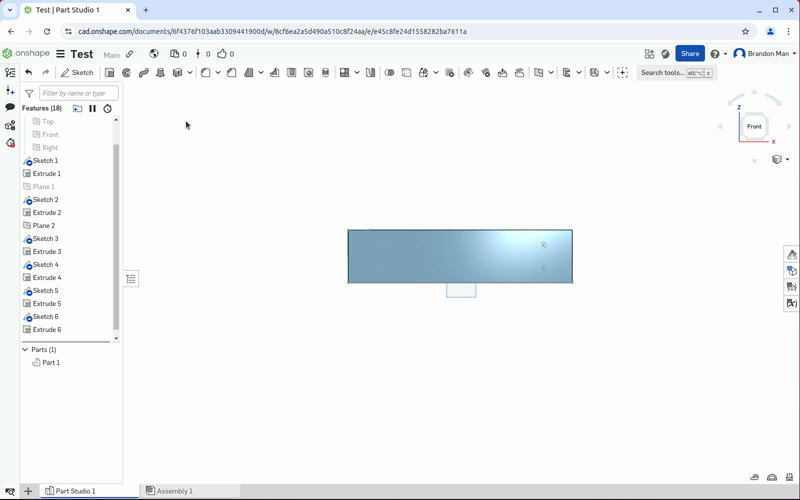
key(left, 2)
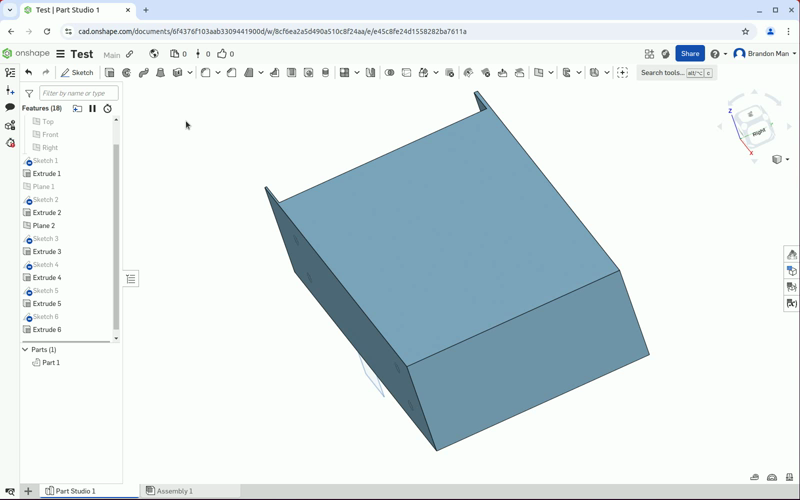
key(down, 2)
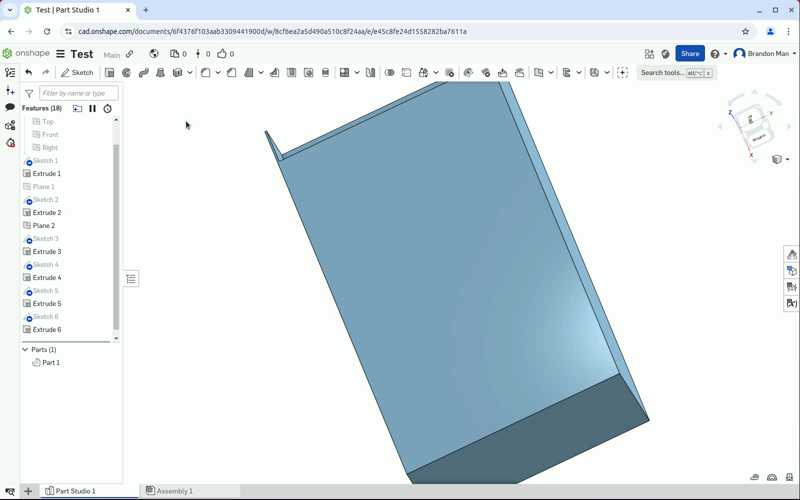
key(up, 2)
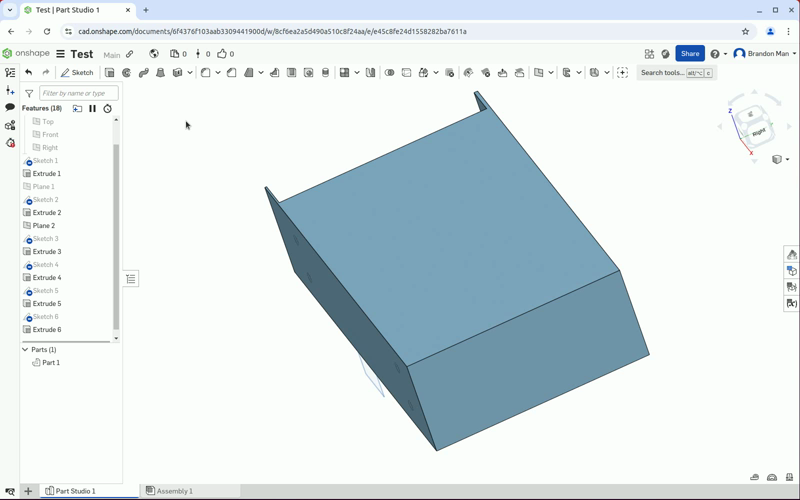
key(right, 2)
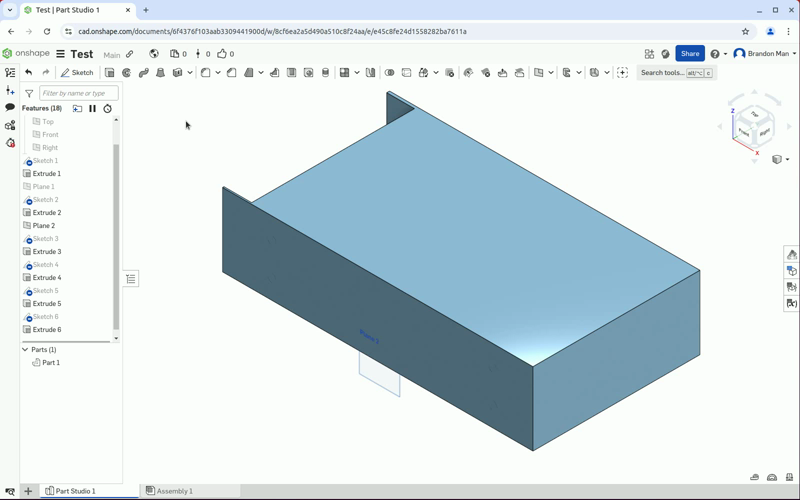
mouse_move(69, 163)
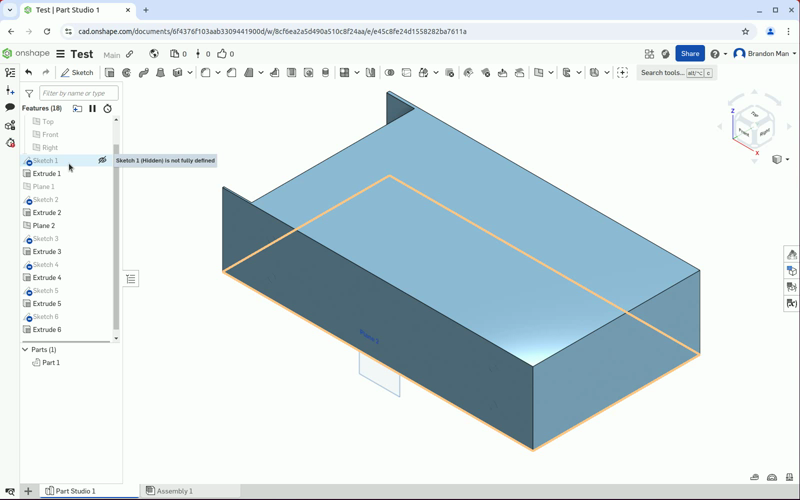
click(69, 163)